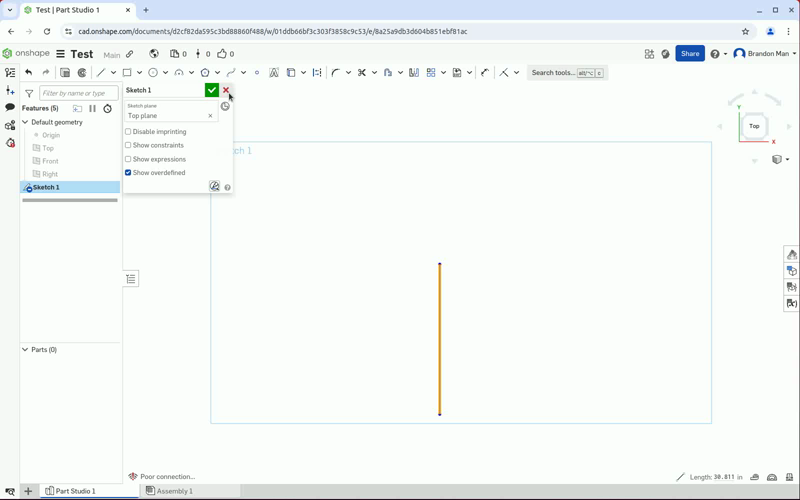
key(shift+h)
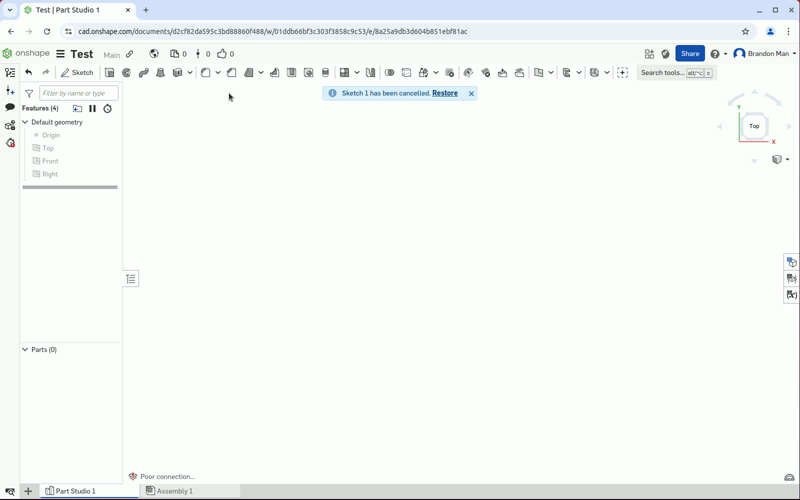
mouse_move(73, 352)
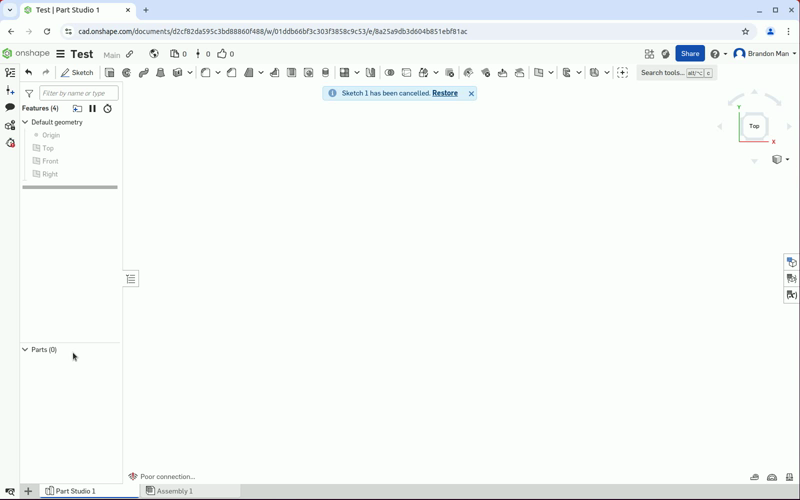
key(y)
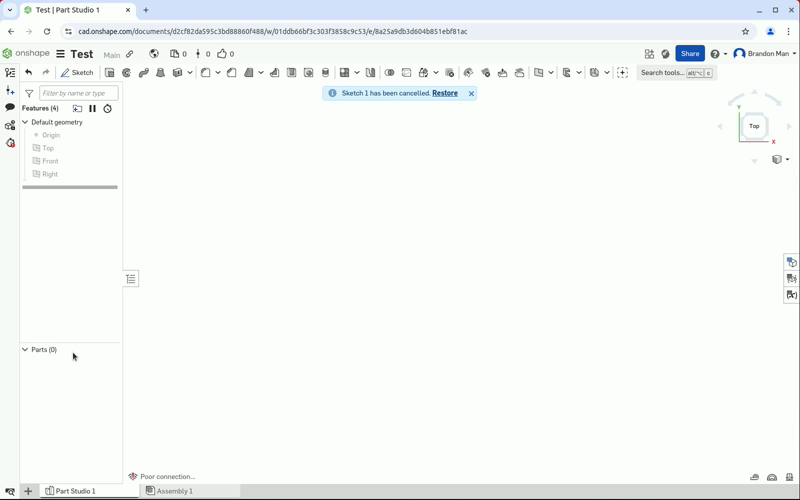
key(shift+p)
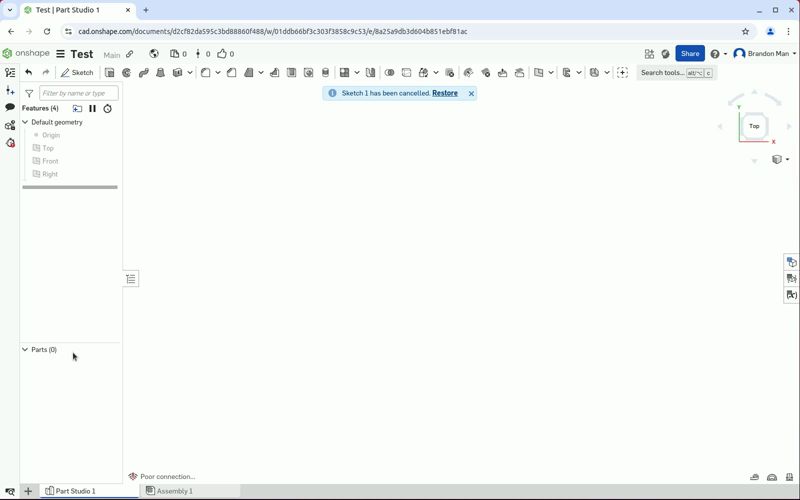
key(space)
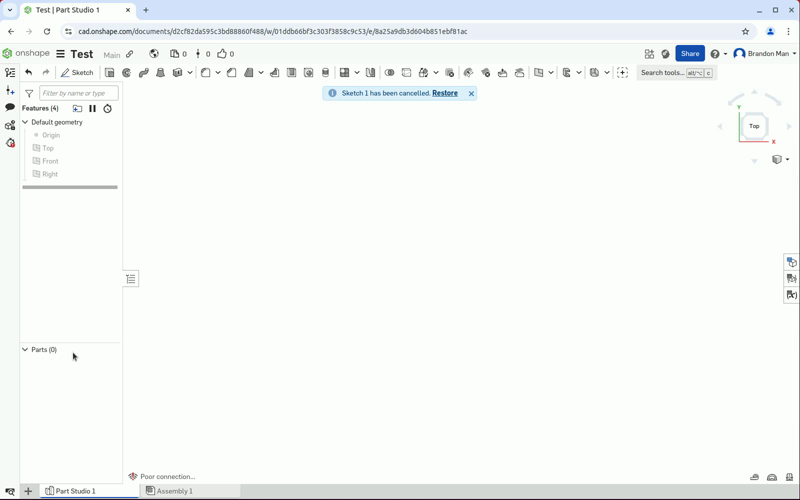
key_down(shift)
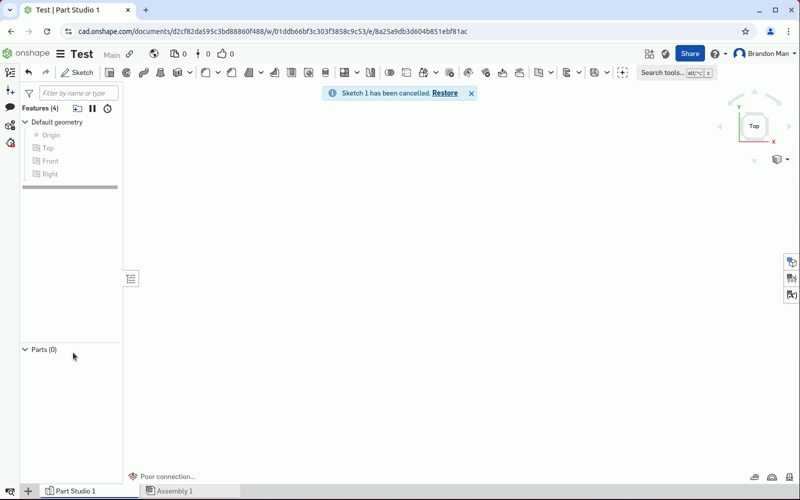
key(up)
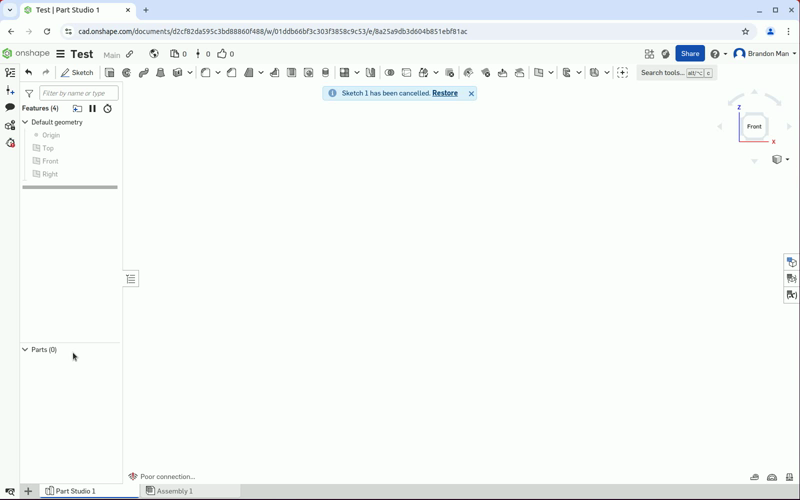
key_up(shift)
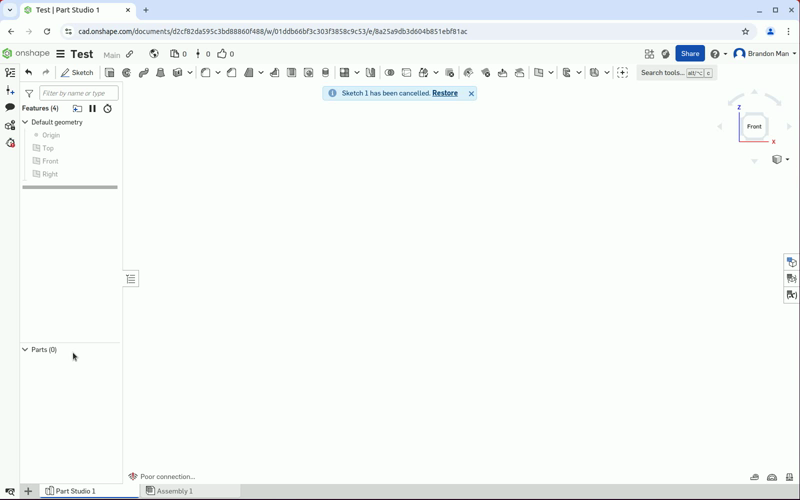
mouse_move(73, 352)
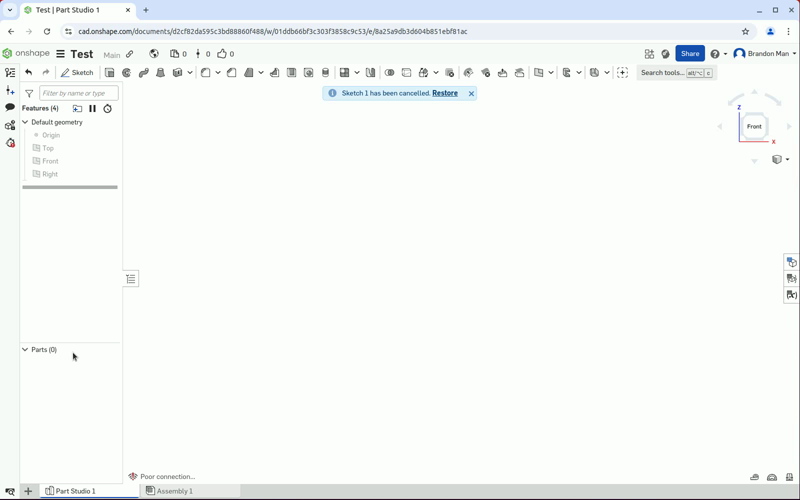
key(shift+y)
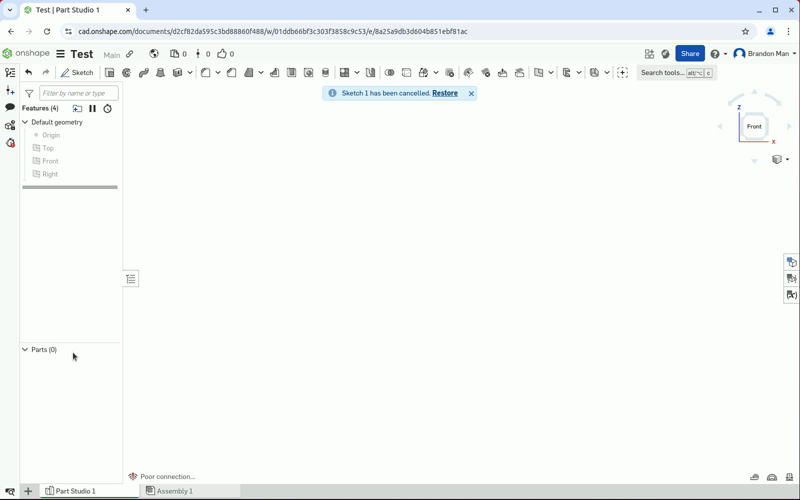
key(shift+s)
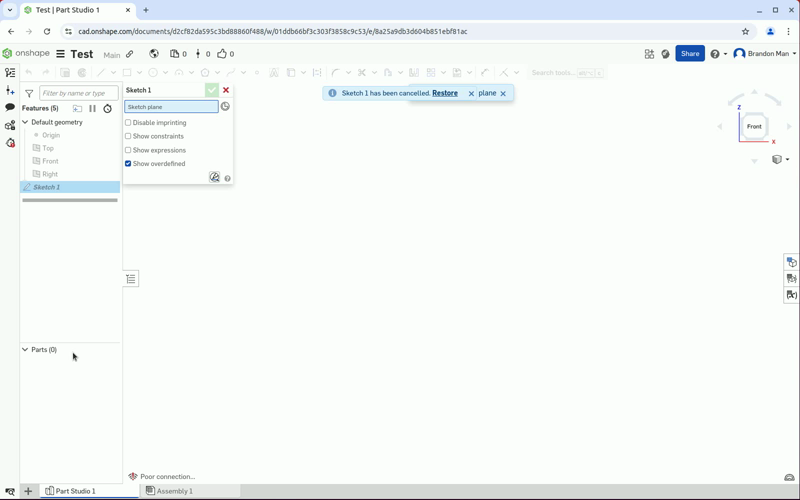
mouse_move(73, 163)
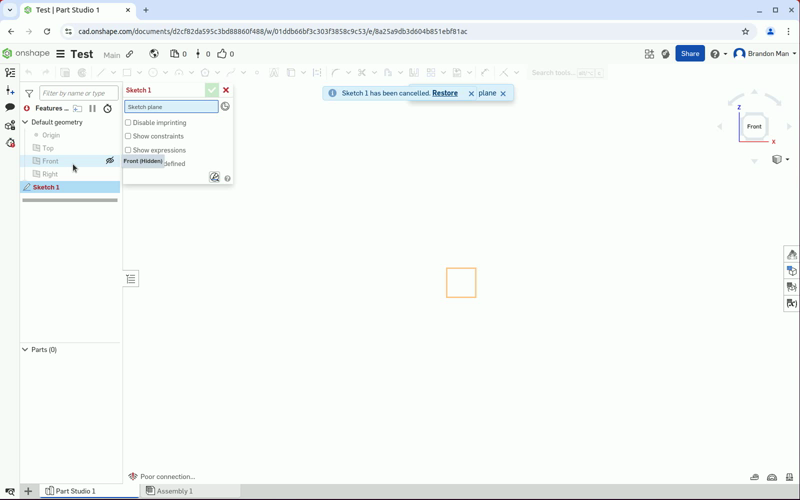
click(73, 163)
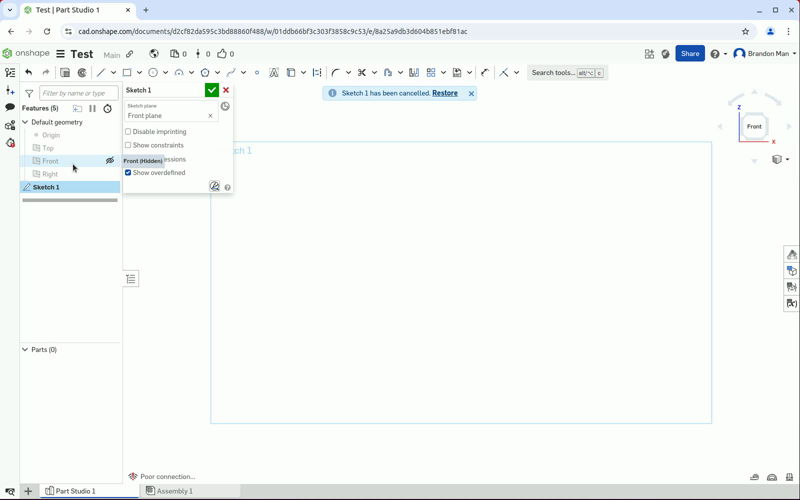
mouse_move(73, 352)
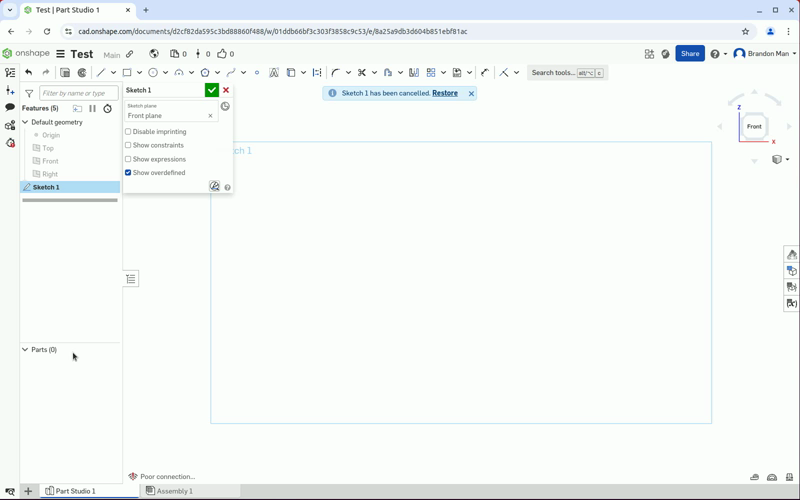
key(y)
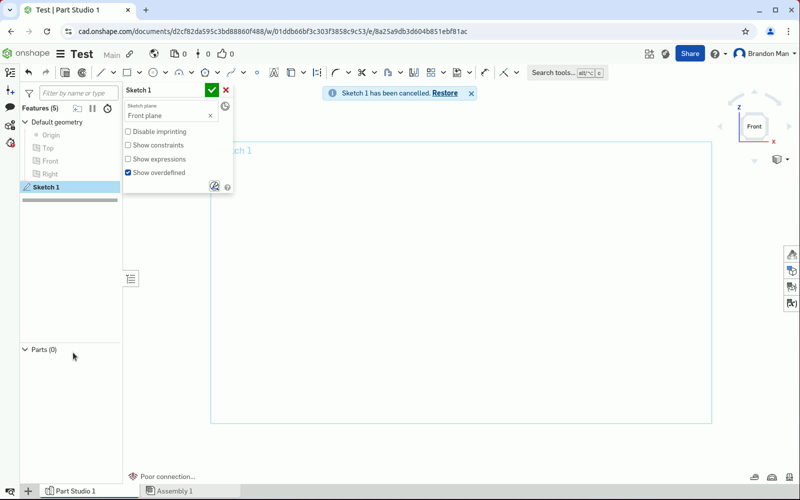
key(c)
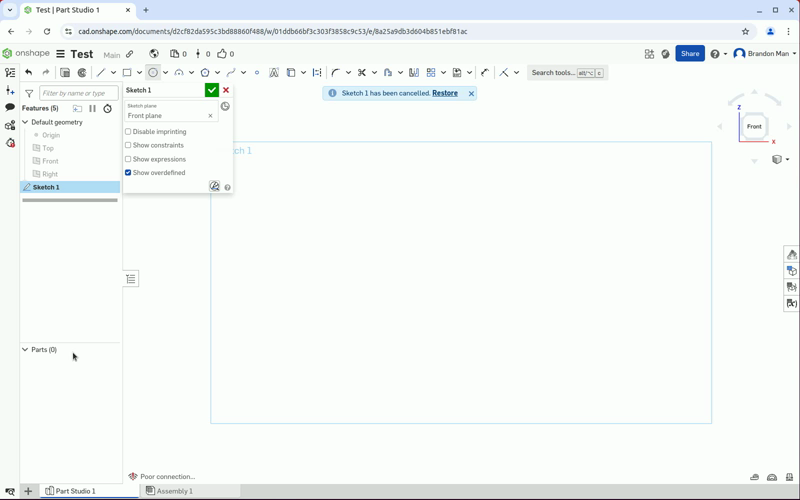
key_down(shift)
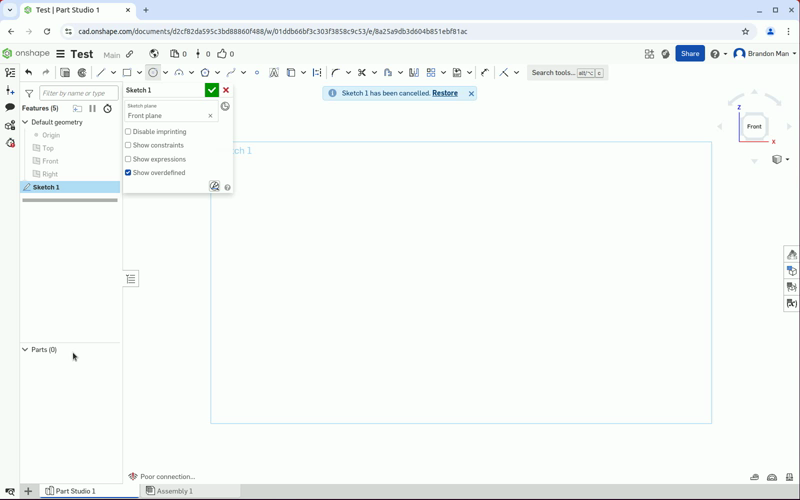
mouse_move(460, 204)
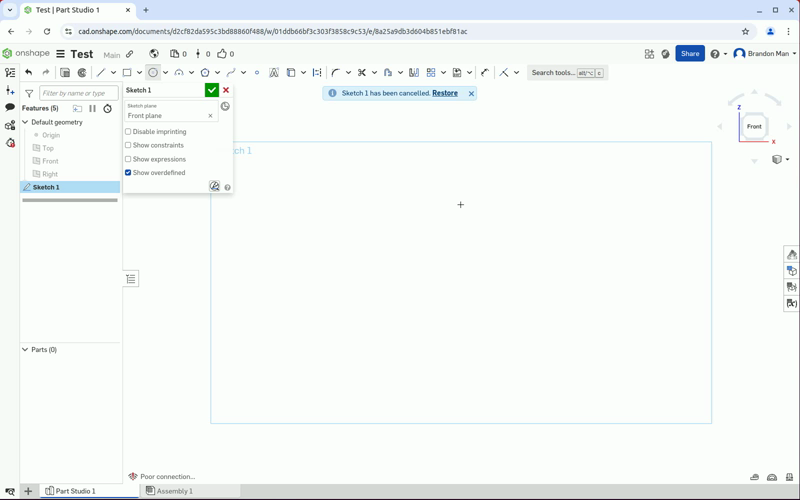
click(460, 204)
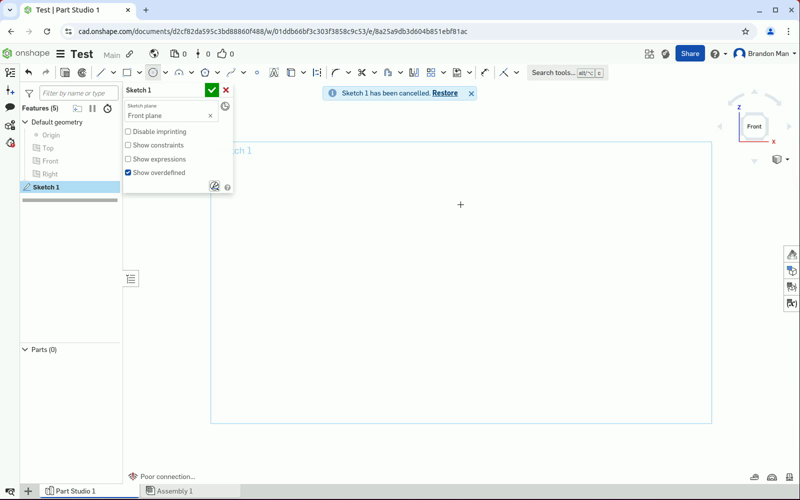
key_up(shift)
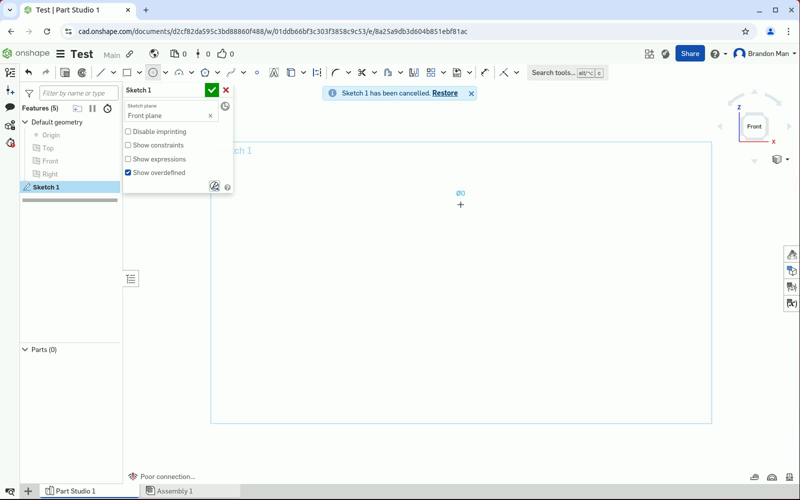
mouse_move(475, 204)
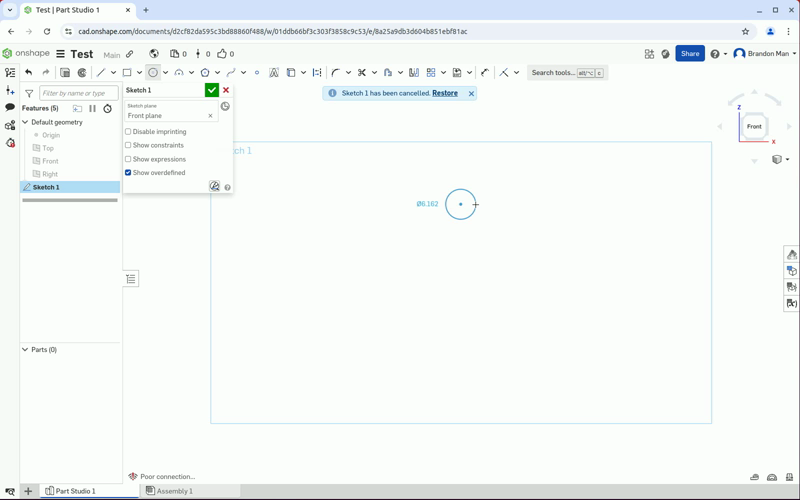
click(475, 204)
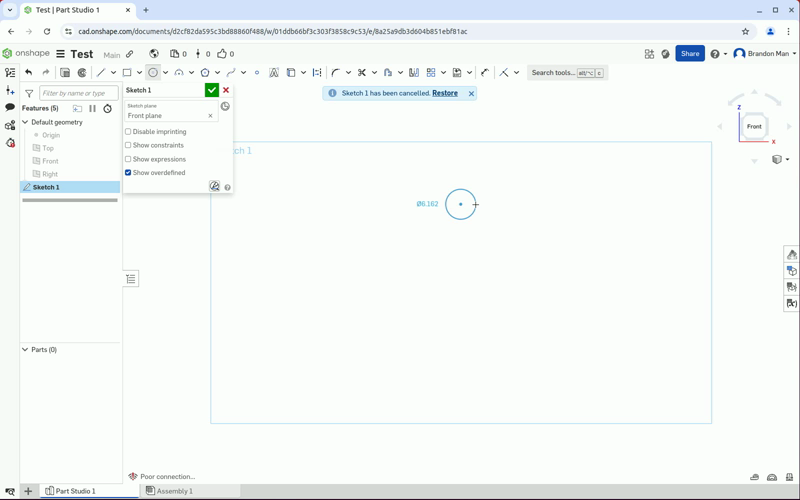
key(esc)
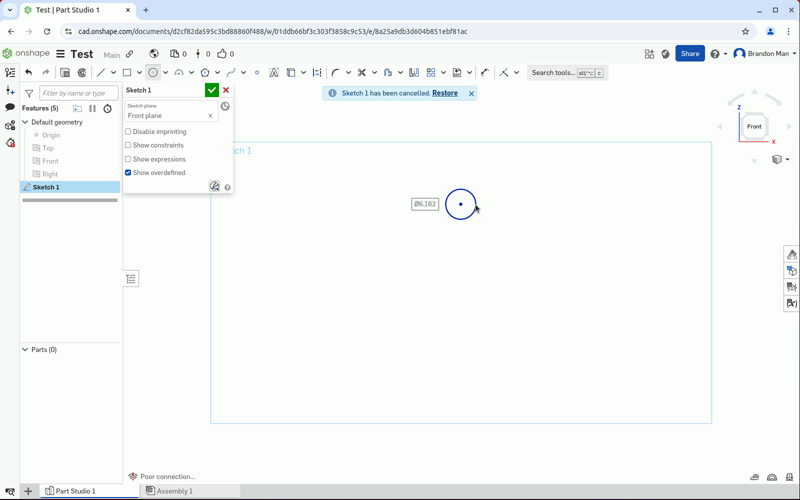
mouse_move(461, 202)
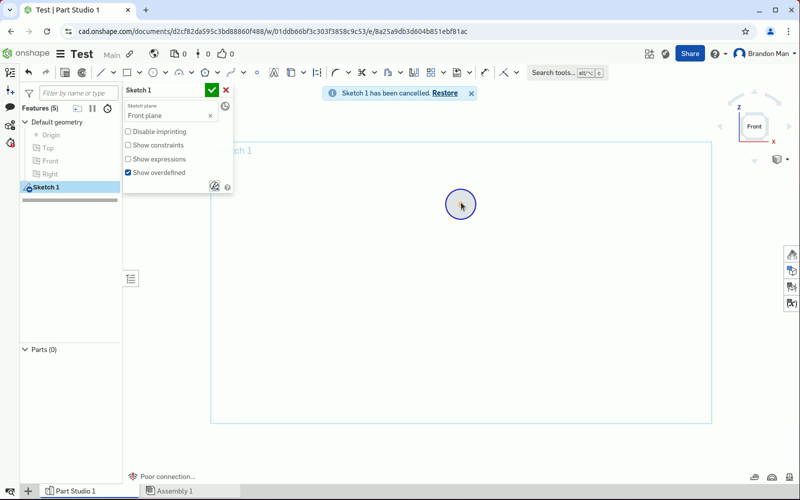
scroll(6)
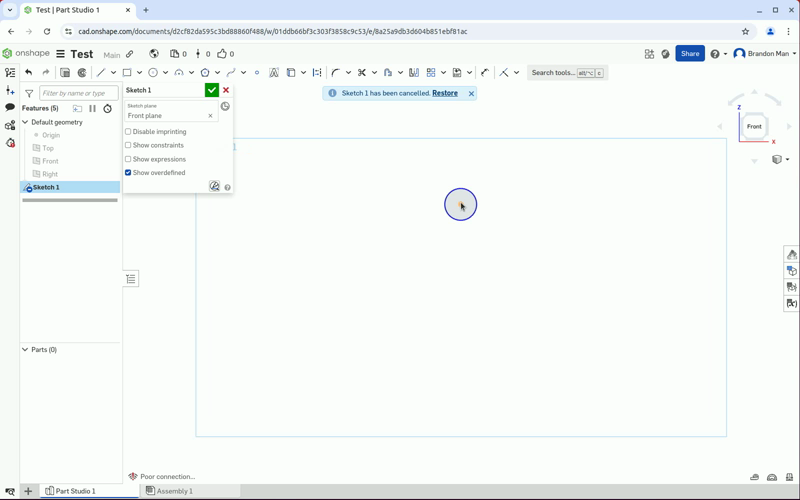
scroll(6)
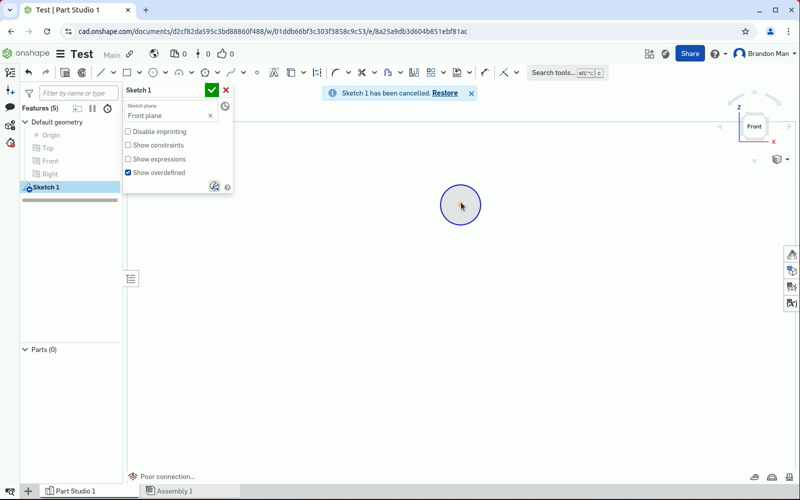
scroll(6)
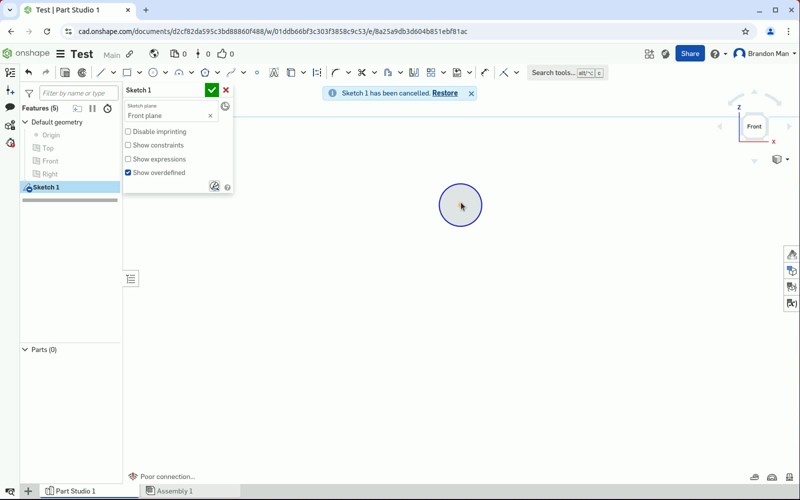
scroll(6)
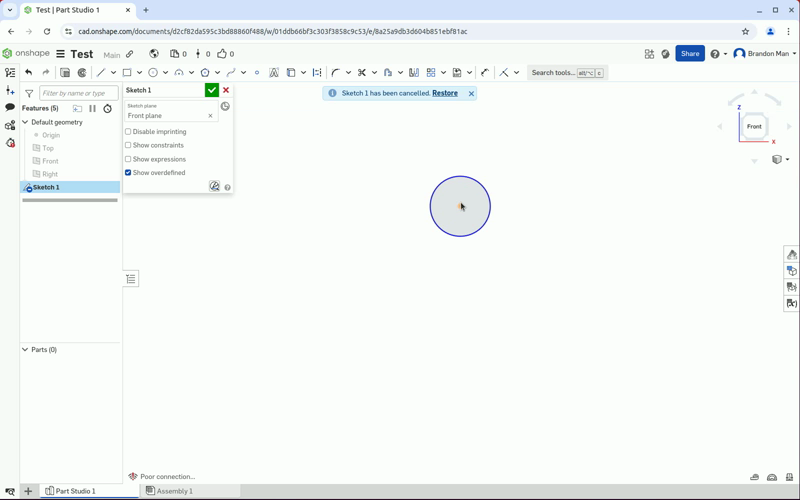
scroll(6)
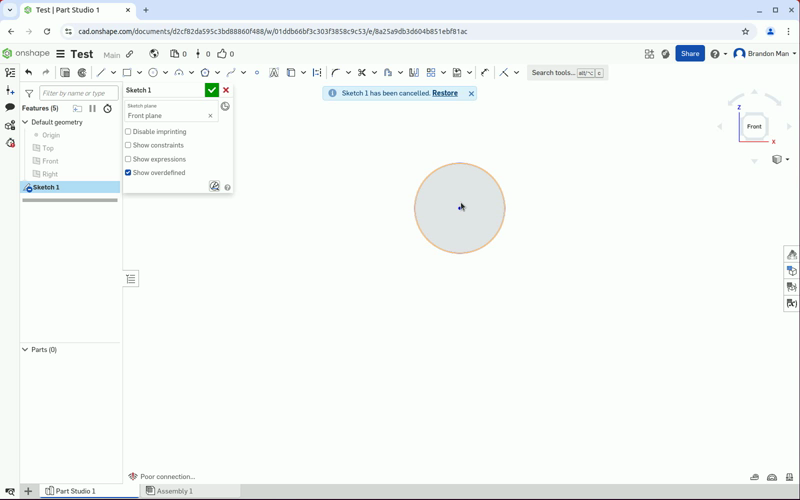
scroll(6)
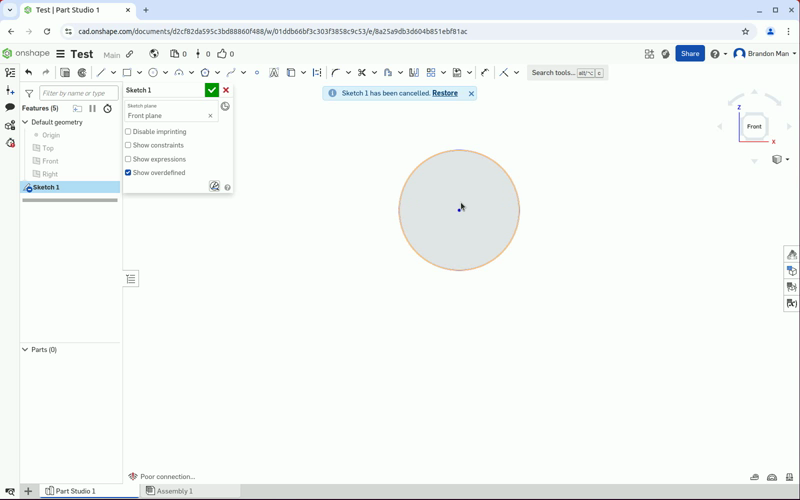
scroll(6)
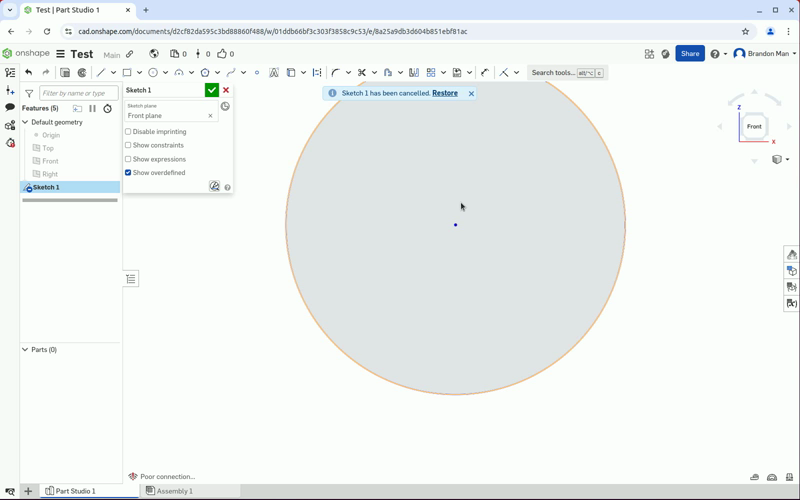
click(461, 202)
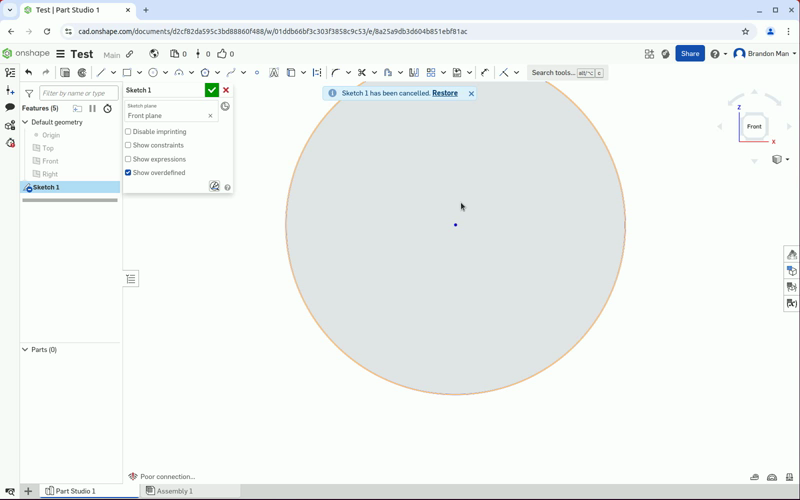
scroll(-6)
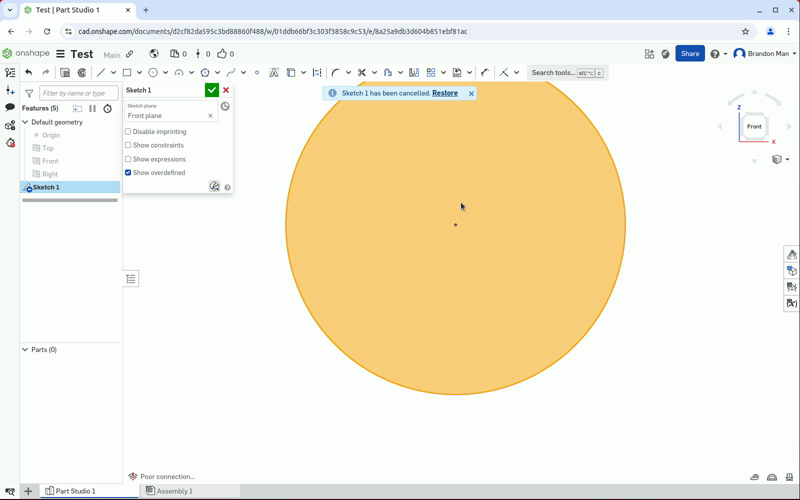
scroll(-6)
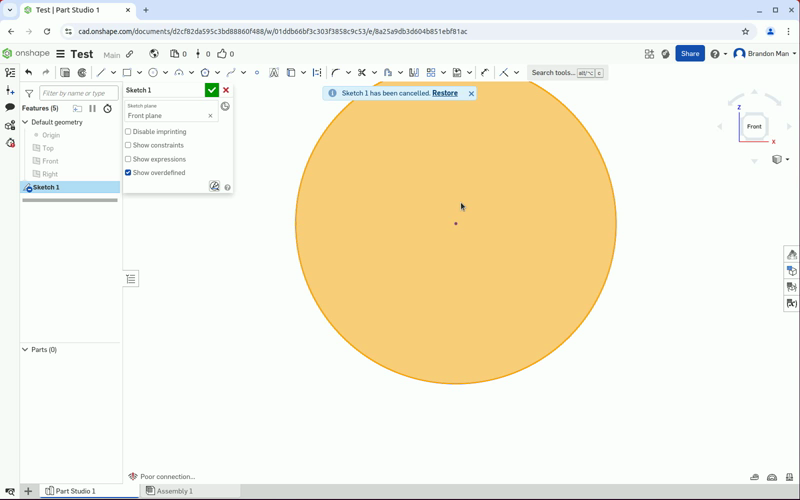
scroll(-6)
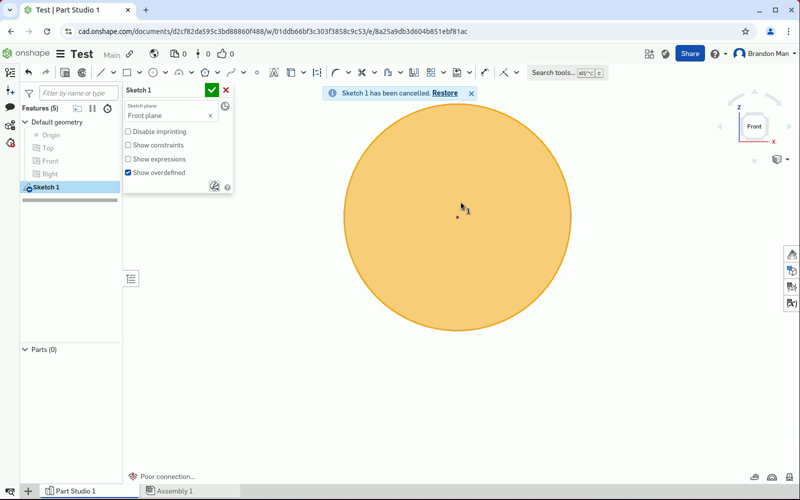
scroll(-6)
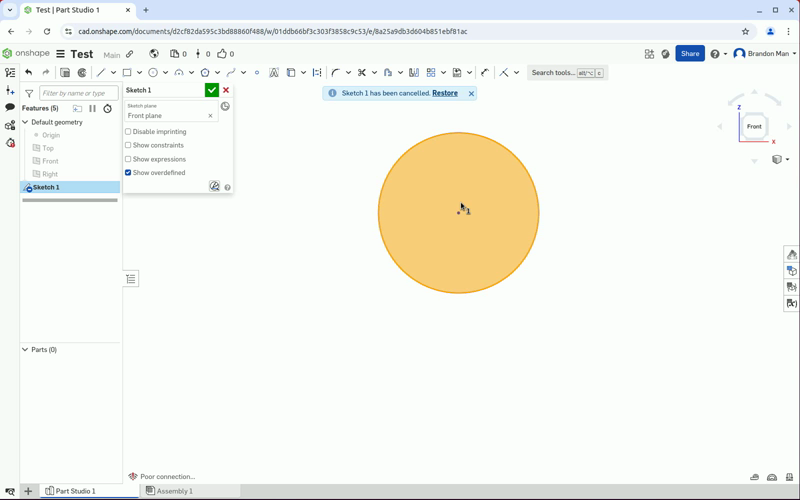
scroll(-6)
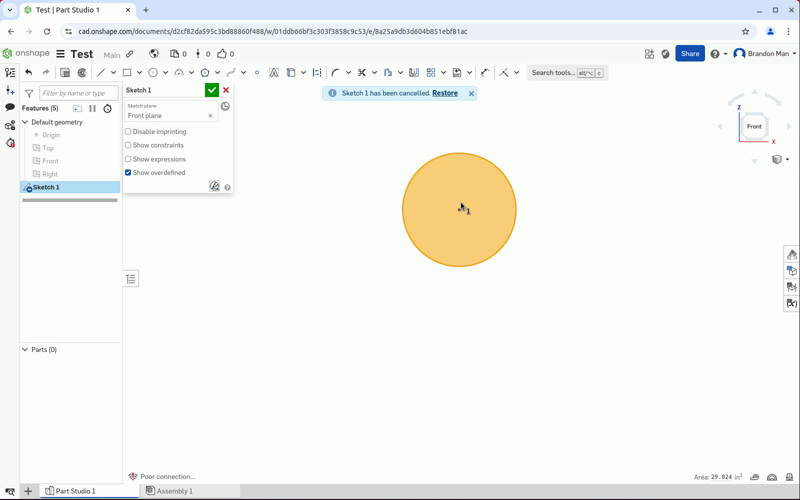
scroll(-6)
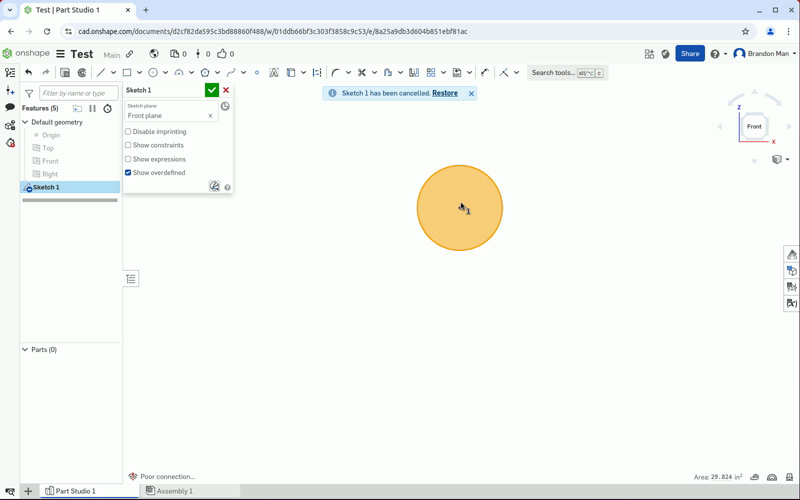
scroll(-6)
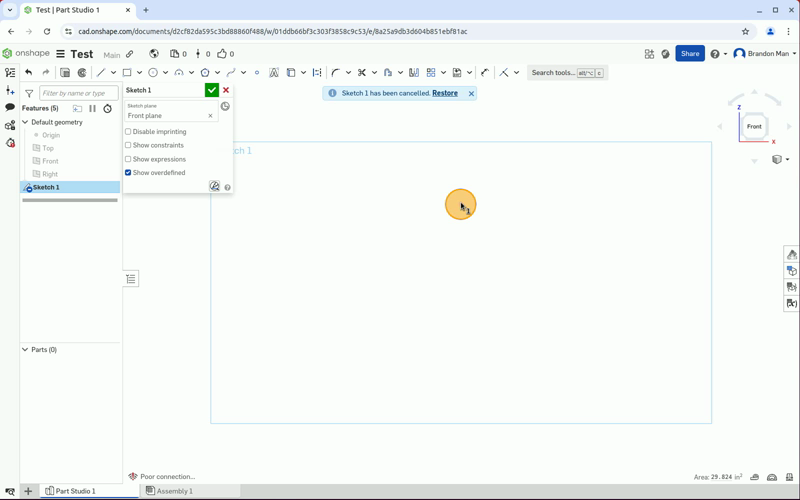
mouse_move(73, 352)
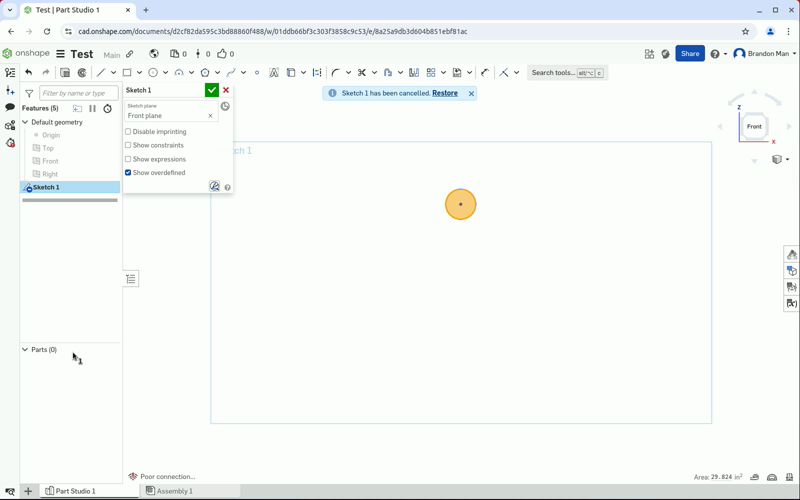
key(shift+y)
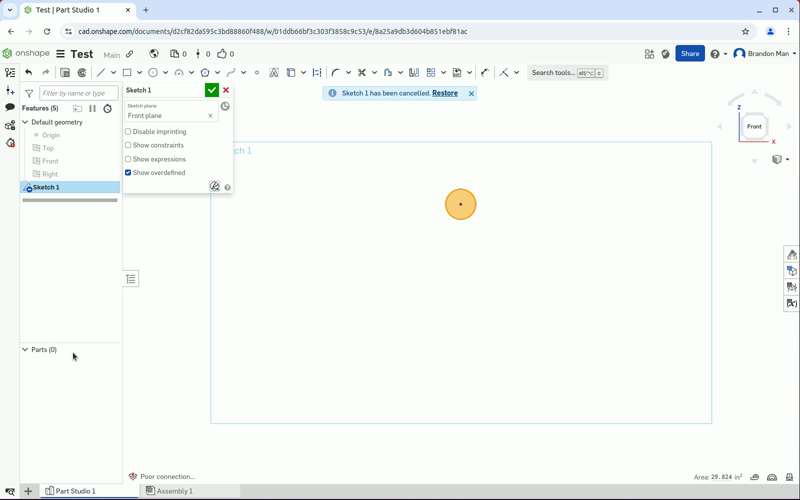
key(shift+e)
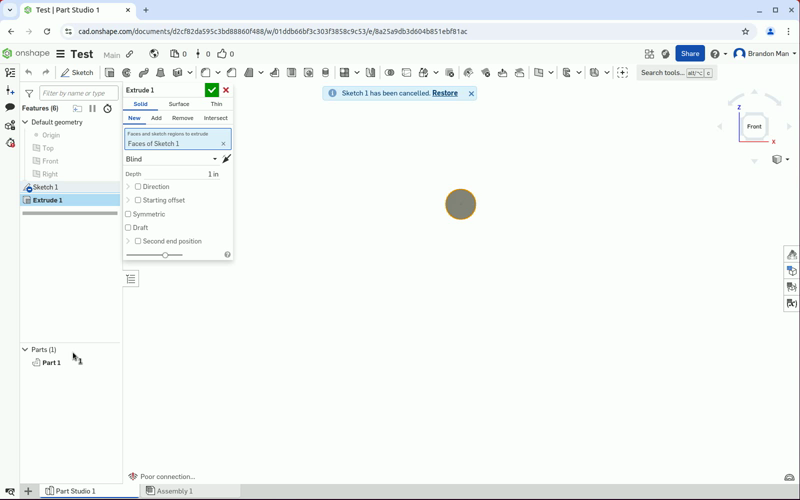
mouse_move(143, 106)
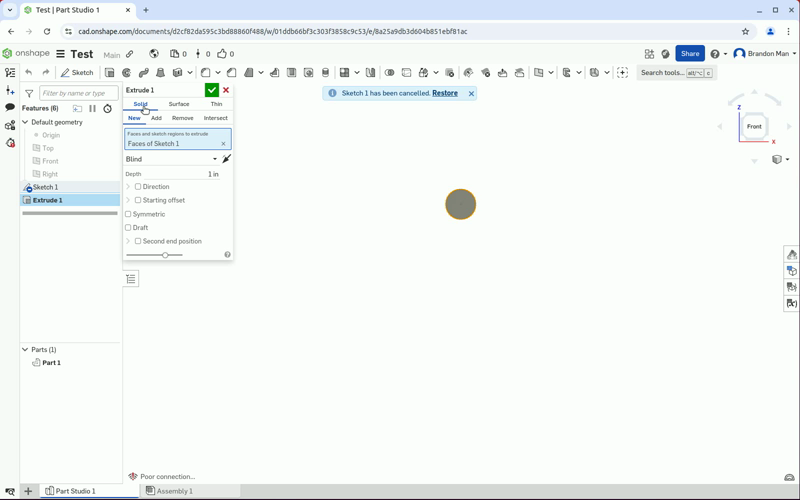
click(143, 106)
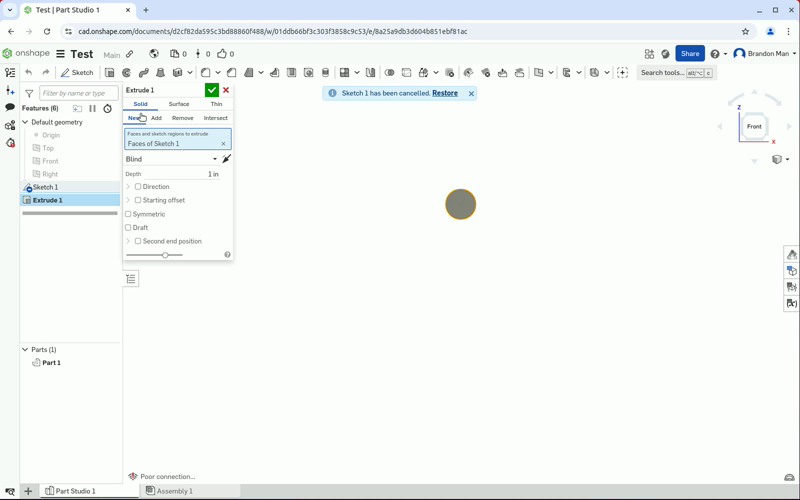
mouse_move(137, 120)
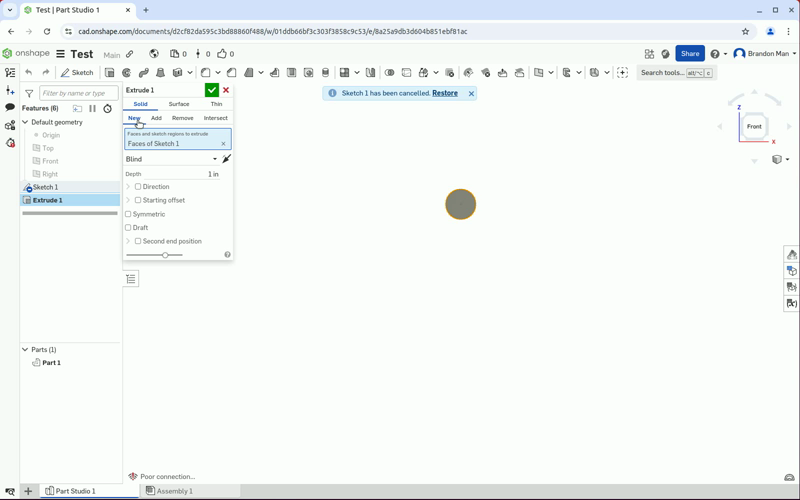
click(137, 120)
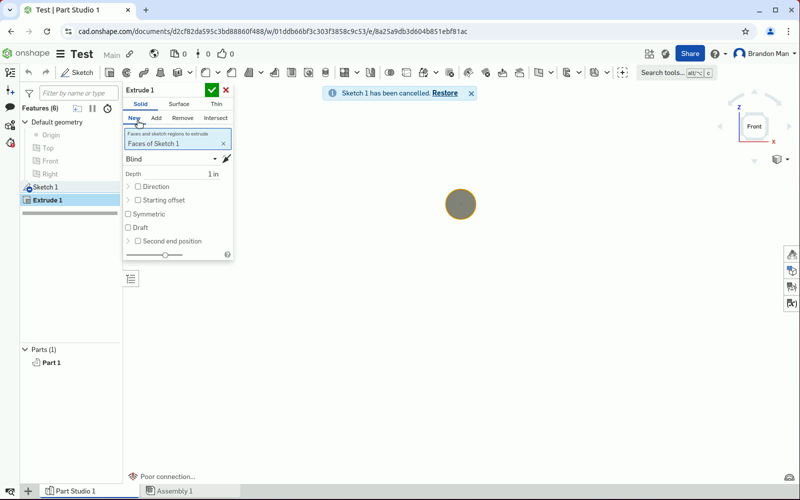
key(tab, 4)
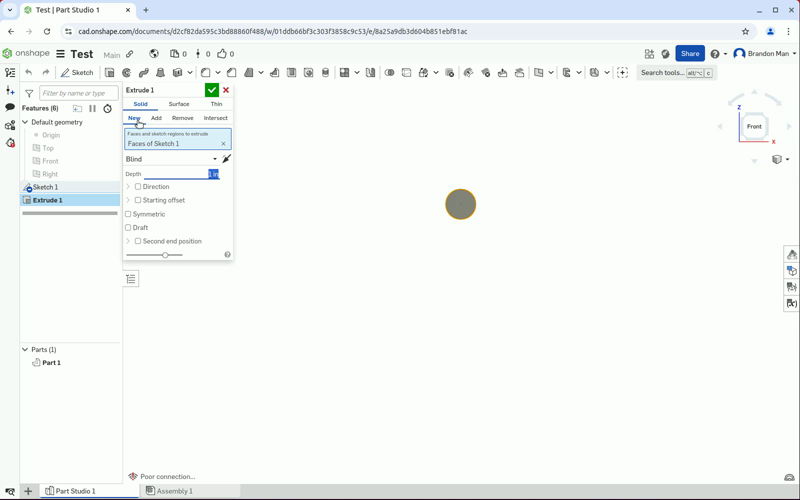
text(7.943)
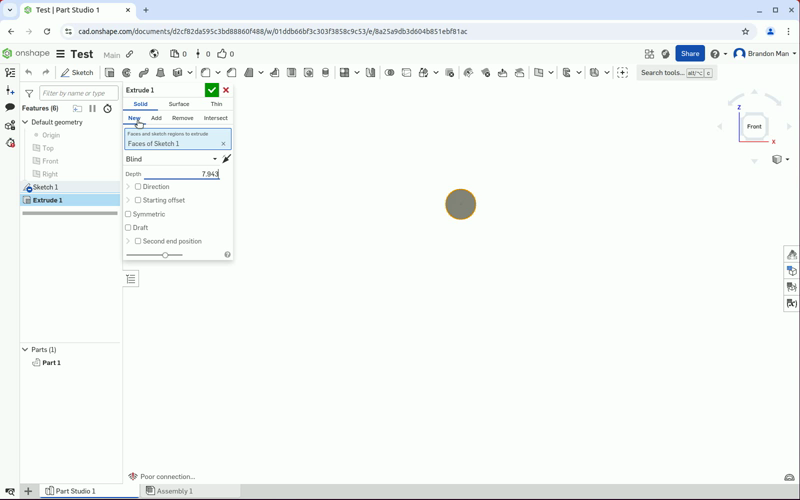
key(enter)
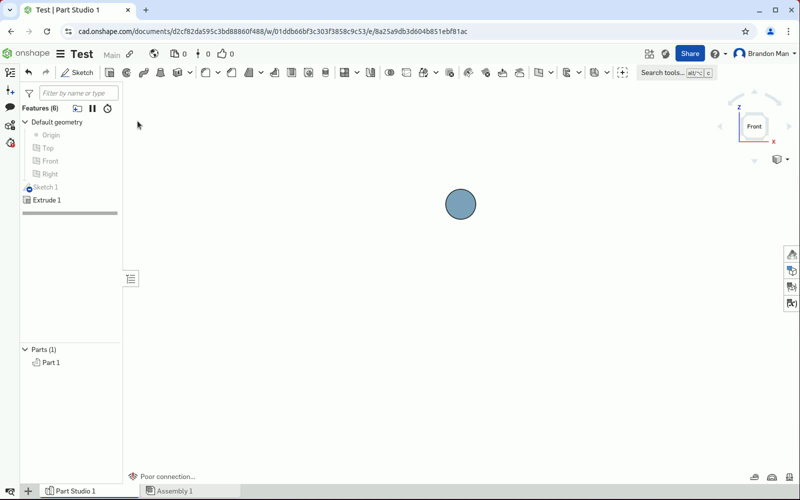
key(shift+h)
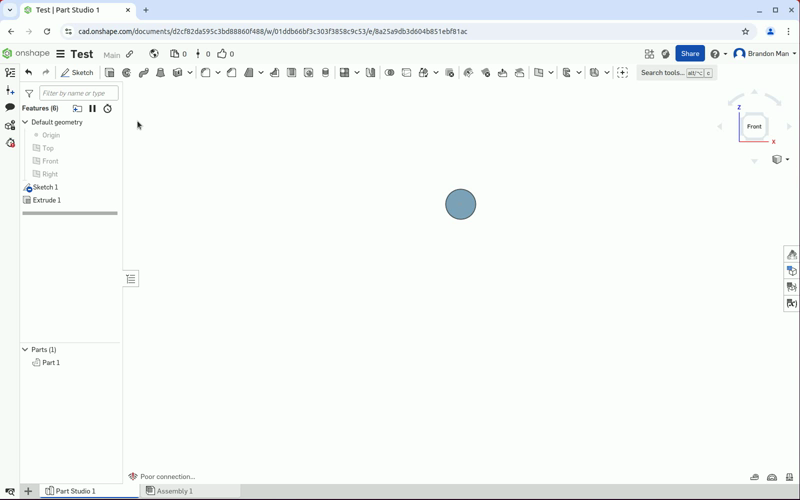
key(shift+h)
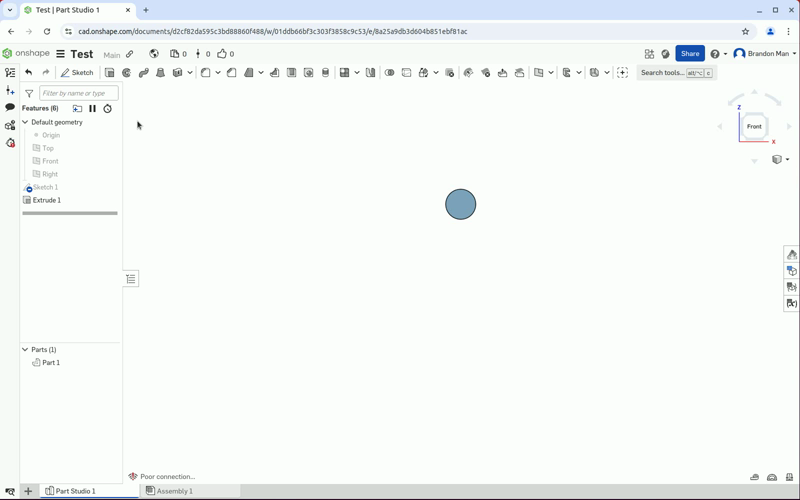
mouse_move(73, 189)
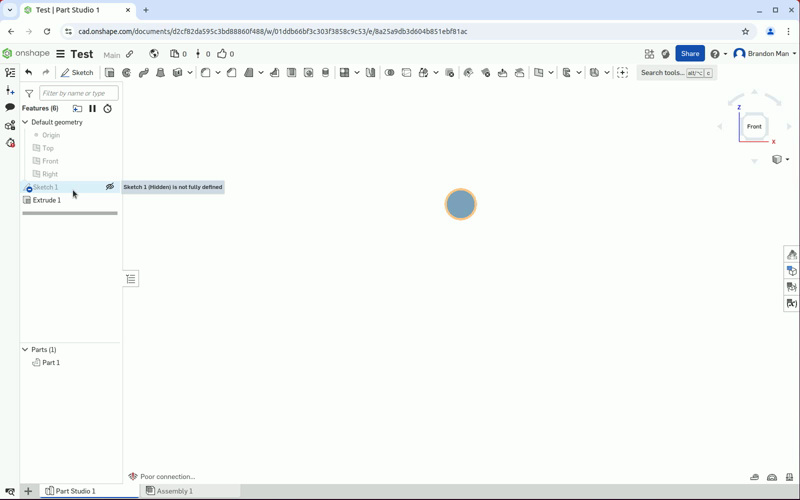
click(73, 189)
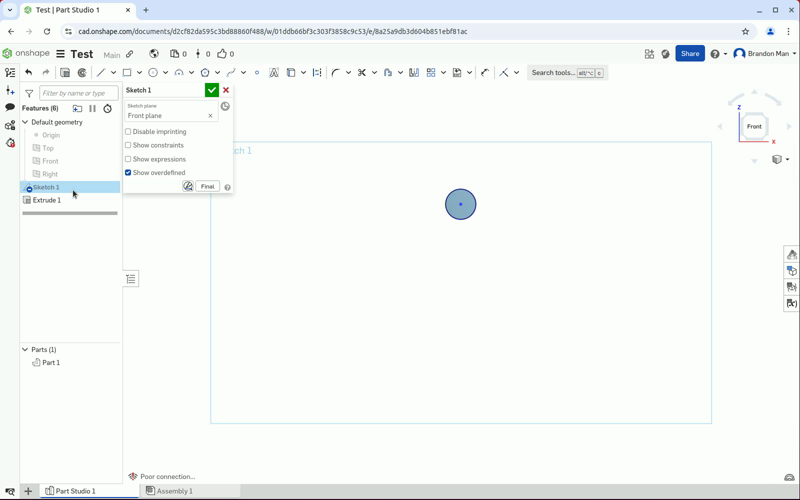
mouse_move(229, 92)
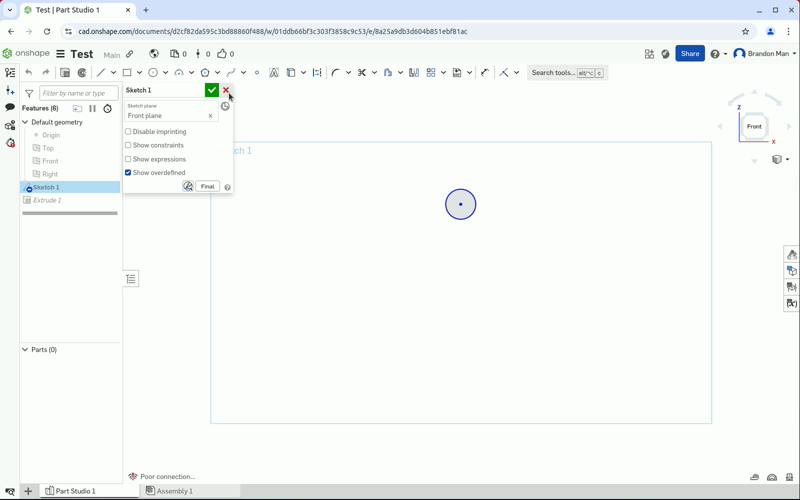
click(229, 92)
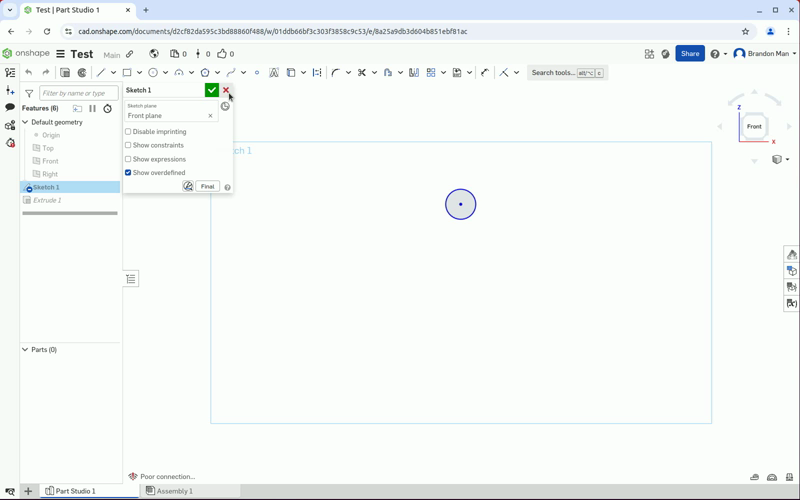
key(shift+s)
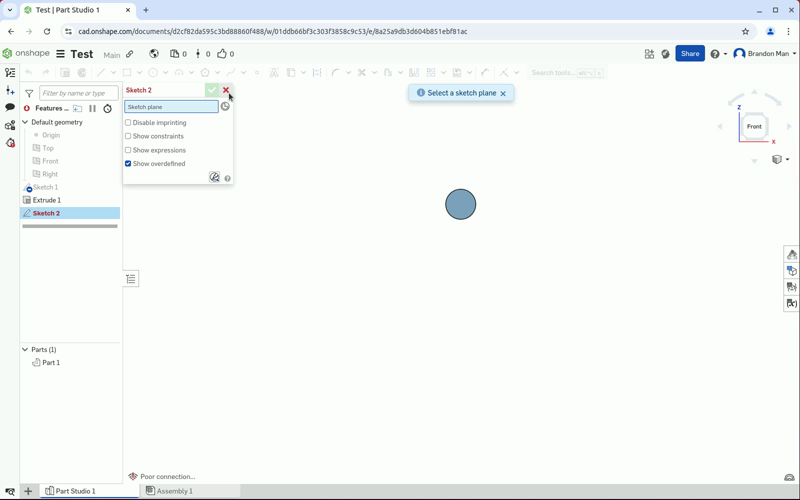
mouse_move(73, 163)
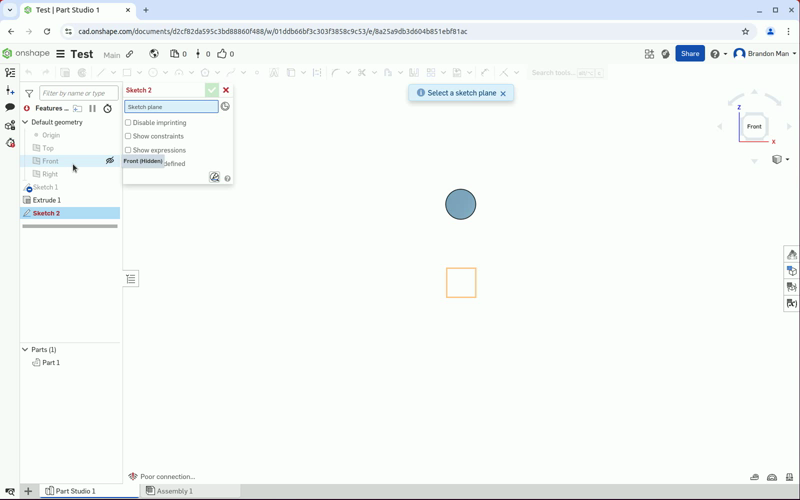
click(73, 163)
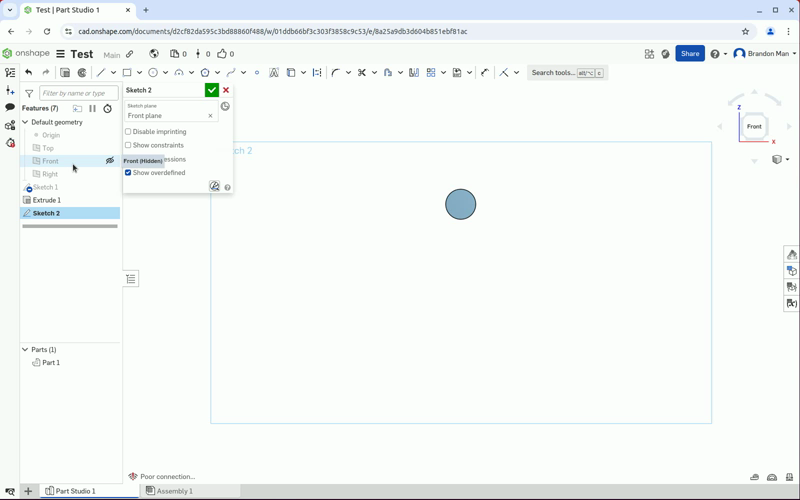
mouse_move(73, 352)
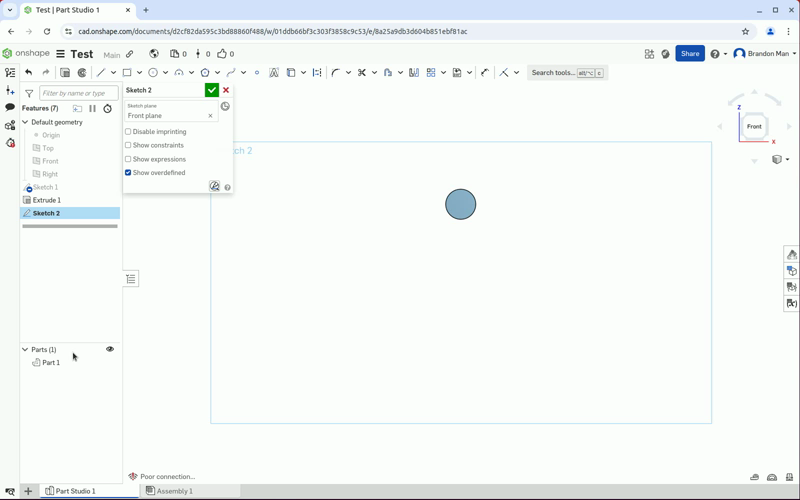
key(y)
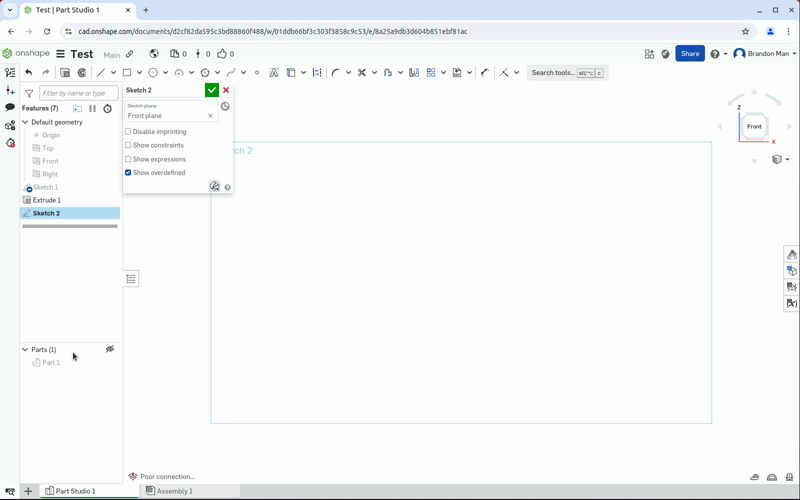
key(c)
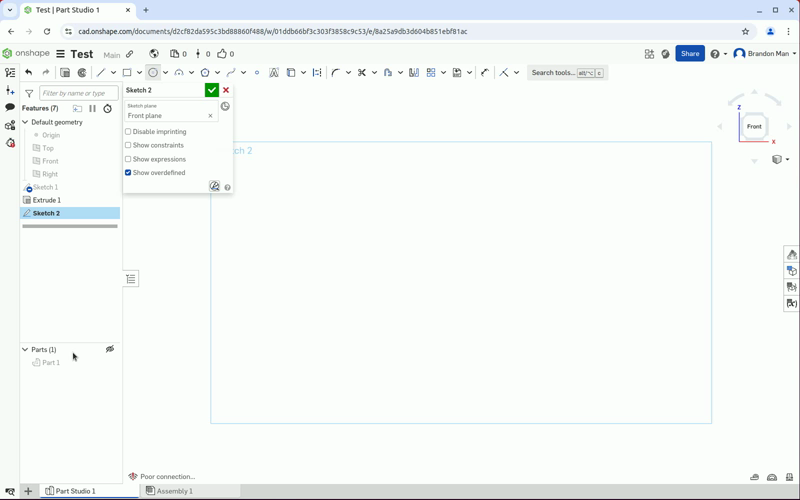
key_down(shift)
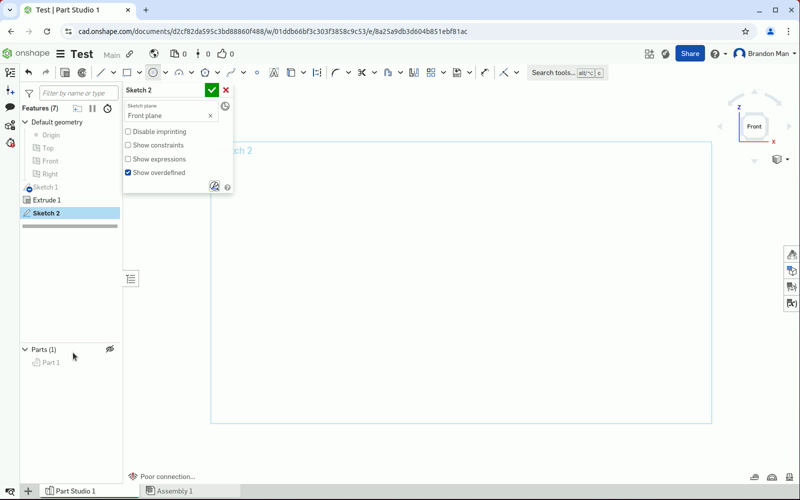
mouse_move(531, 380)
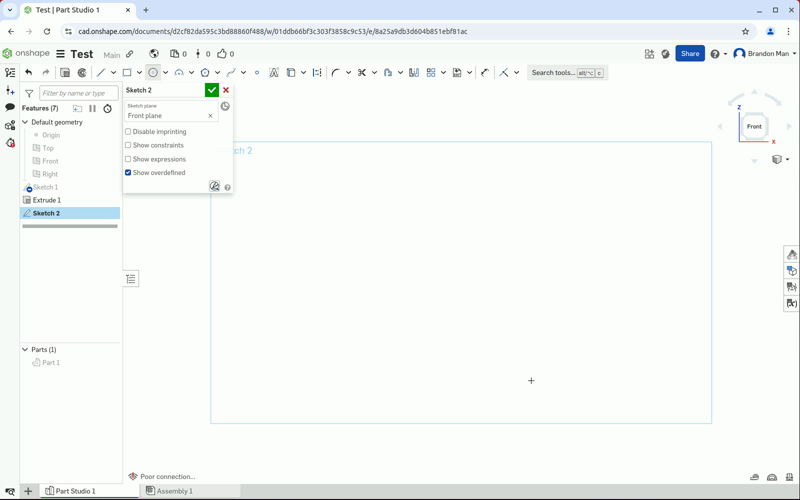
click(531, 380)
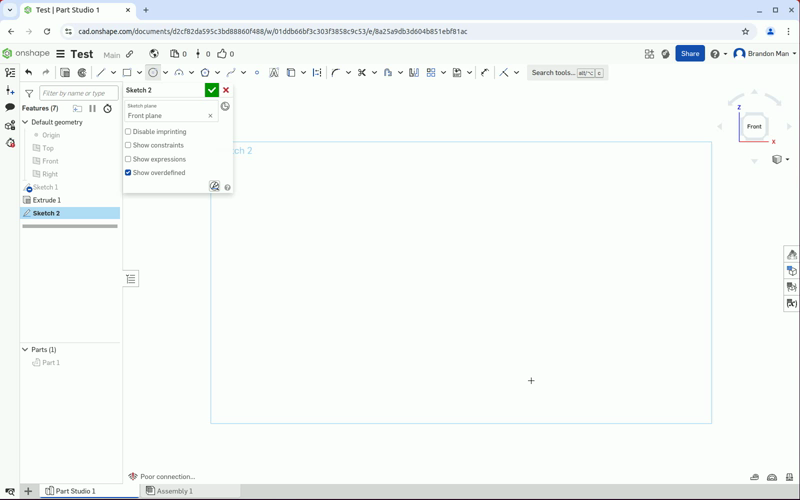
key_up(shift)
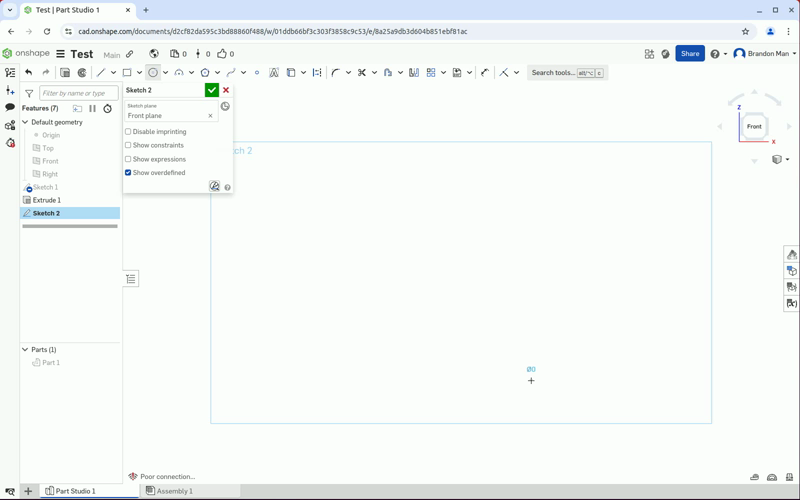
mouse_move(543, 380)
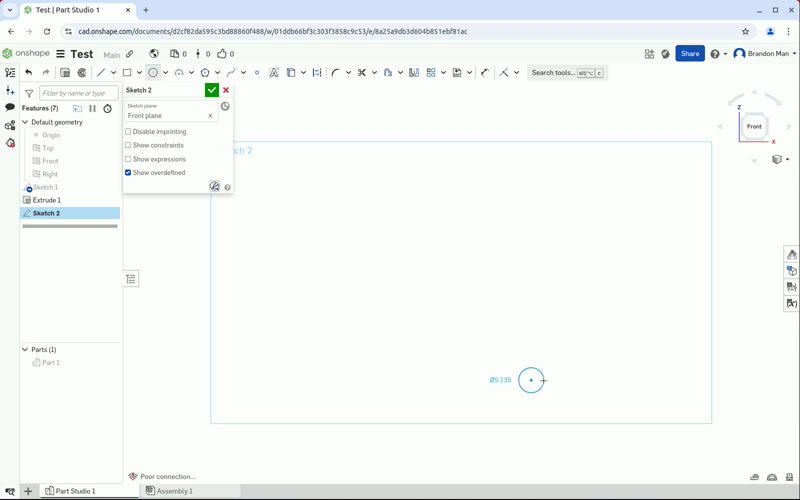
click(543, 380)
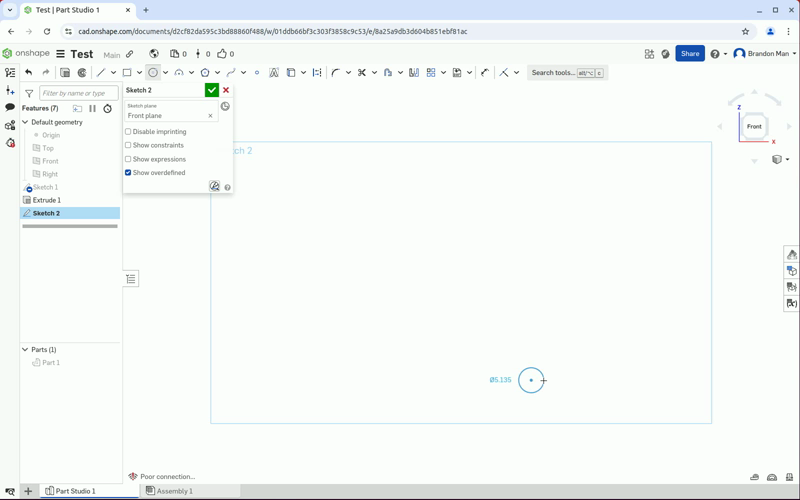
key(esc)
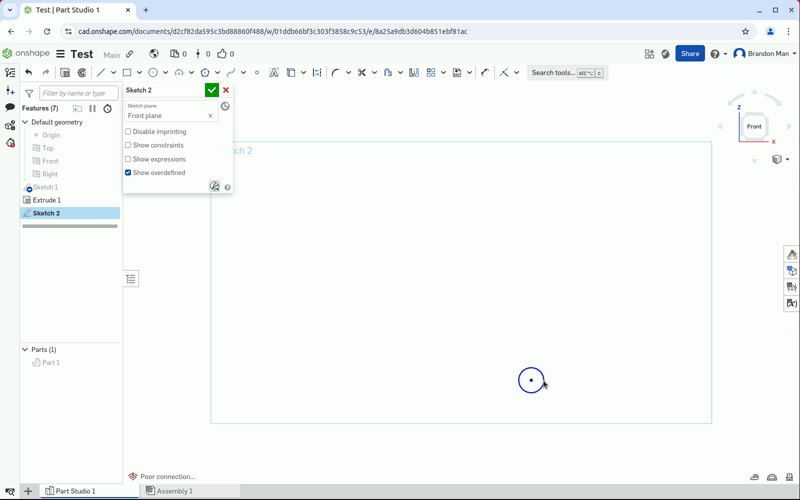
mouse_move(539, 382)
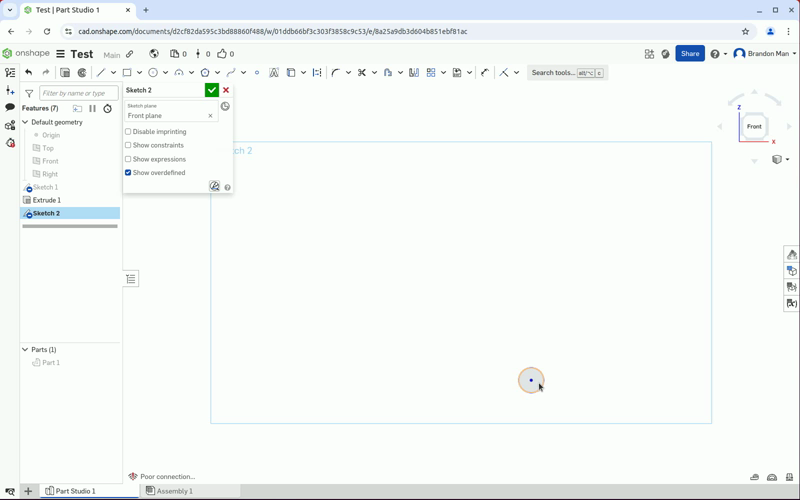
scroll(6)
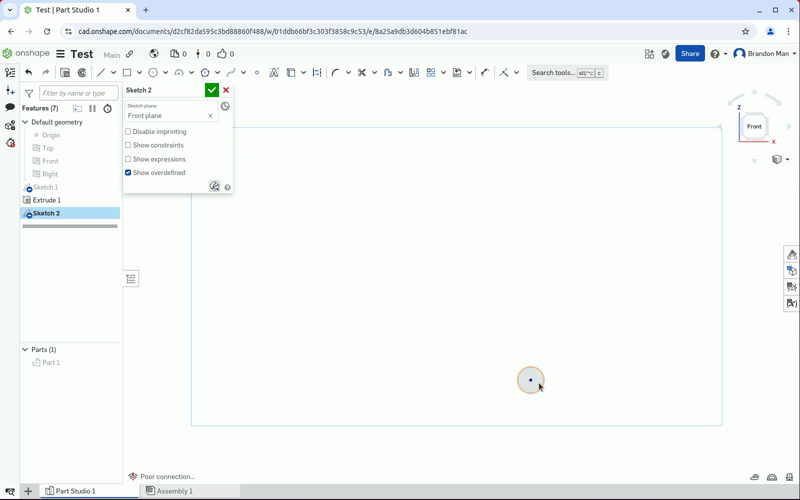
scroll(6)
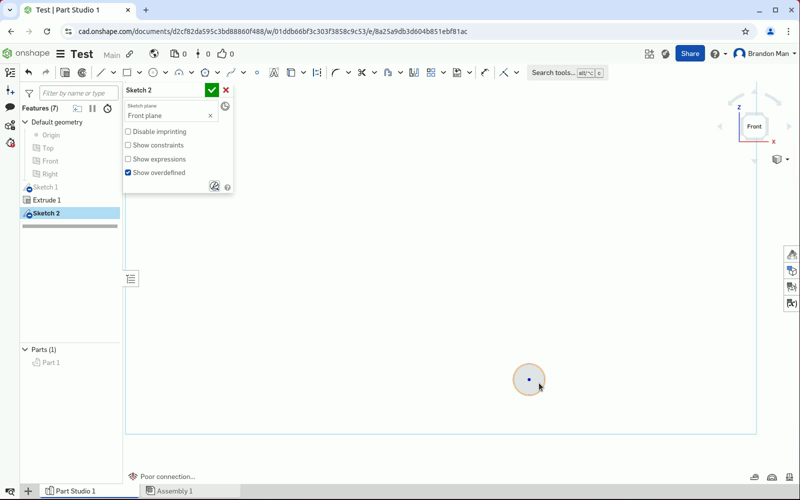
scroll(6)
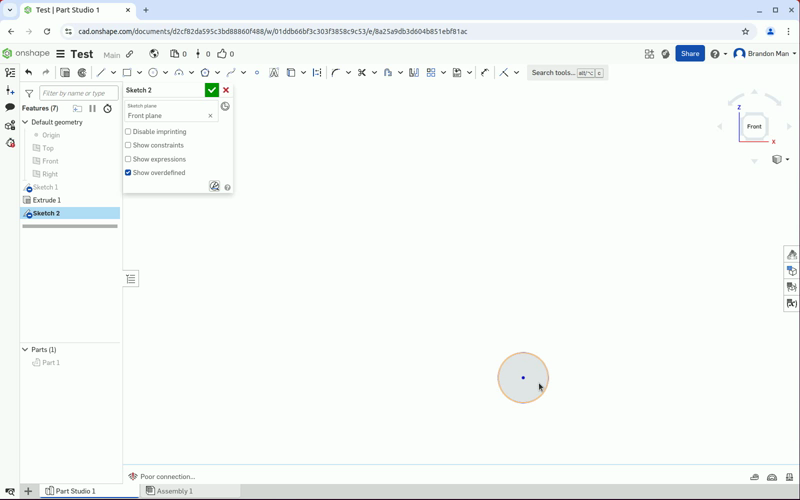
scroll(6)
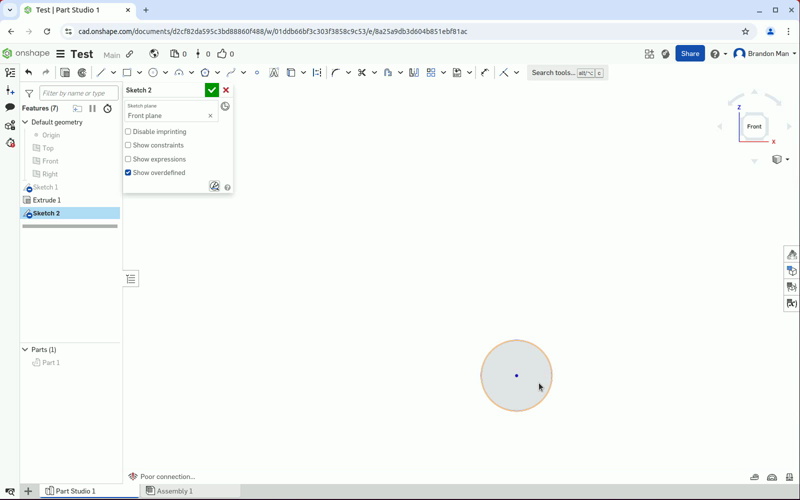
scroll(6)
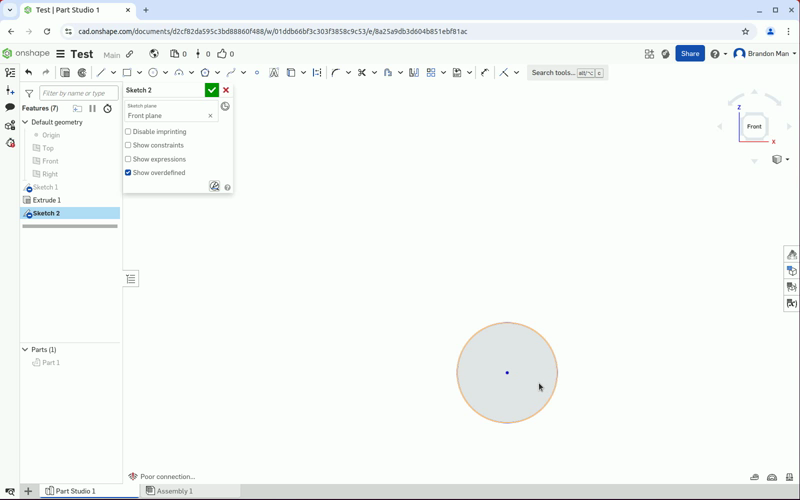
scroll(6)
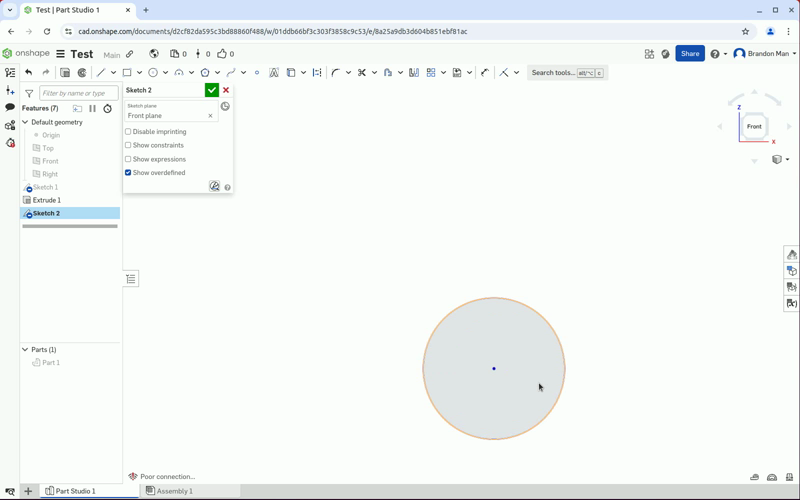
scroll(6)
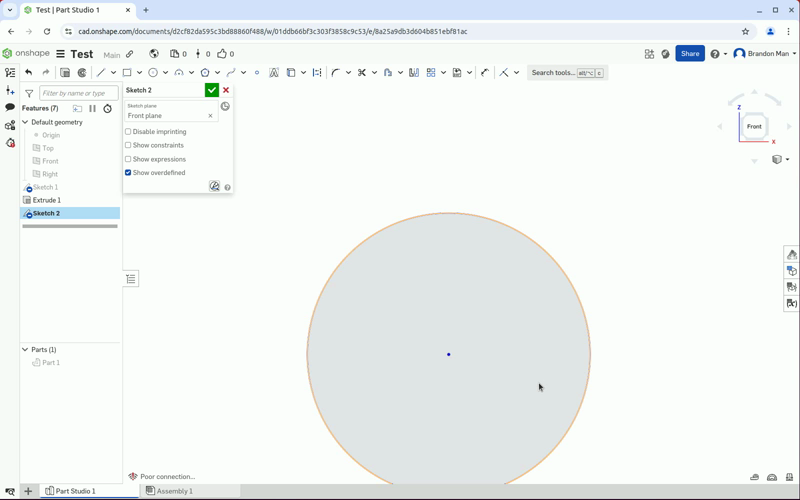
click(539, 382)
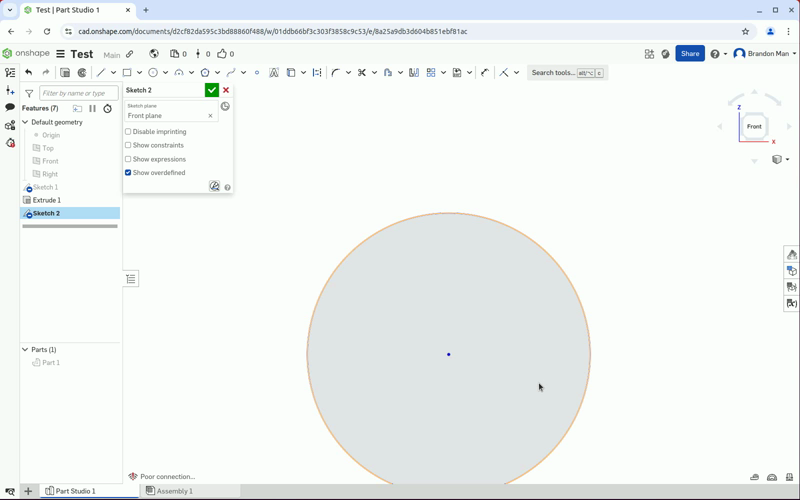
scroll(-6)
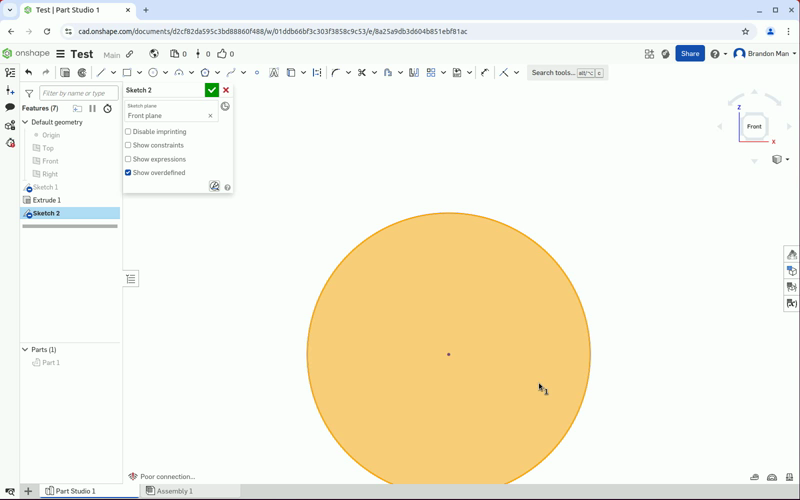
scroll(-6)
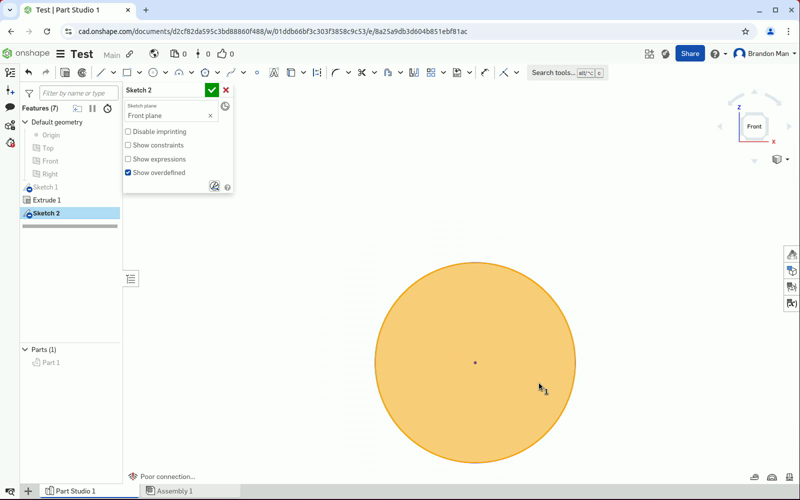
scroll(-6)
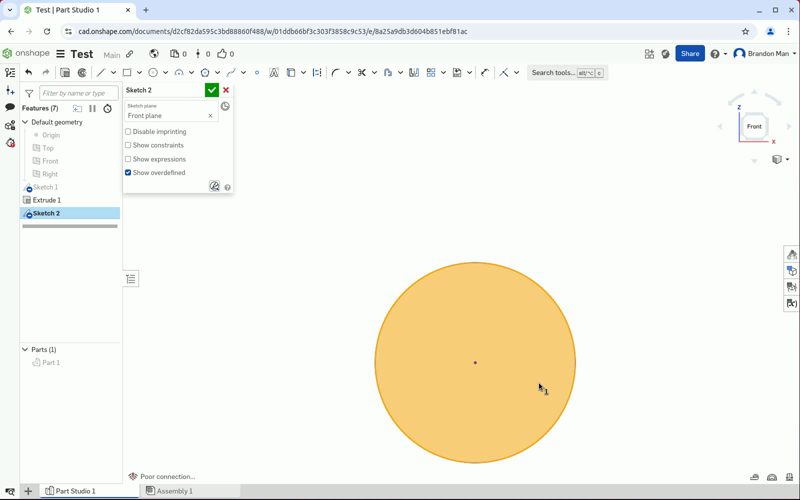
scroll(-6)
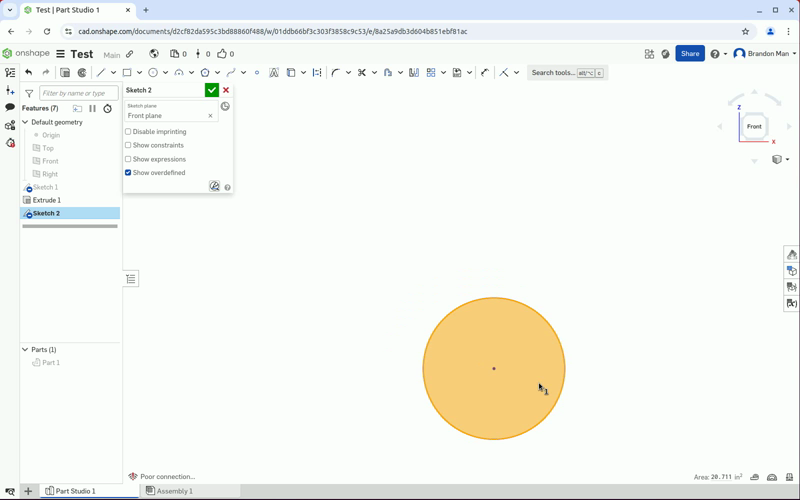
scroll(-6)
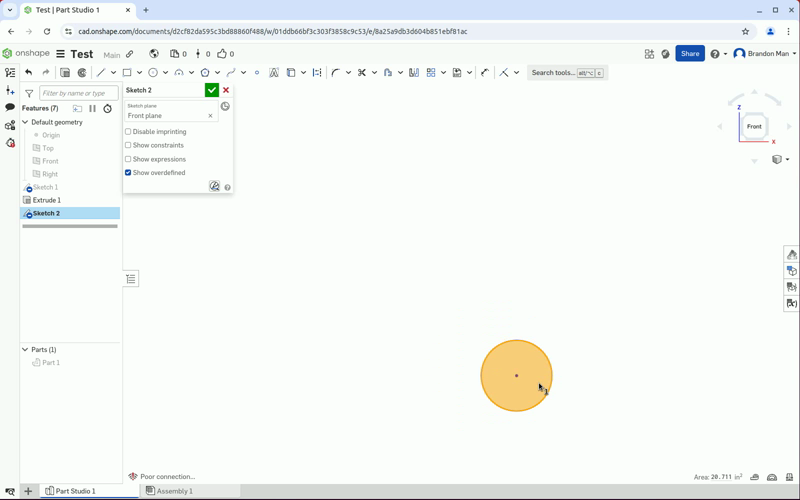
scroll(-6)
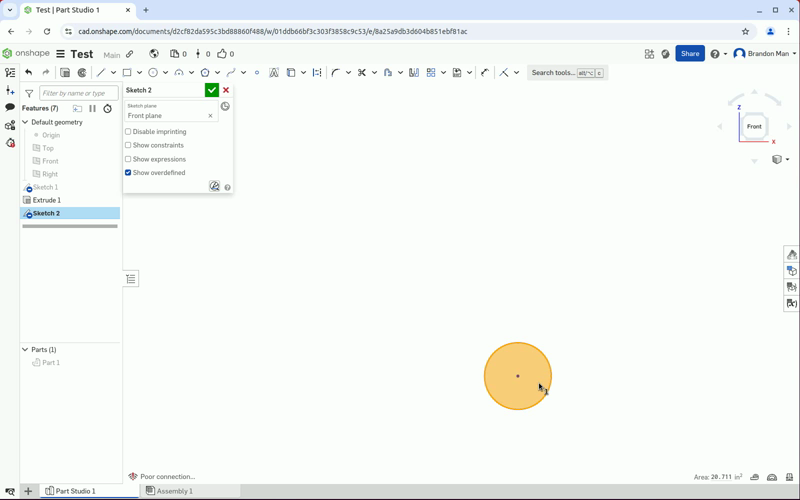
scroll(-6)
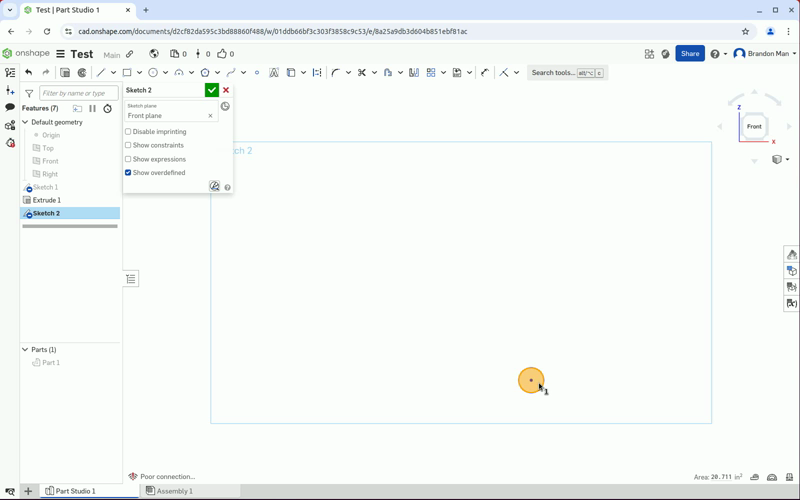
mouse_move(73, 352)
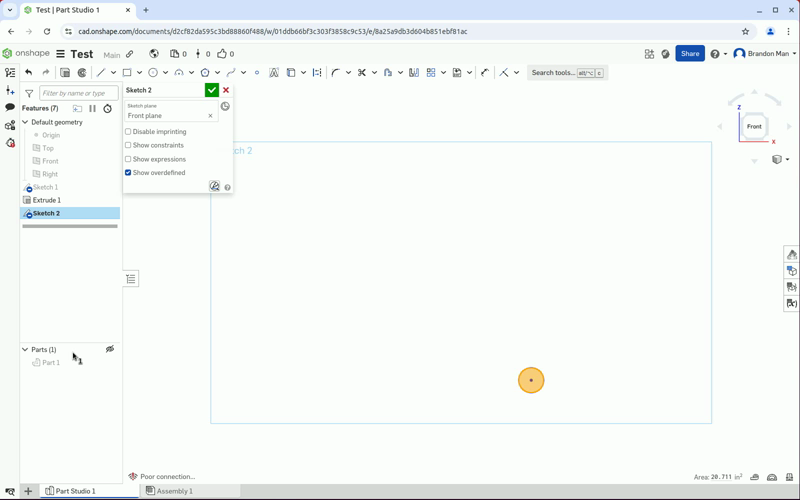
key(shift+y)
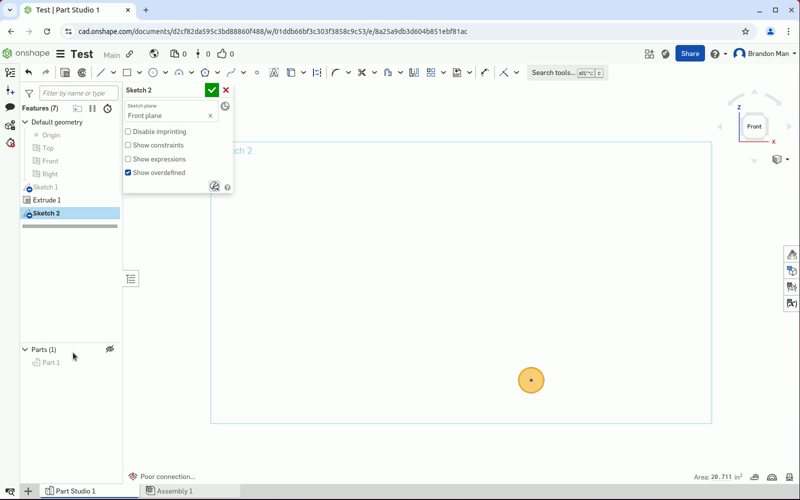
key(shift+e)
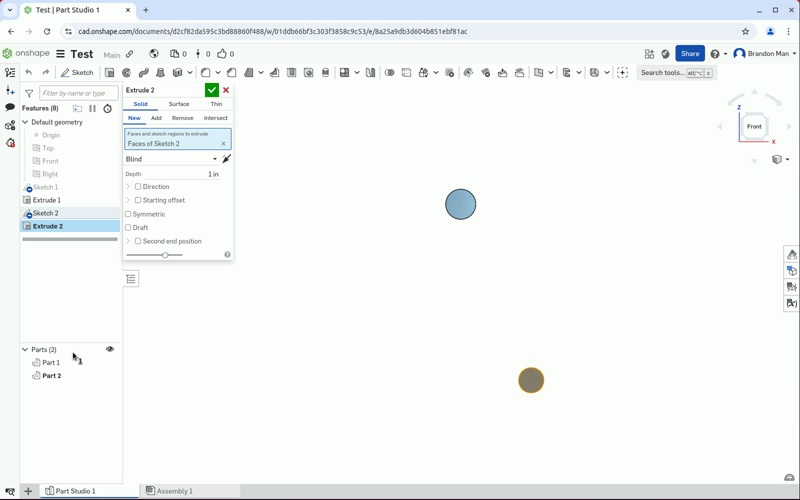
mouse_move(143, 106)
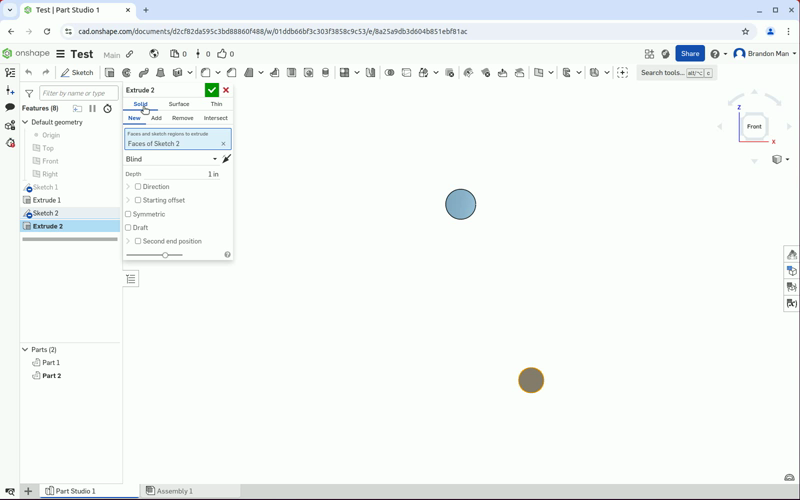
click(143, 106)
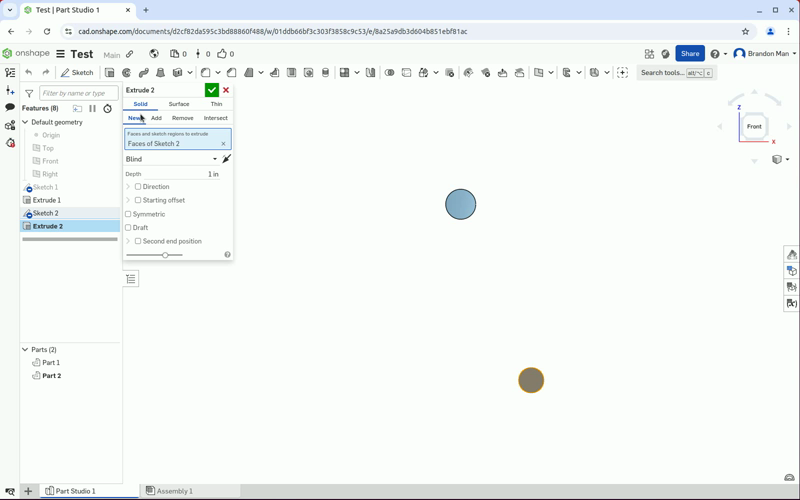
mouse_move(137, 120)
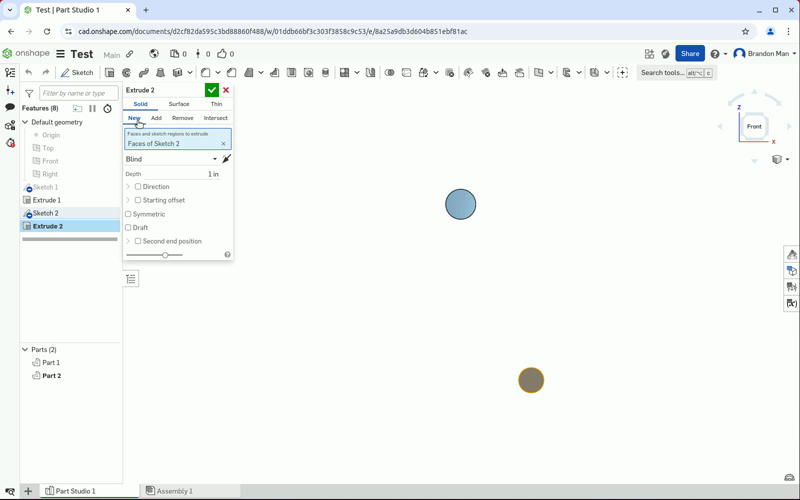
click(137, 120)
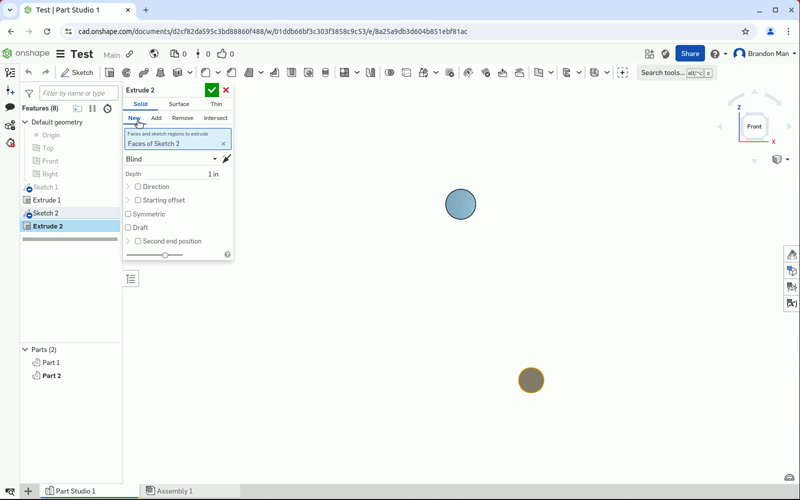
key(tab, 4)
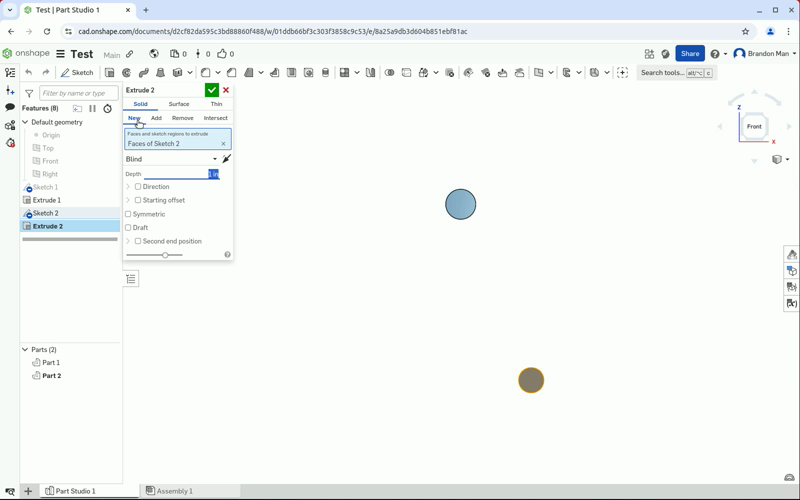
text(7.943)
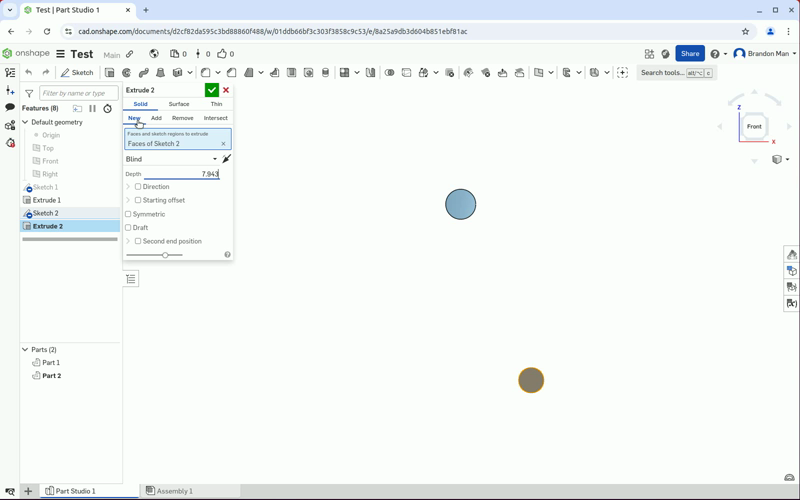
key(enter)
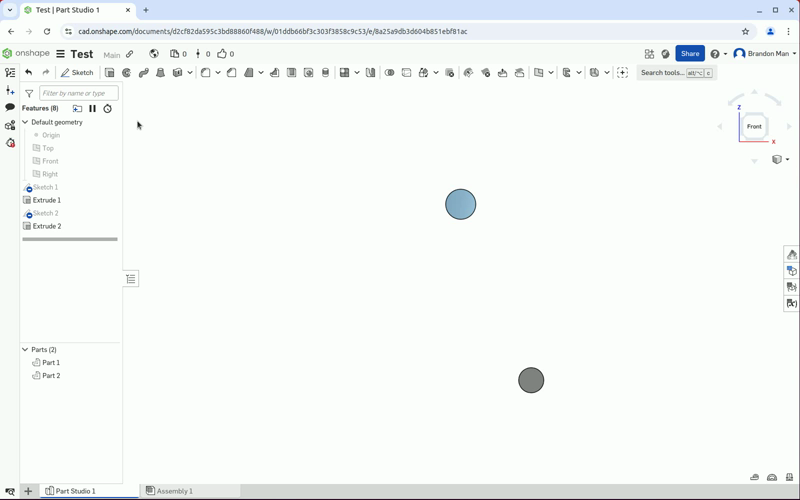
key(shift+h)
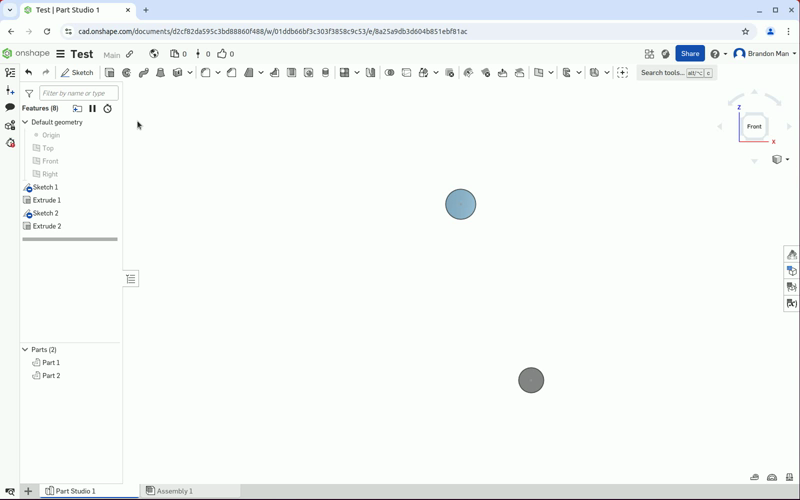
key(shift+h)
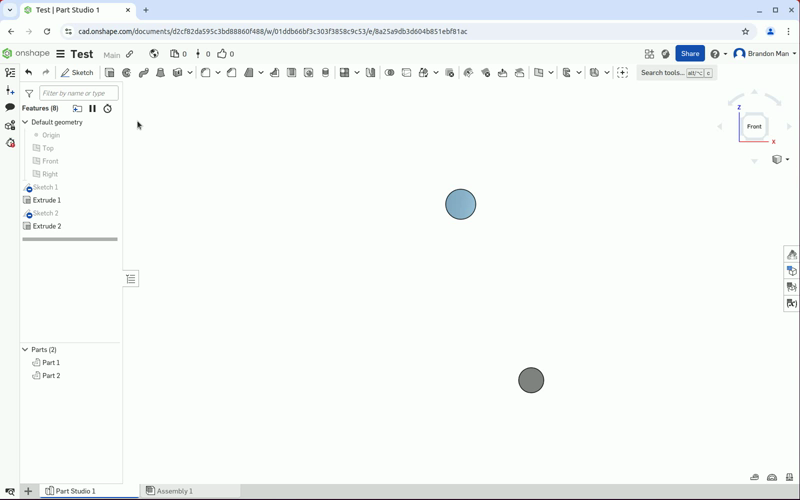
mouse_move(73, 189)
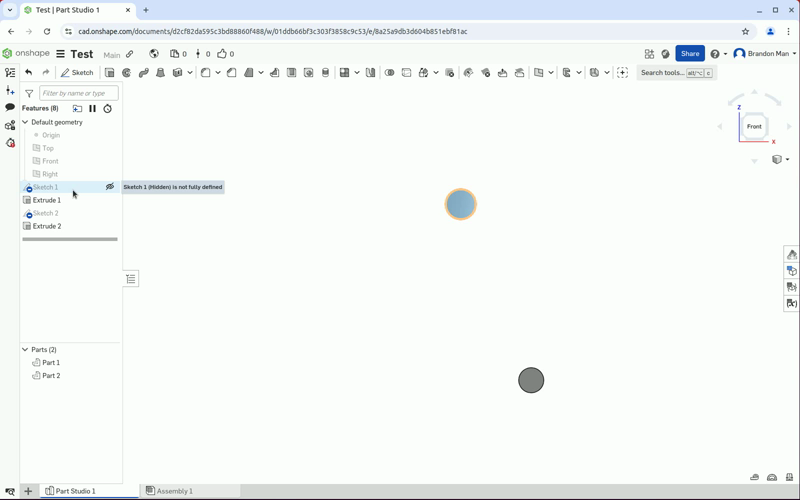
click(73, 189)
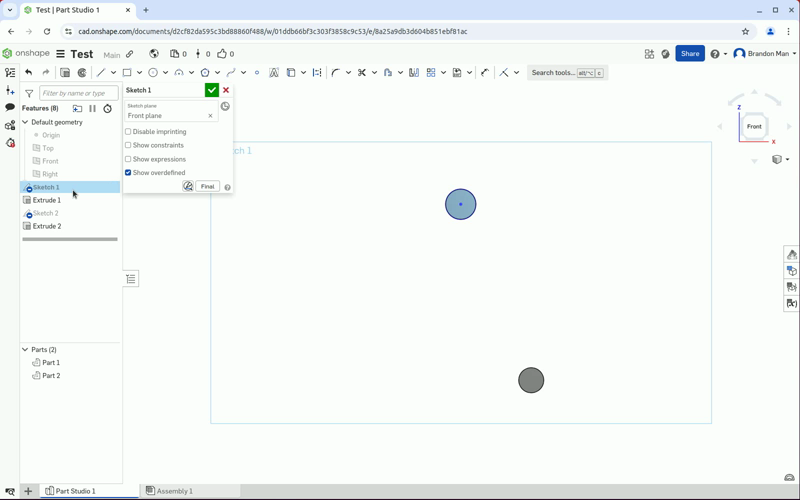
mouse_move(229, 92)
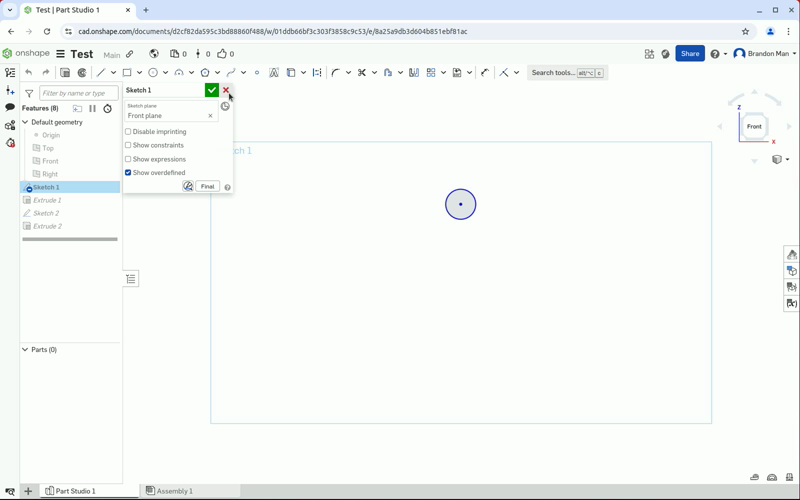
click(229, 92)
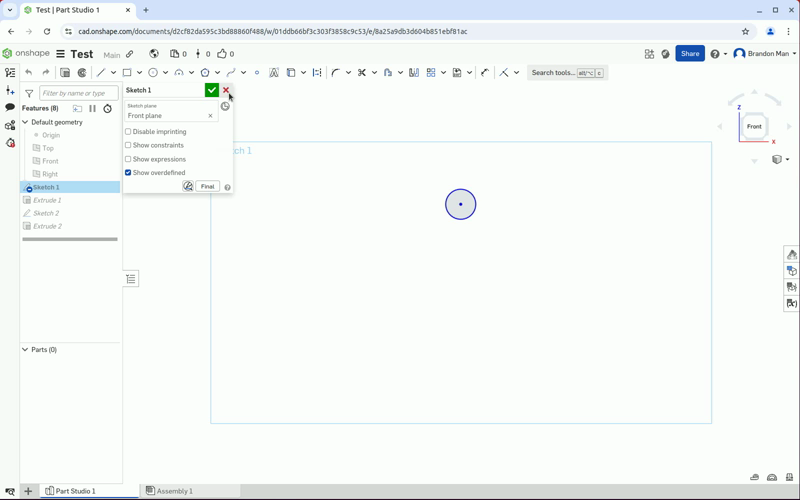
key(shift+s)
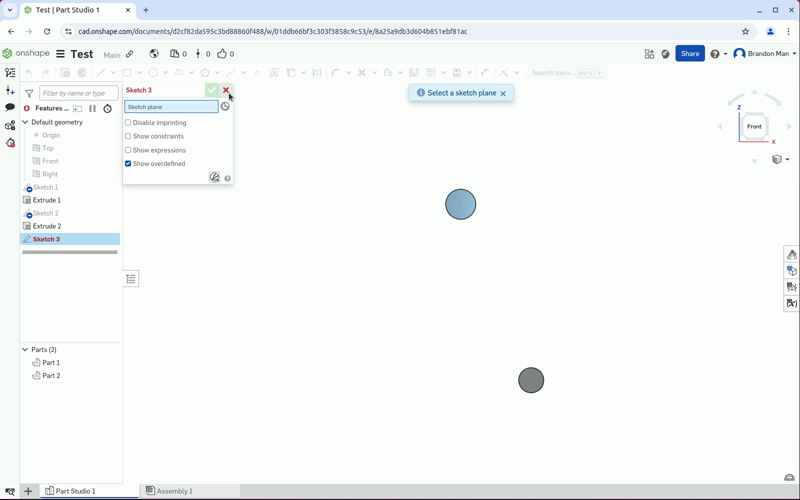
mouse_move(73, 163)
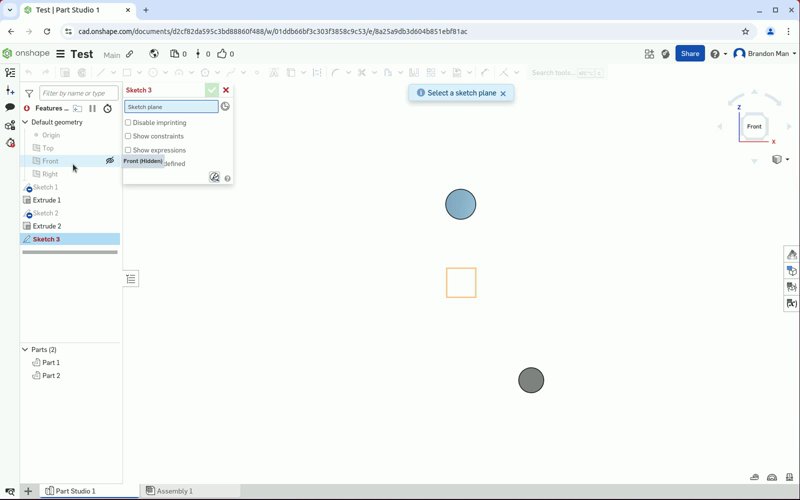
click(73, 163)
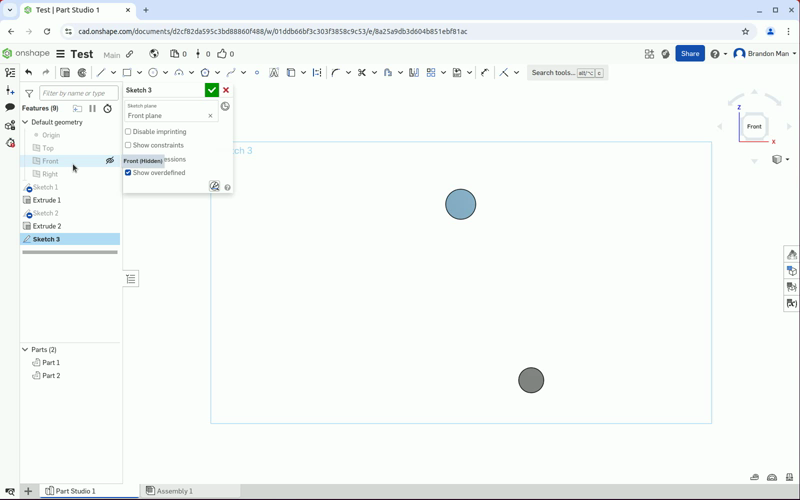
mouse_move(73, 352)
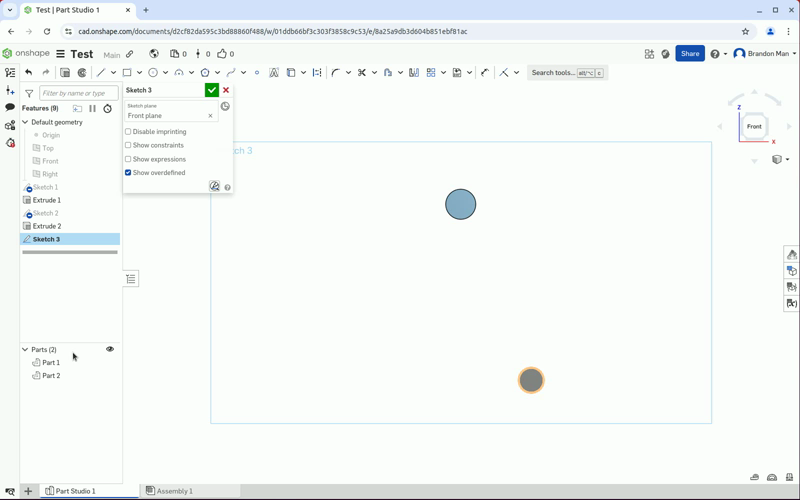
key(y)
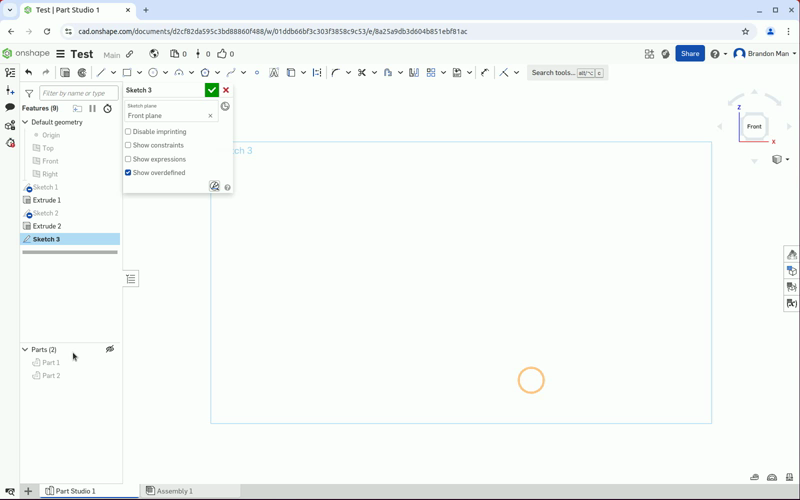
key(c)
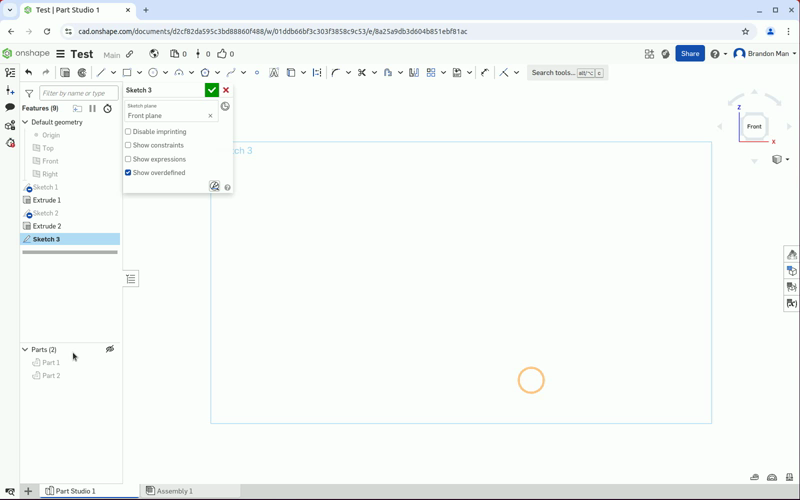
key_down(shift)
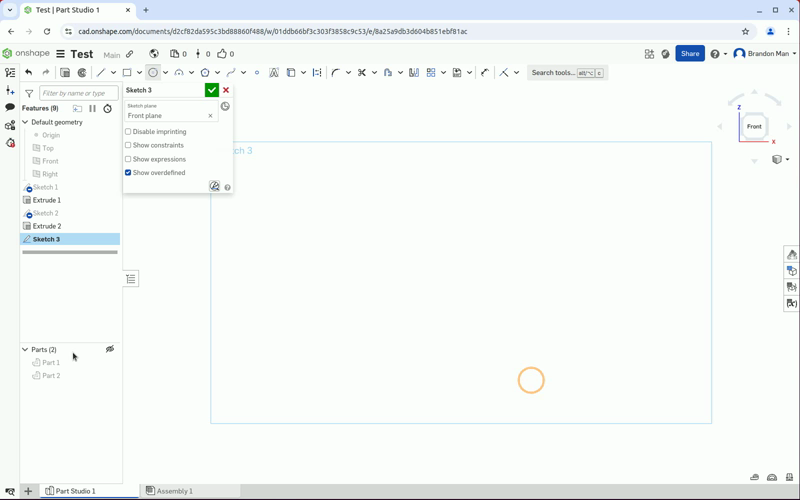
mouse_move(461, 282)
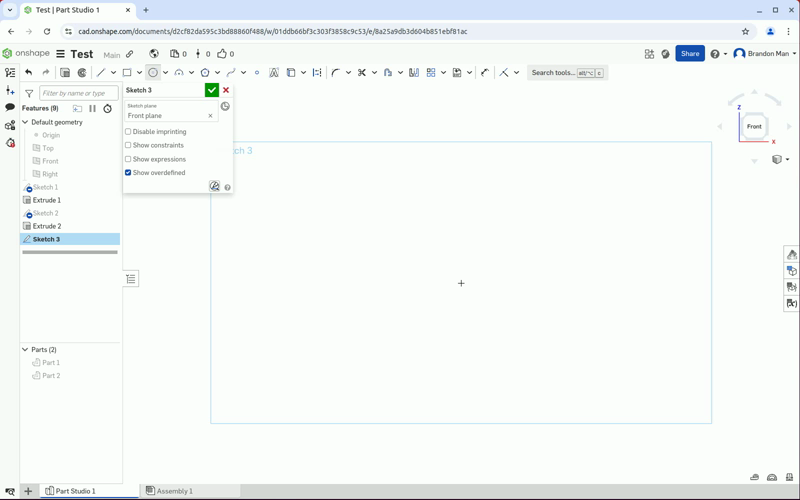
click(461, 282)
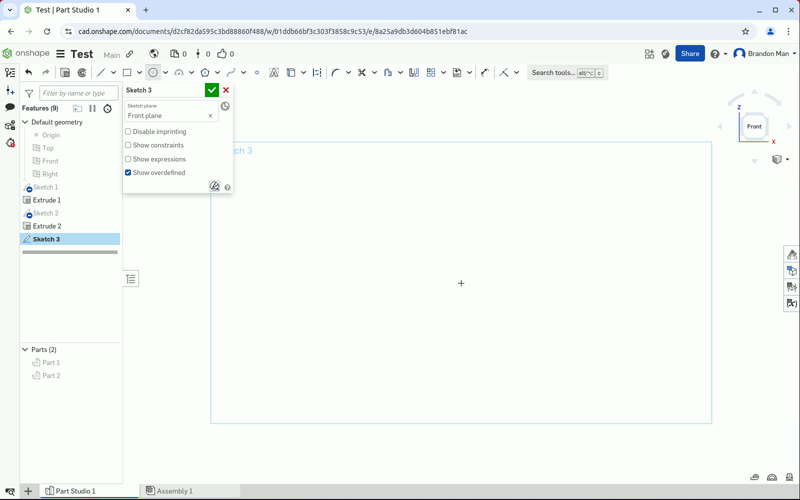
key_up(shift)
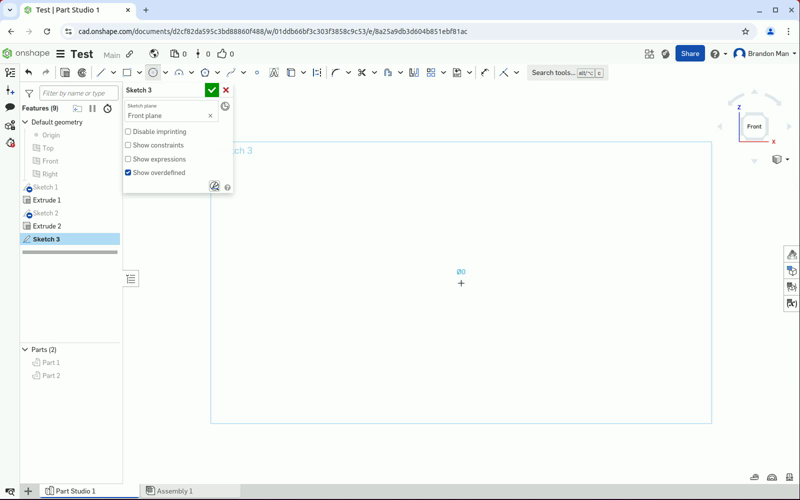
mouse_move(486, 282)
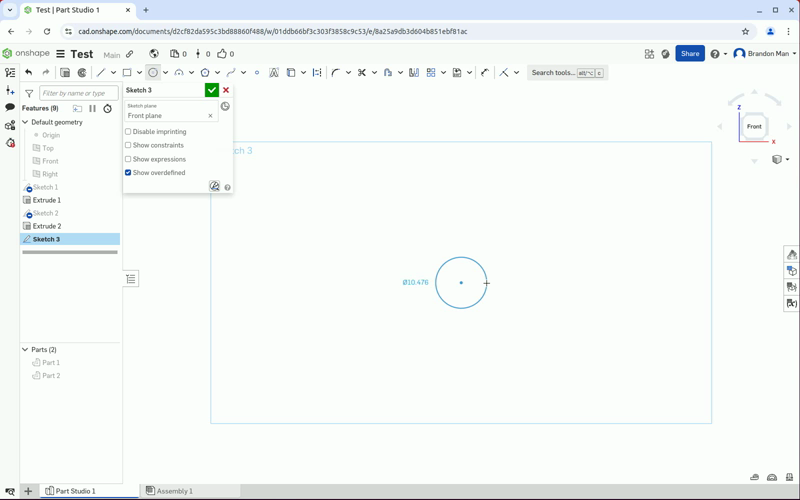
click(486, 282)
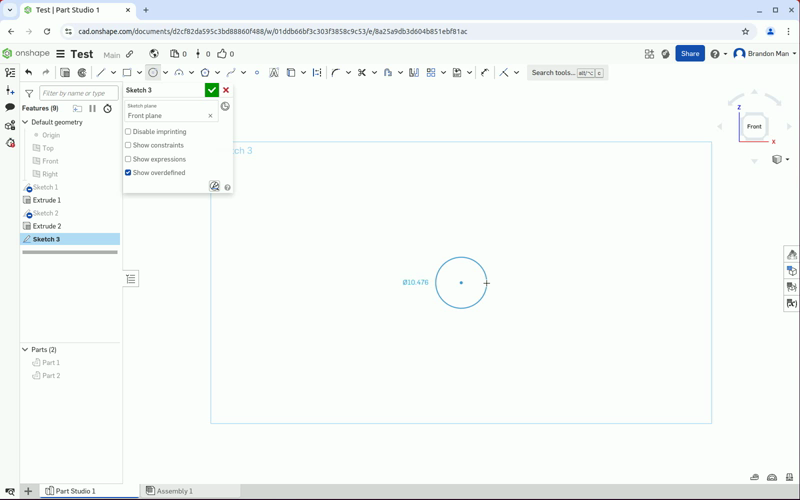
key(esc)
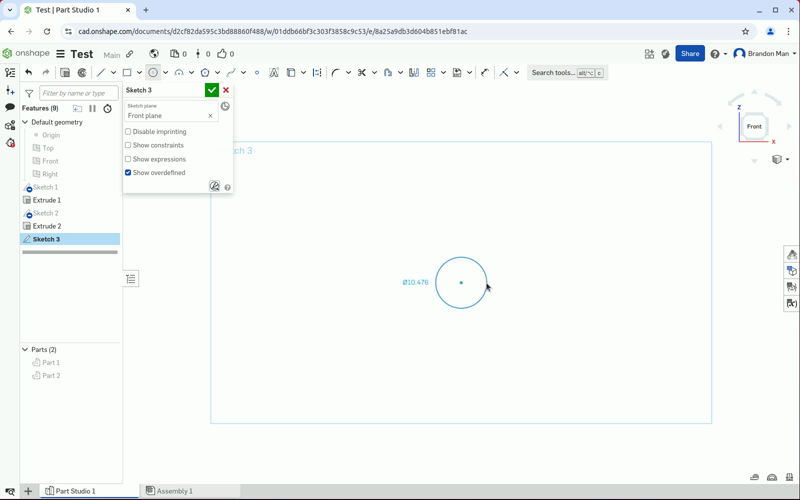
mouse_move(457, 272)
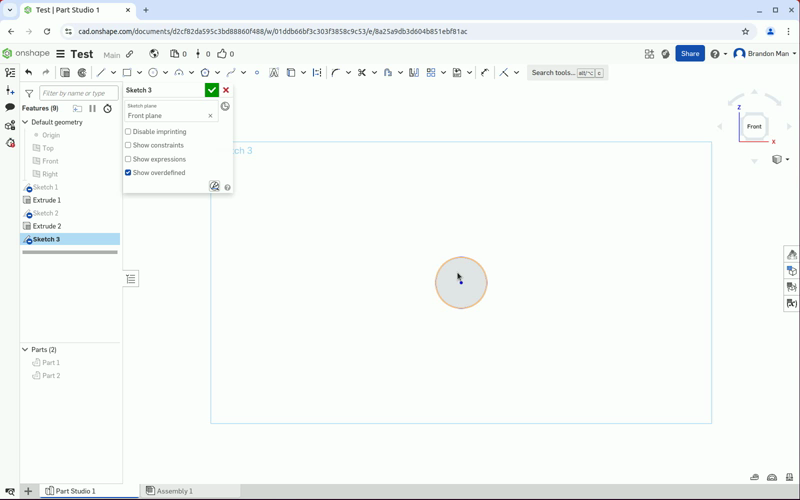
click(457, 272)
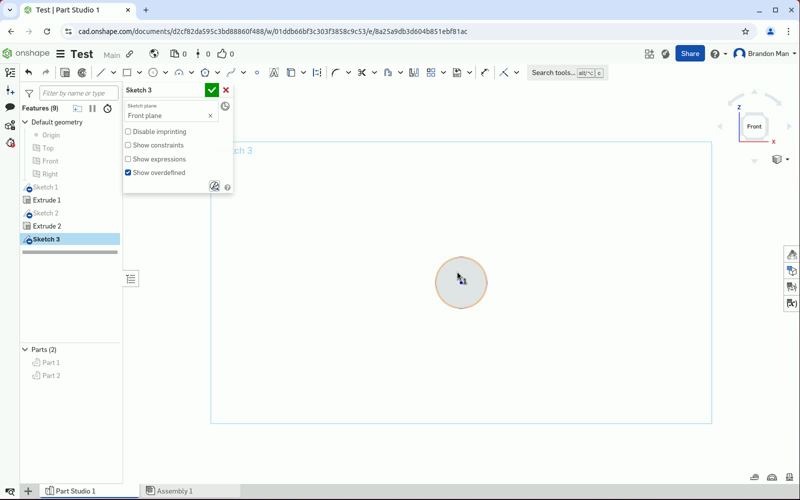
mouse_move(73, 352)
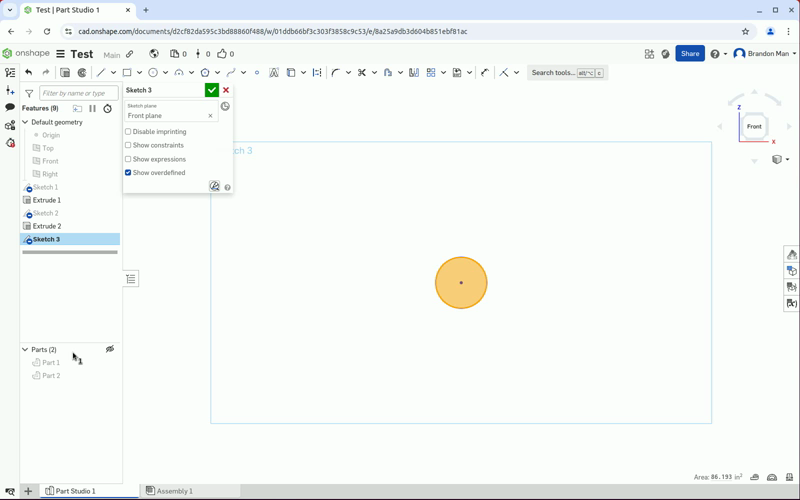
key(shift+y)
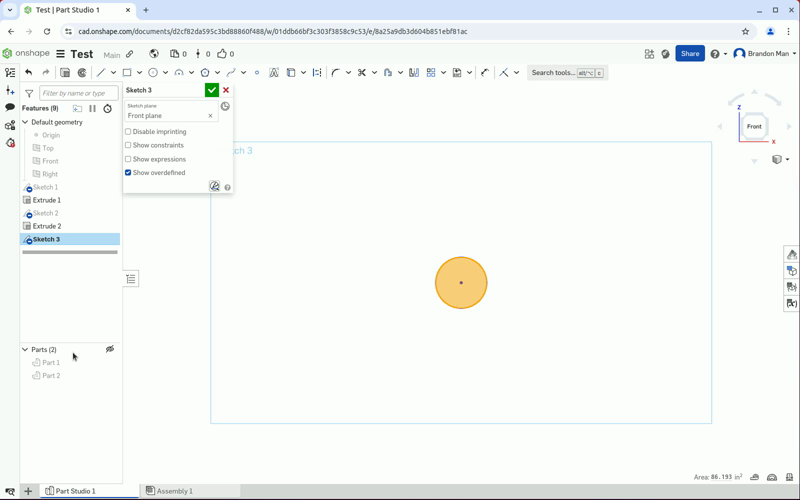
key(shift+e)
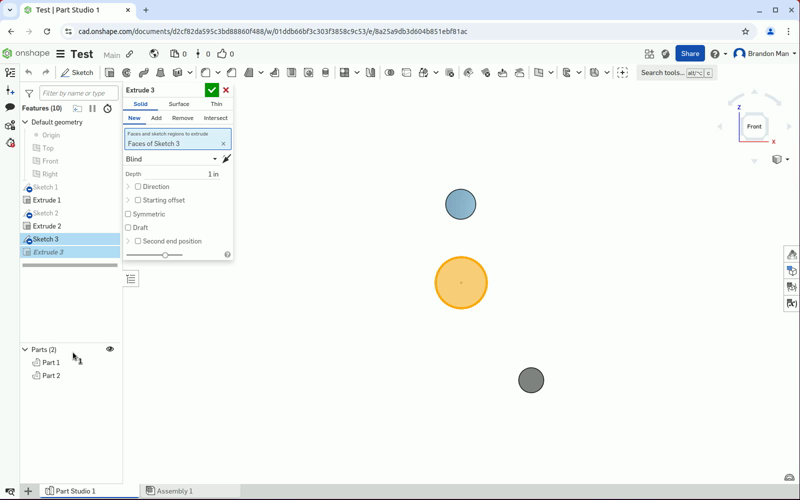
mouse_move(143, 106)
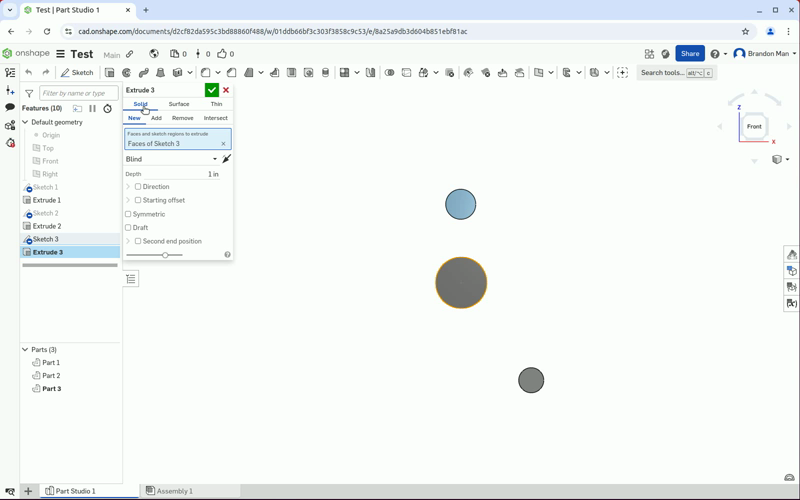
click(143, 106)
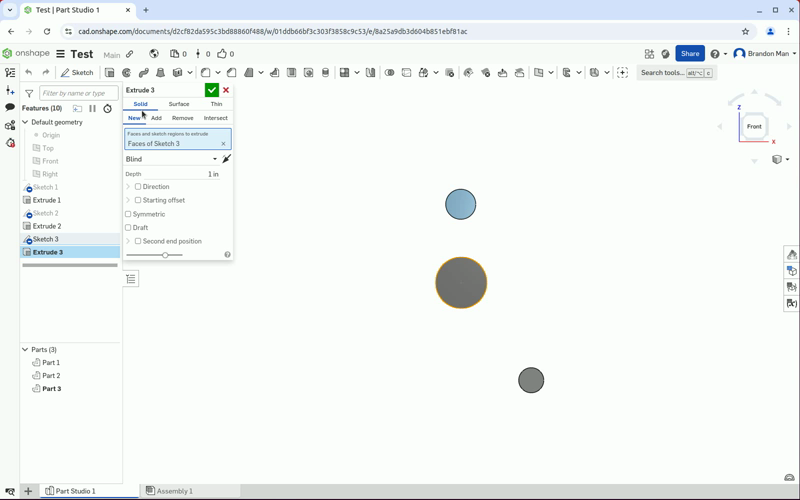
mouse_move(137, 120)
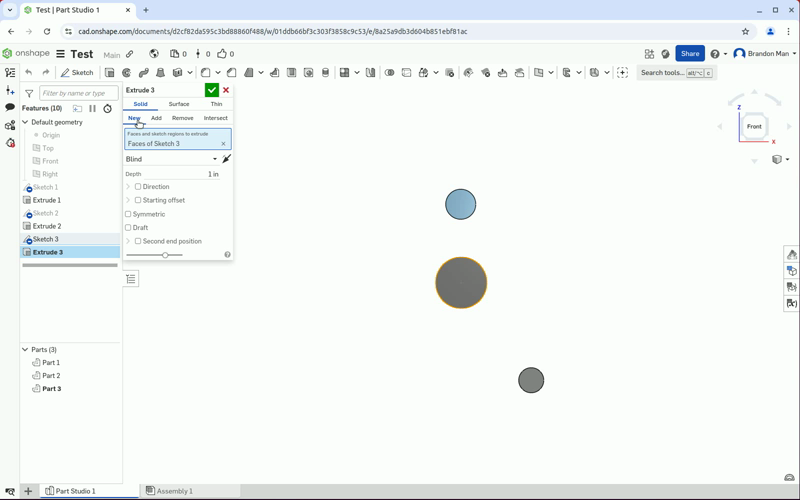
click(137, 120)
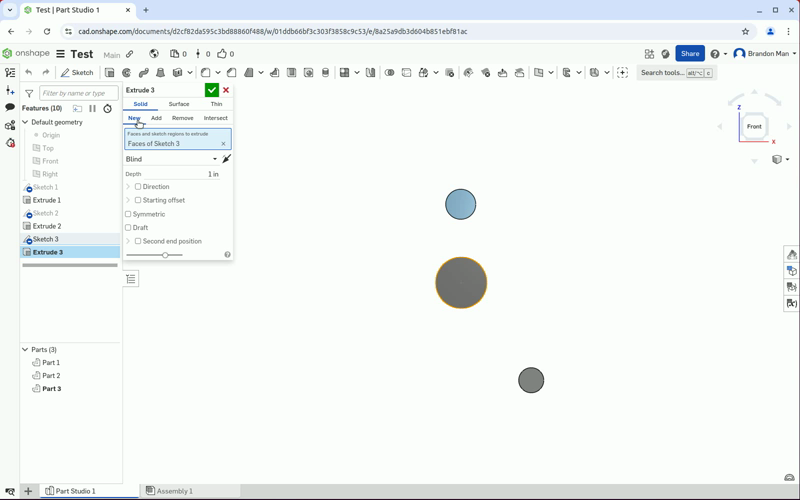
key(tab, 4)
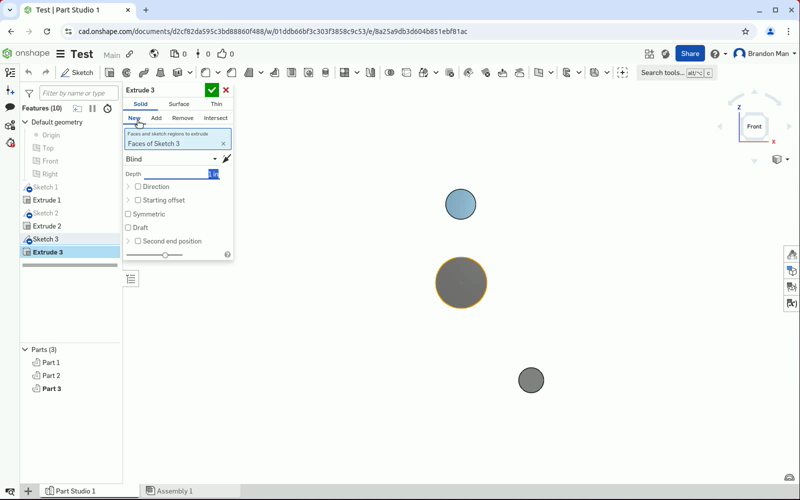
text(7.943)
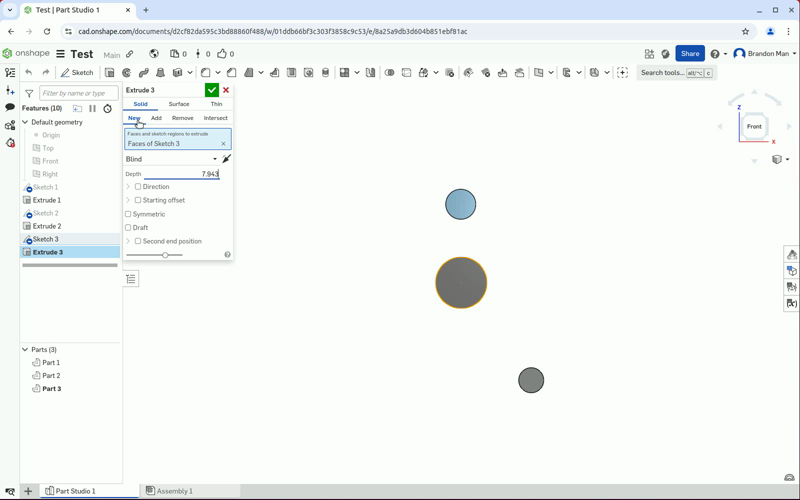
key(enter)
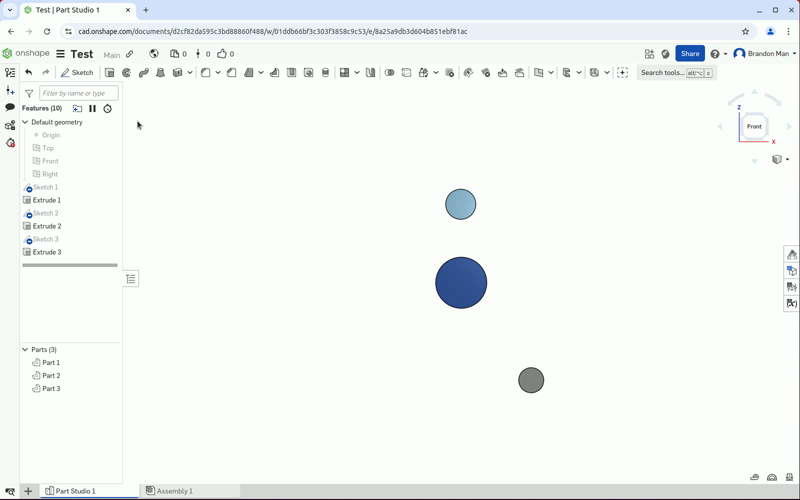
key(shift+h)
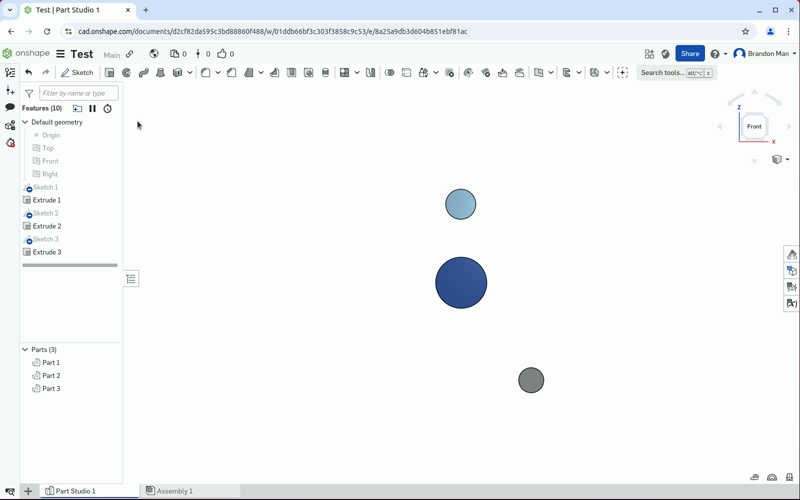
key(shift+h)
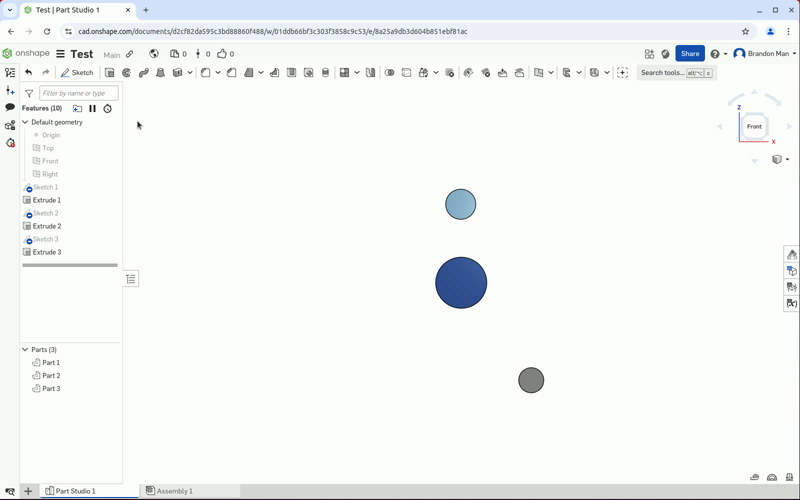
mouse_move(73, 189)
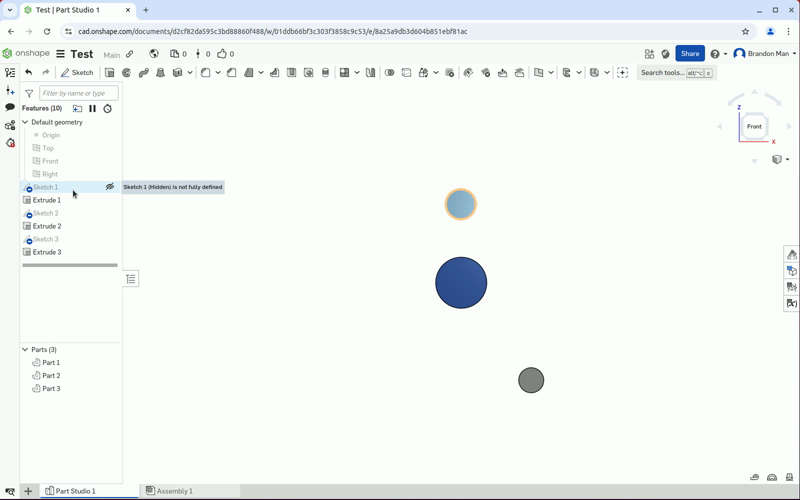
click(73, 189)
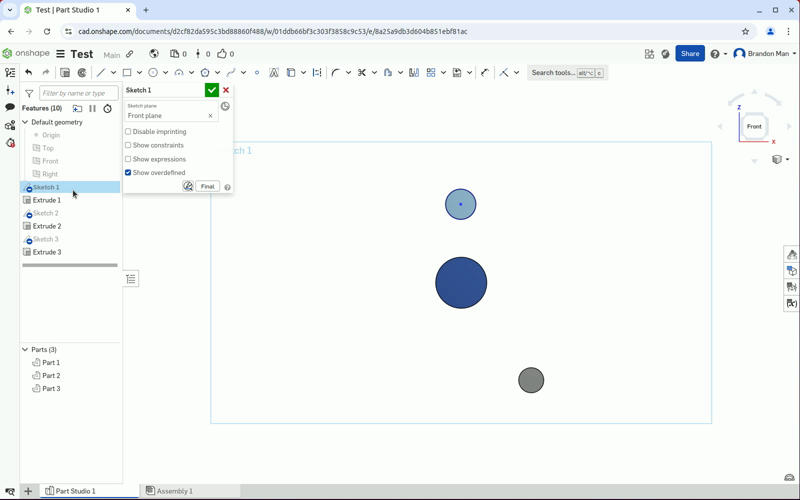
mouse_move(229, 92)
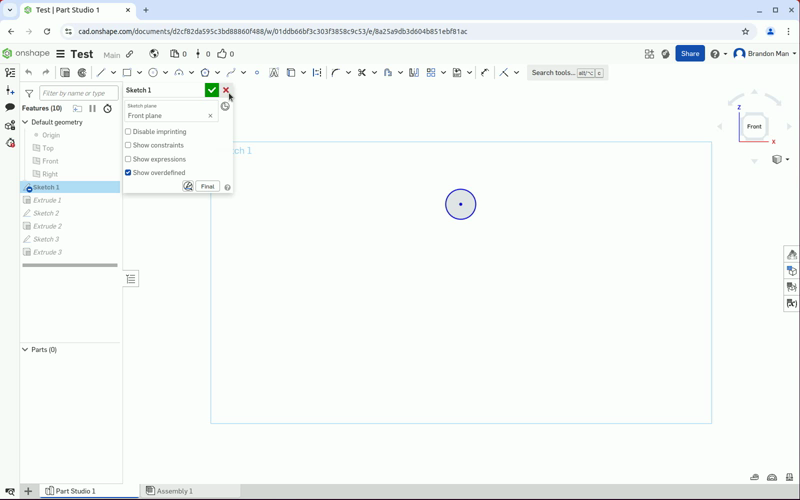
click(229, 92)
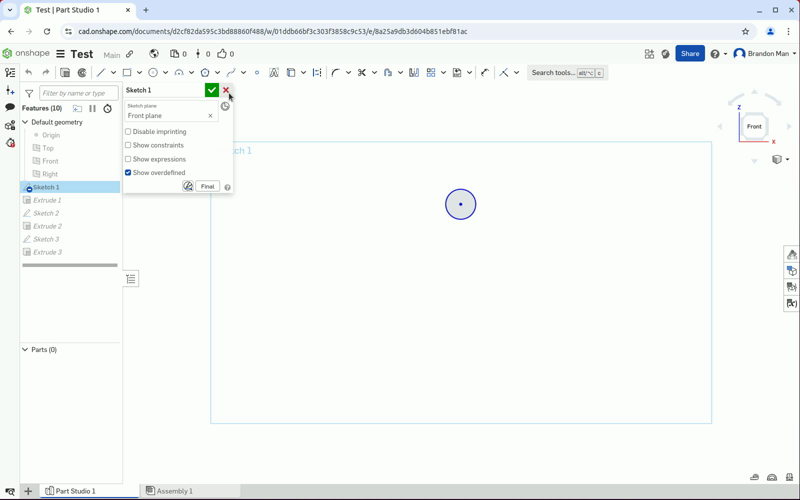
key(shift+s)
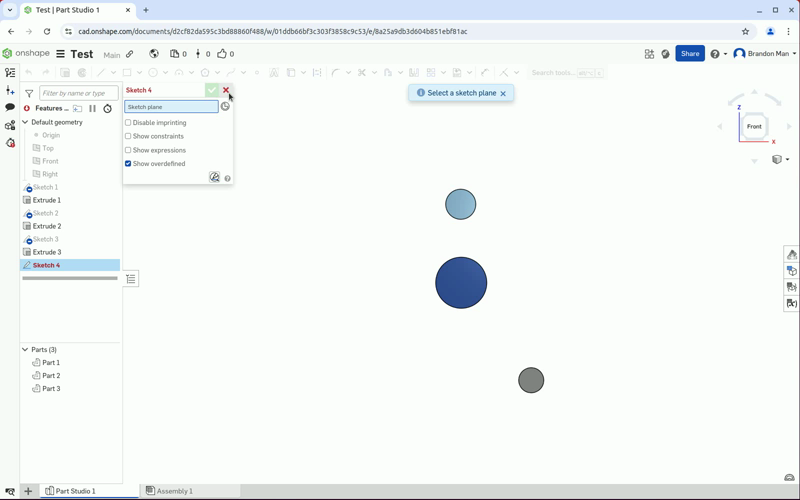
mouse_move(73, 163)
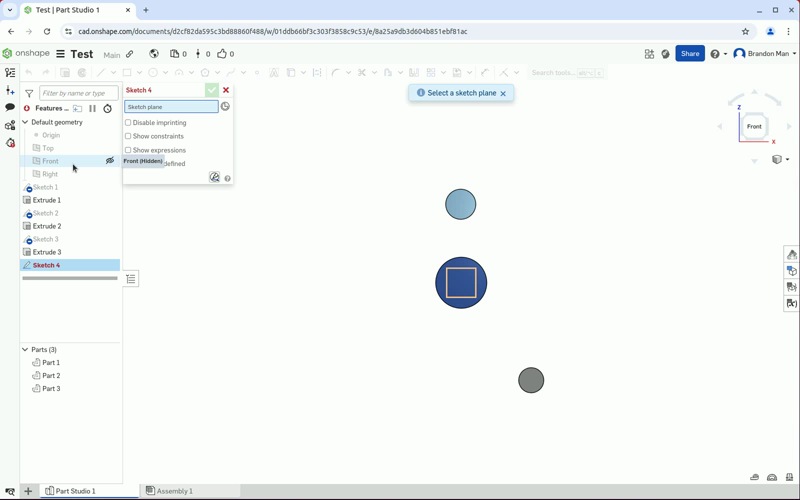
click(73, 163)
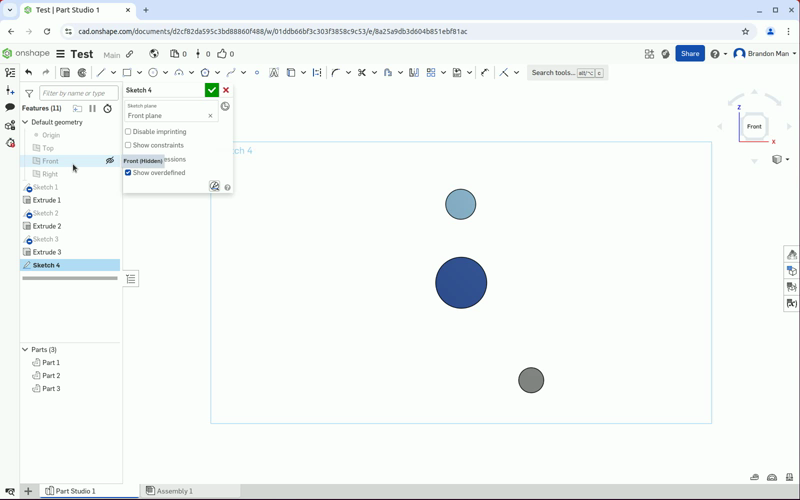
mouse_move(73, 352)
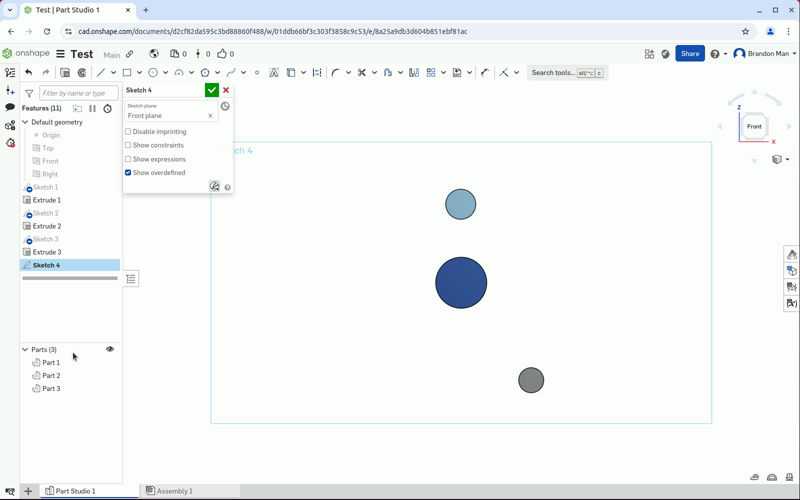
key(y)
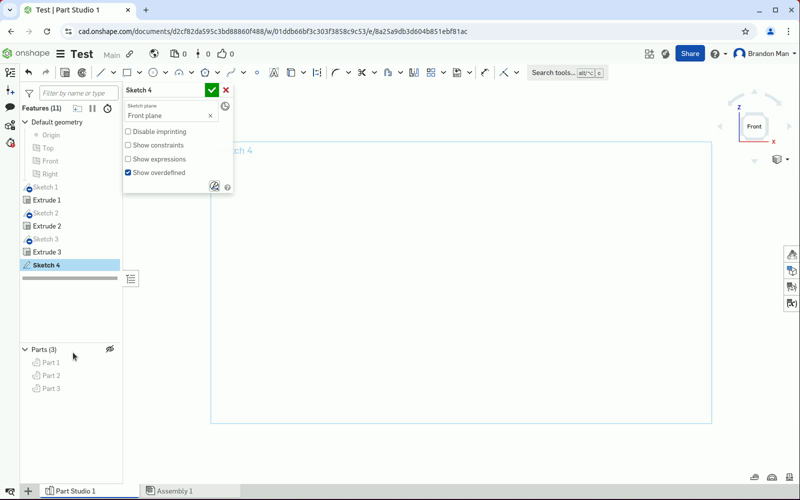
key(a)
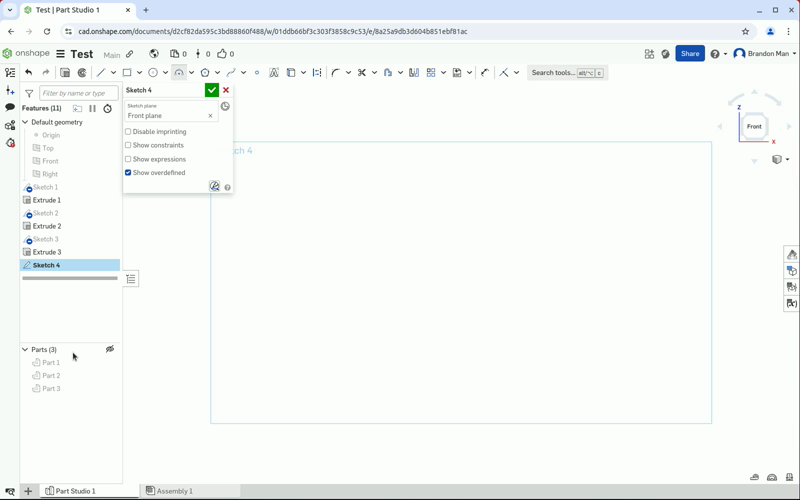
key_down(shift)
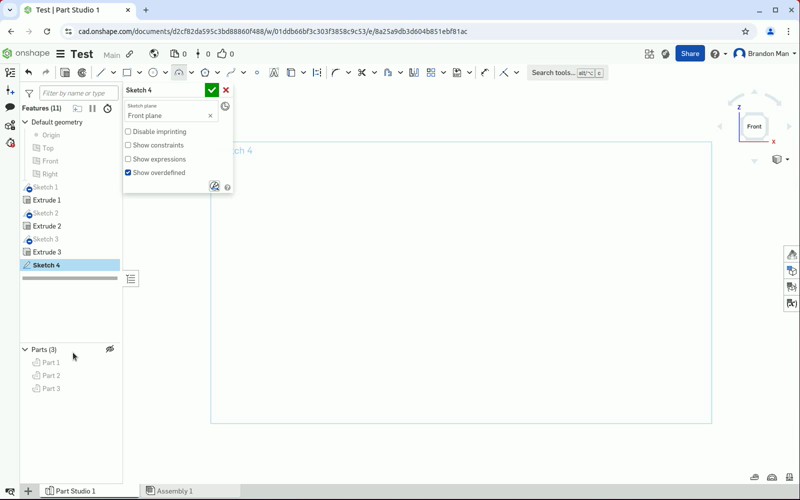
mouse_move(436, 279)
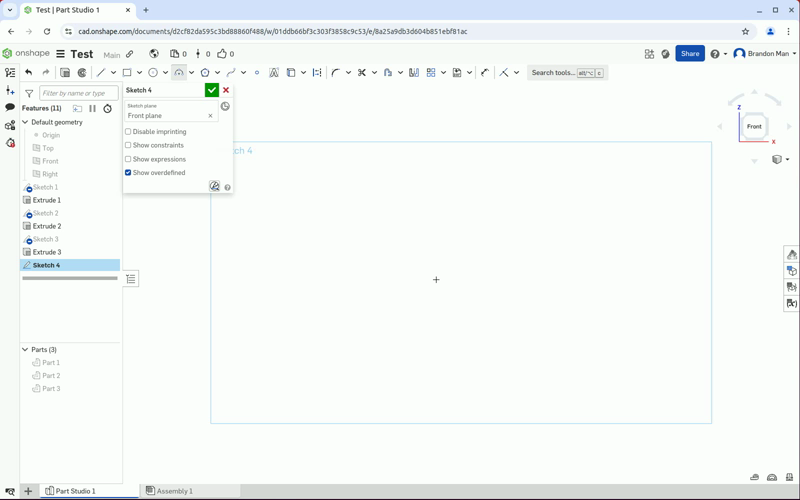
click(436, 279)
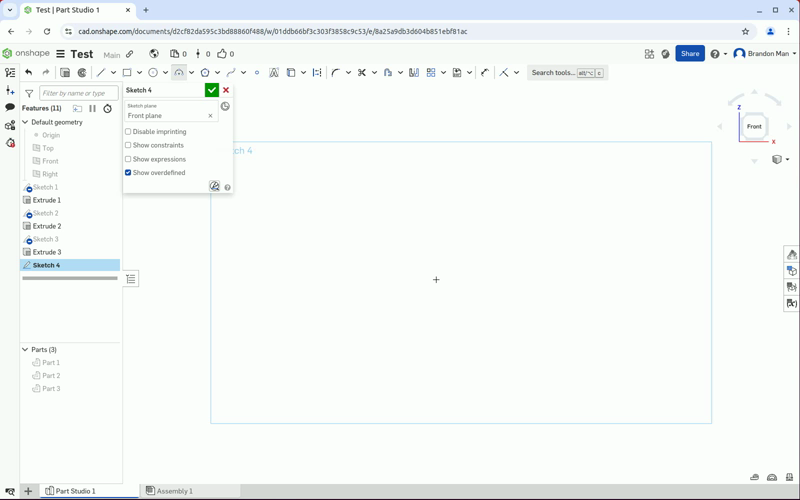
key_up(shift)
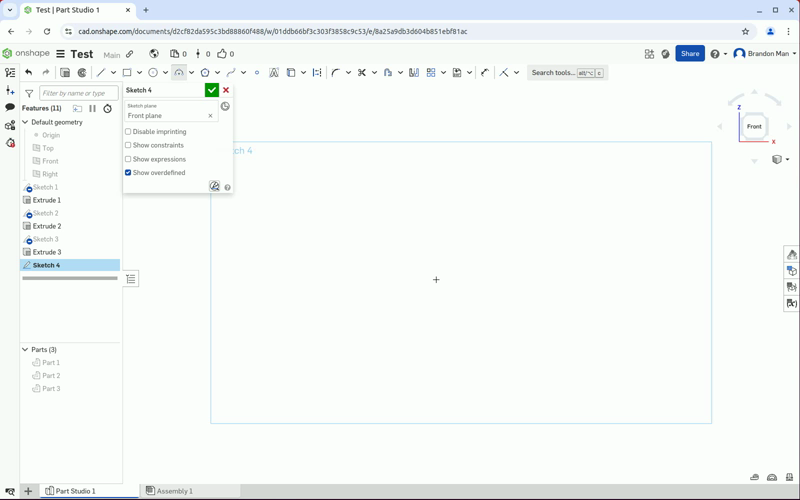
key_down(shift)
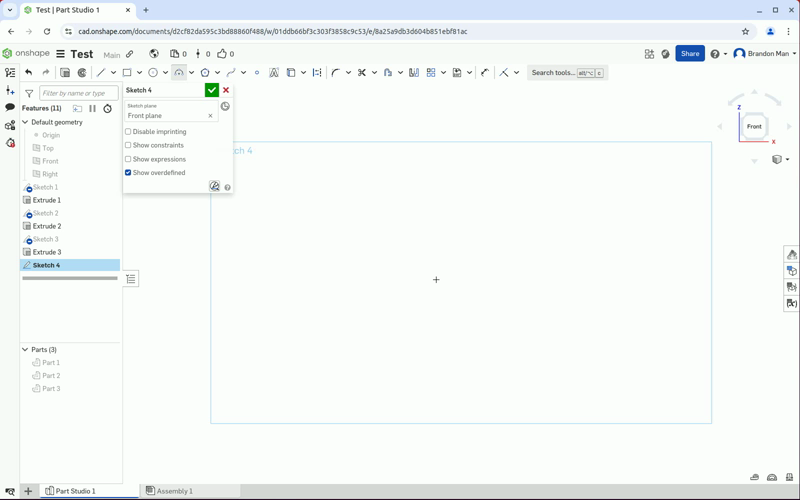
mouse_move(485, 279)
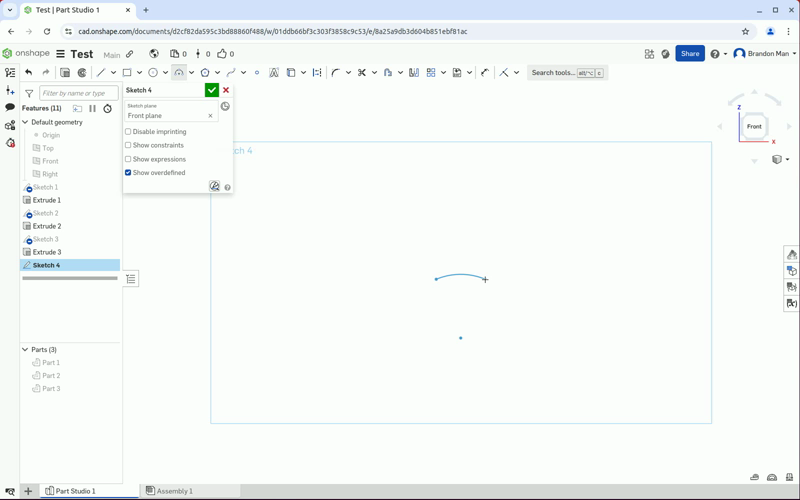
click(485, 279)
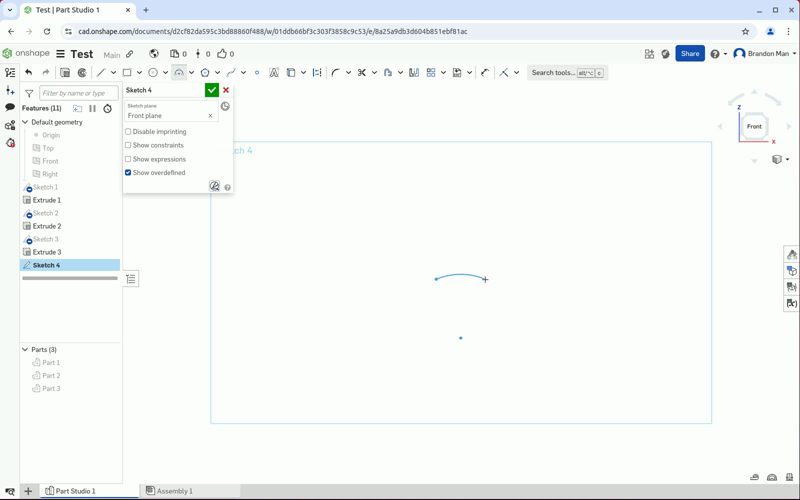
mouse_move(460, 257)
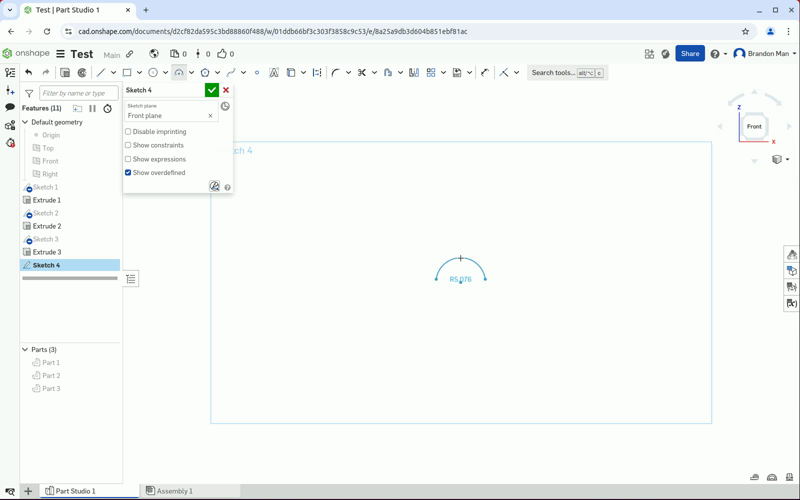
click(460, 257)
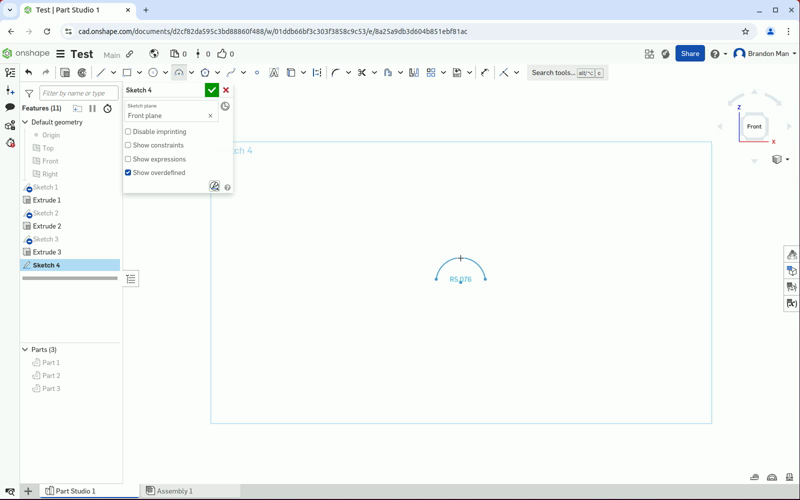
key_up(shift)
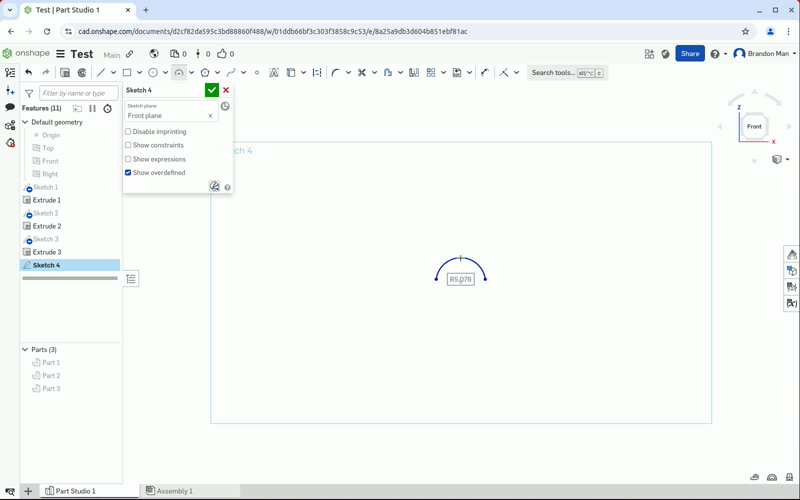
key(esc)
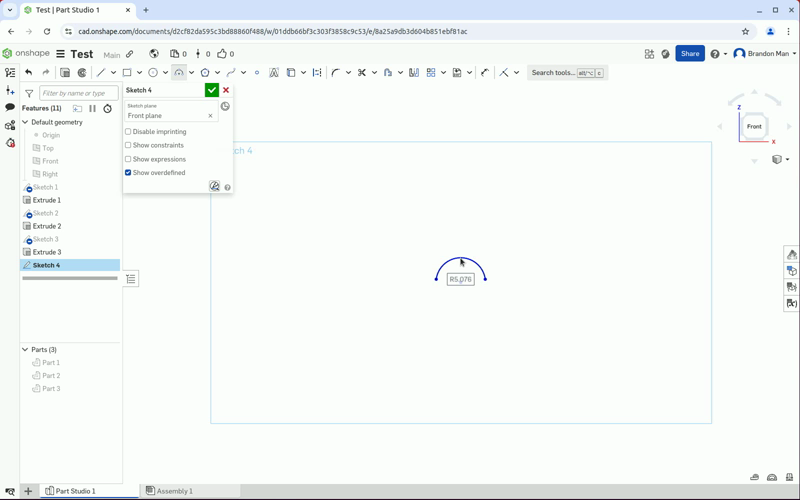
key(l)
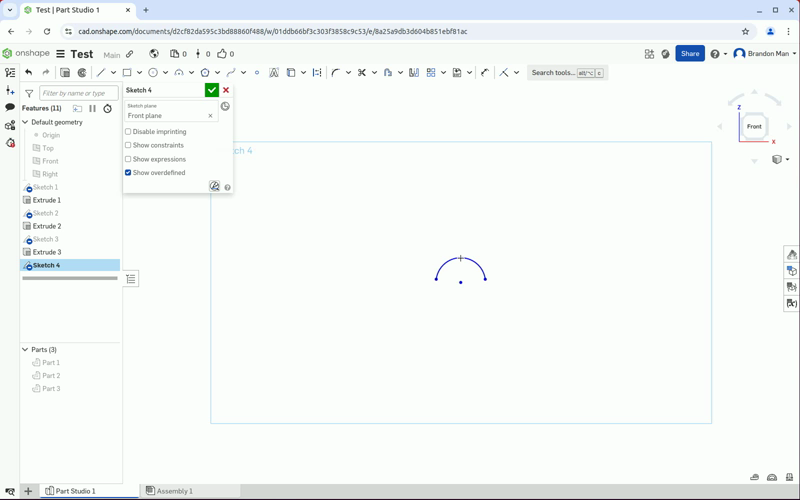
mouse_move(485, 279)
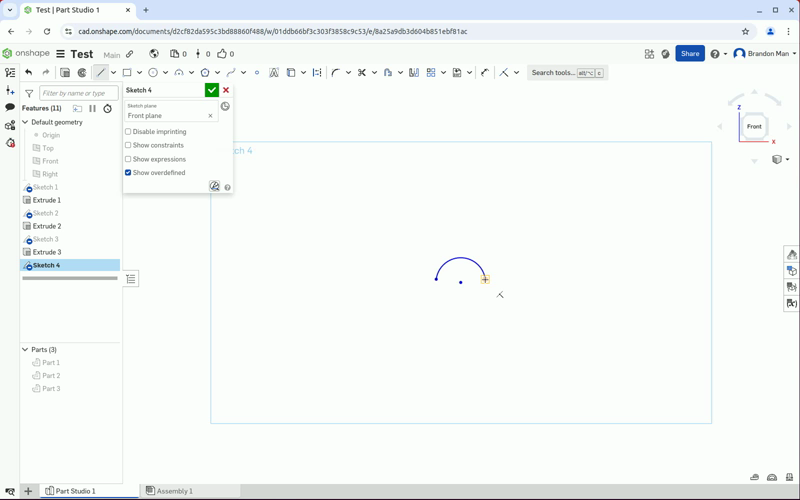
click(485, 279)
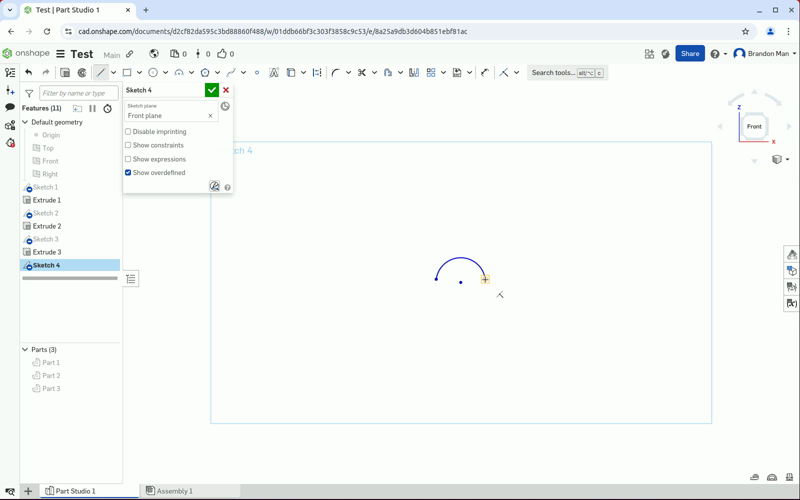
key_down(shift)
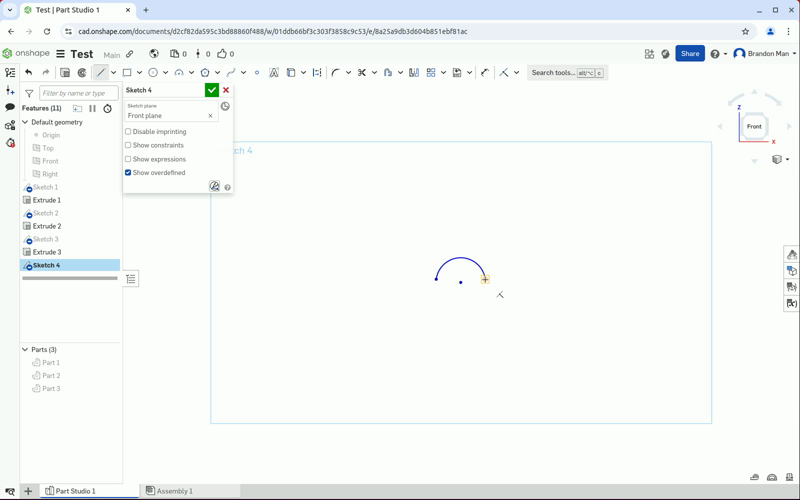
mouse_move(475, 201)
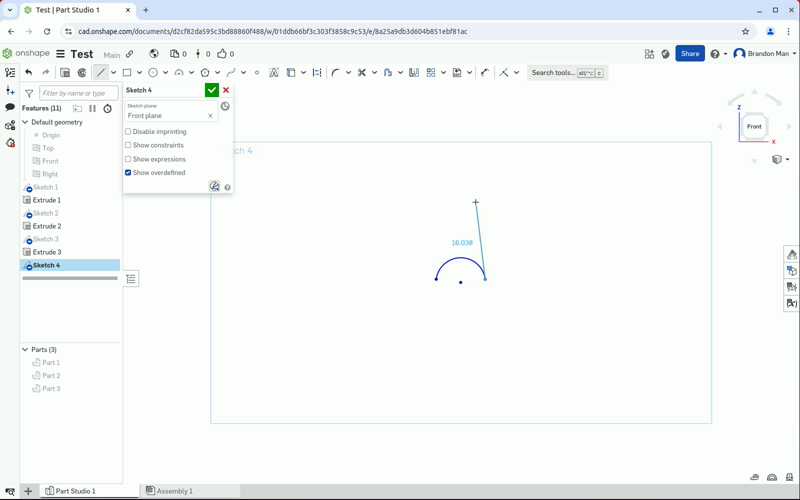
click(475, 201)
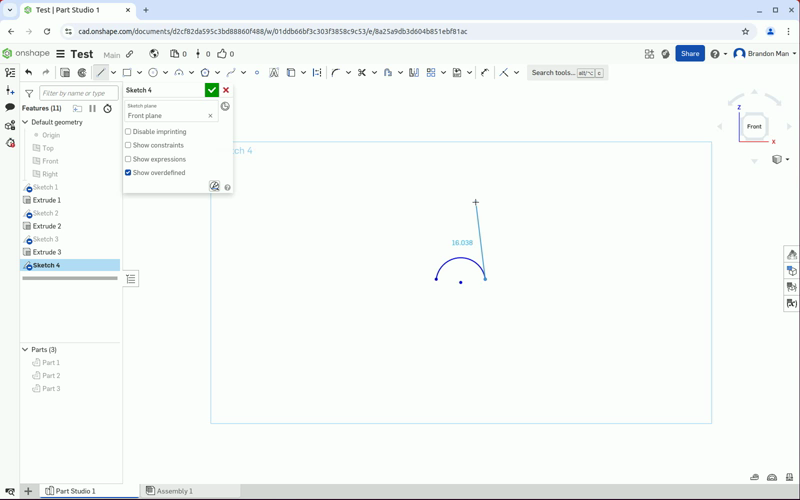
key_up(shift)
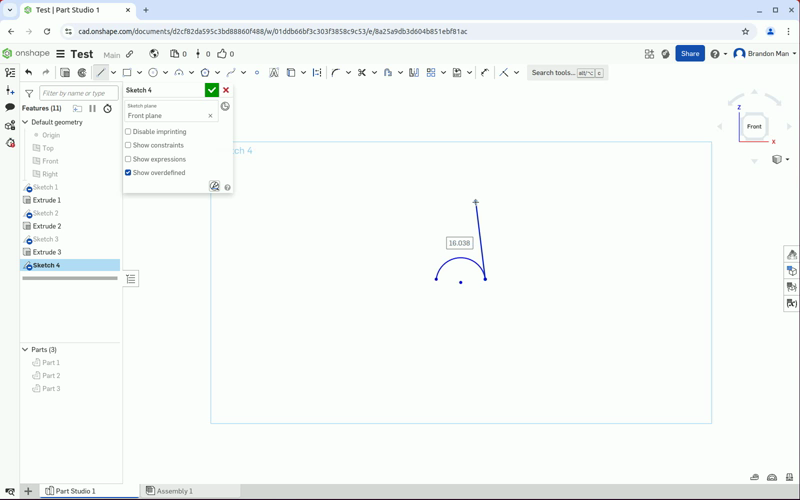
key(esc)
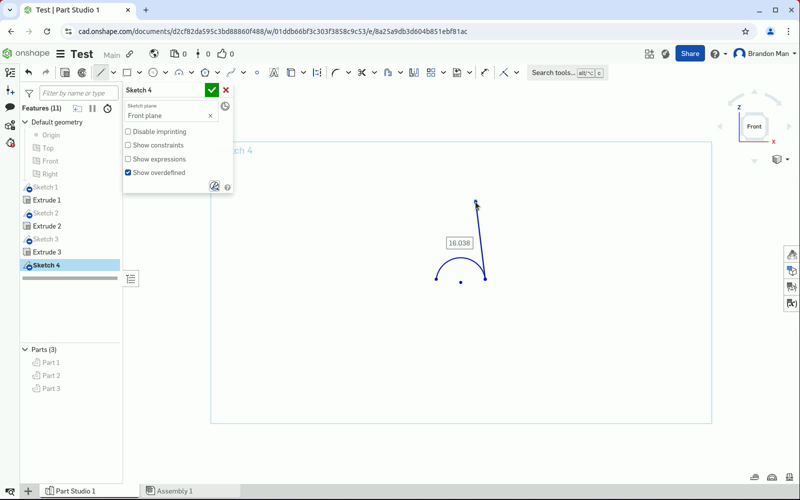
key(a)
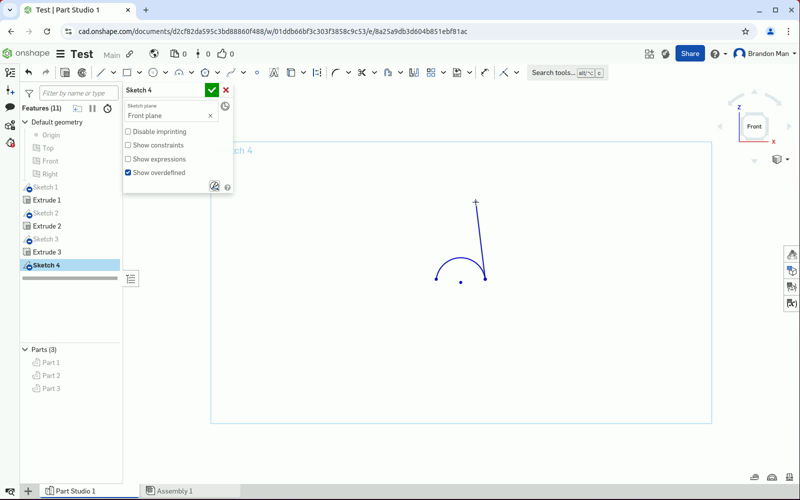
mouse_move(475, 201)
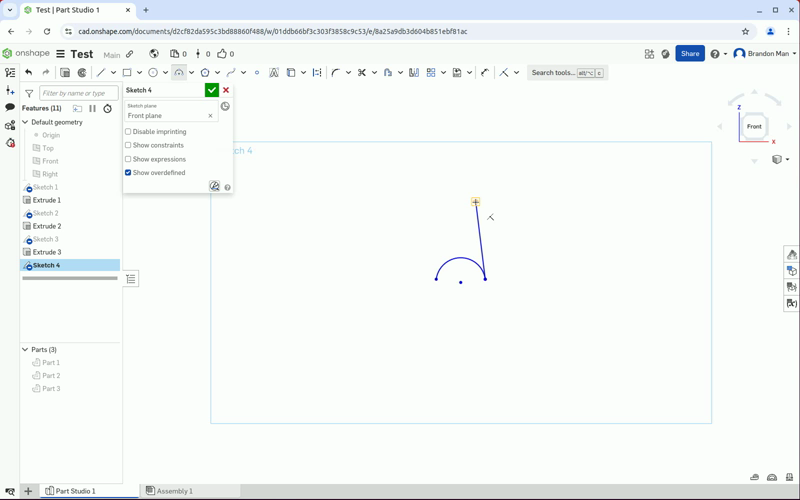
click(475, 201)
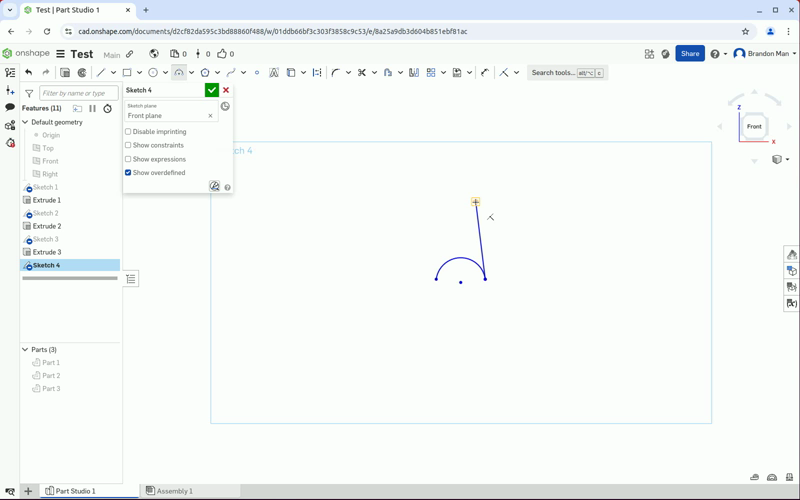
key_down(shift)
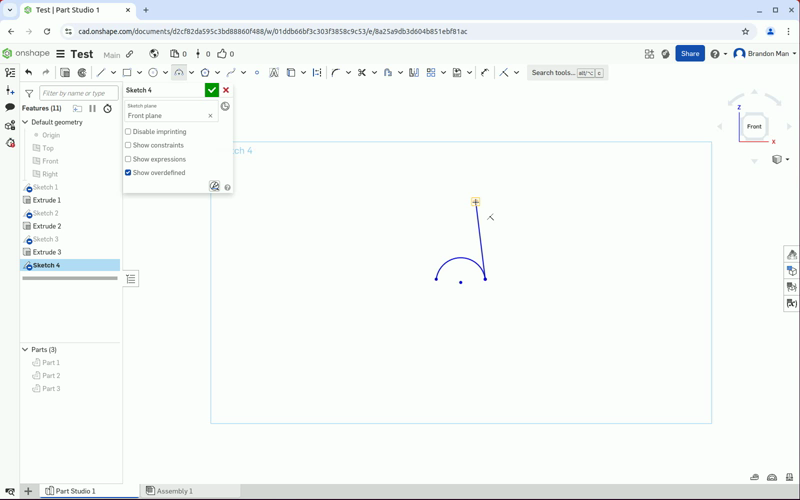
mouse_move(446, 201)
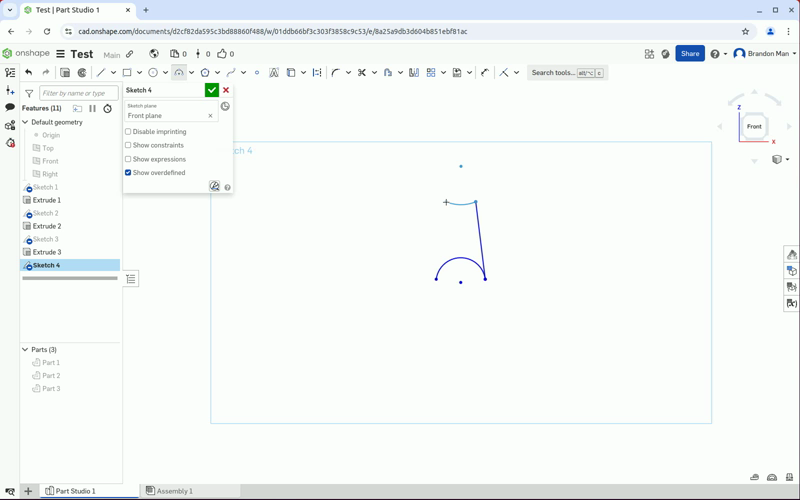
click(446, 201)
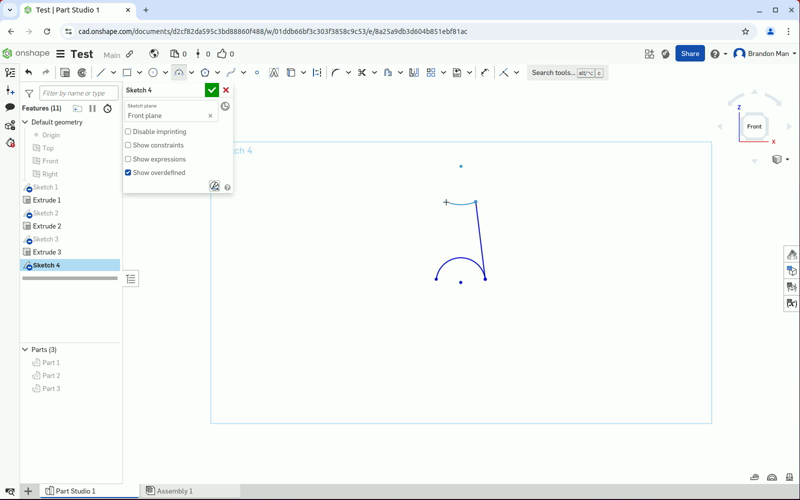
mouse_move(460, 218)
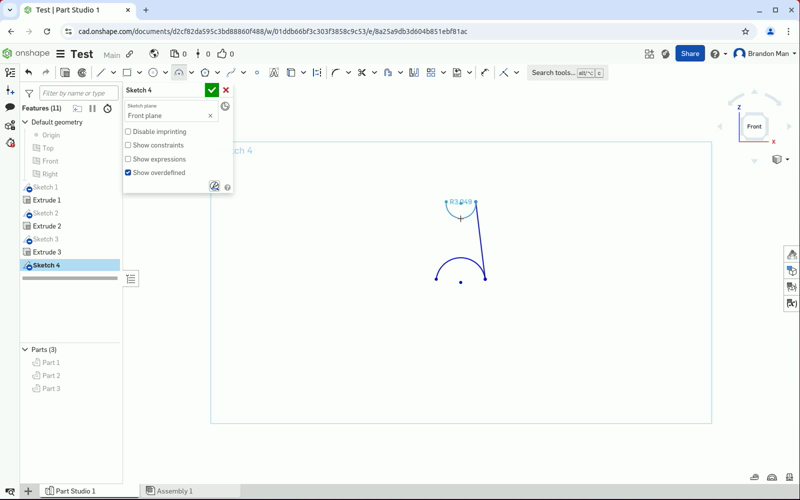
click(460, 218)
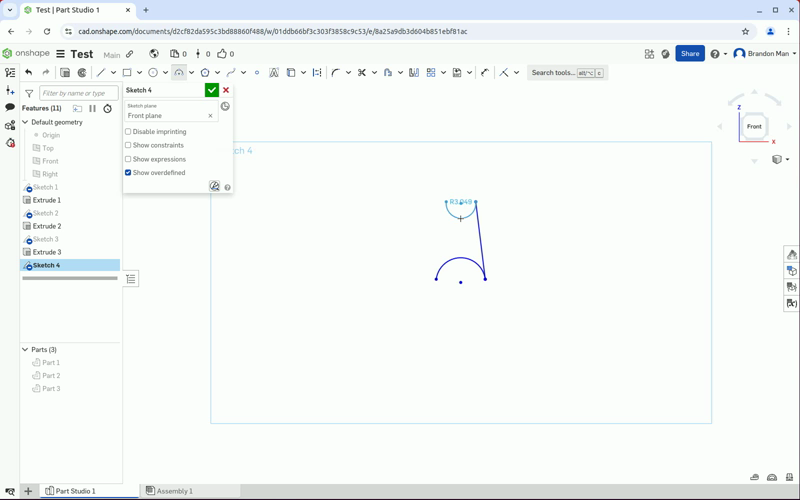
key_up(shift)
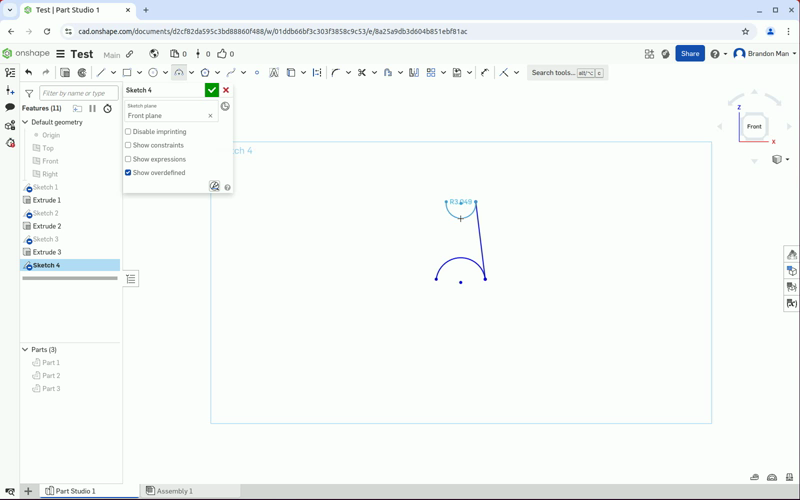
key(esc)
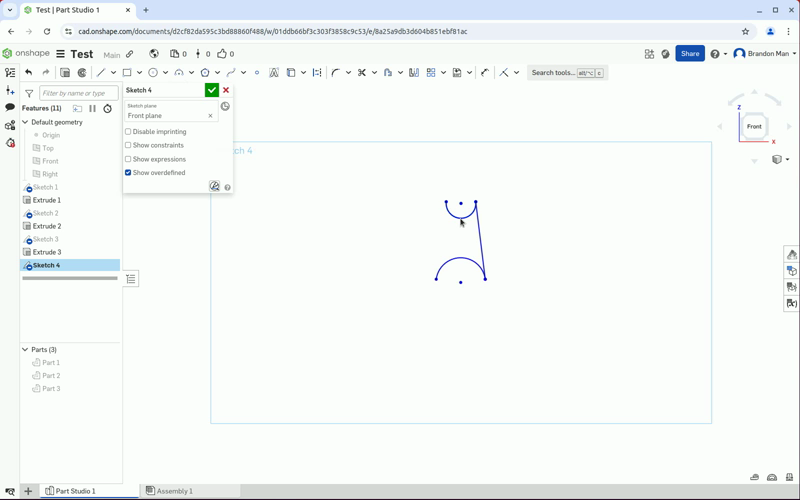
key(l)
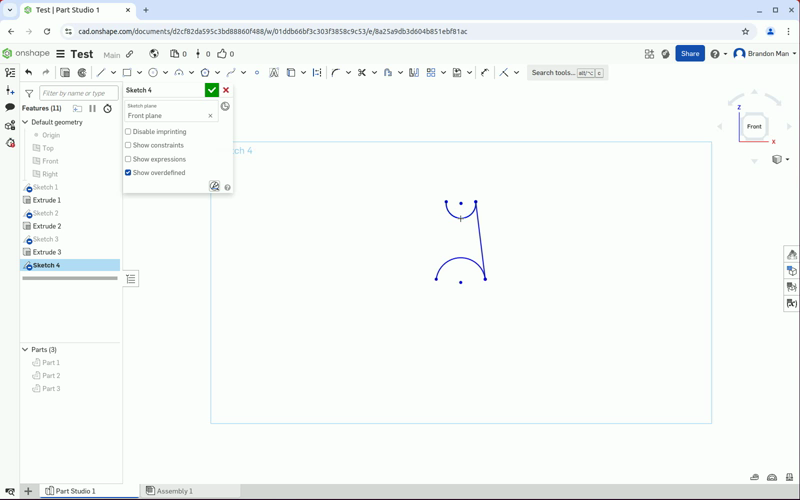
mouse_move(446, 201)
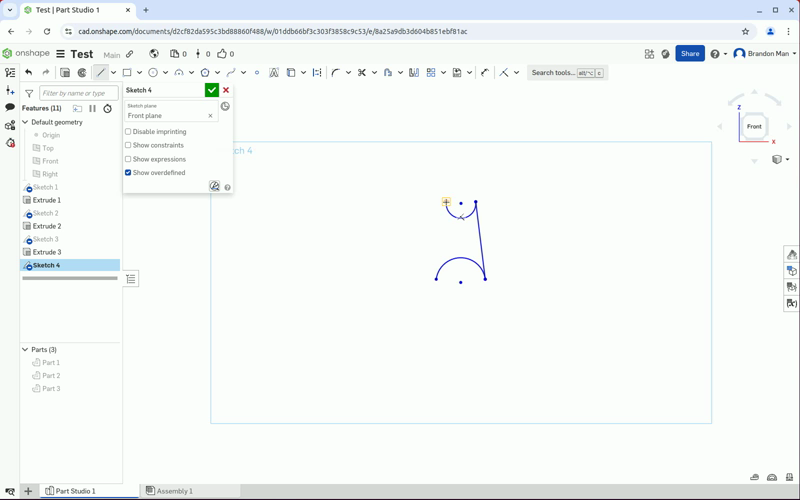
click(446, 201)
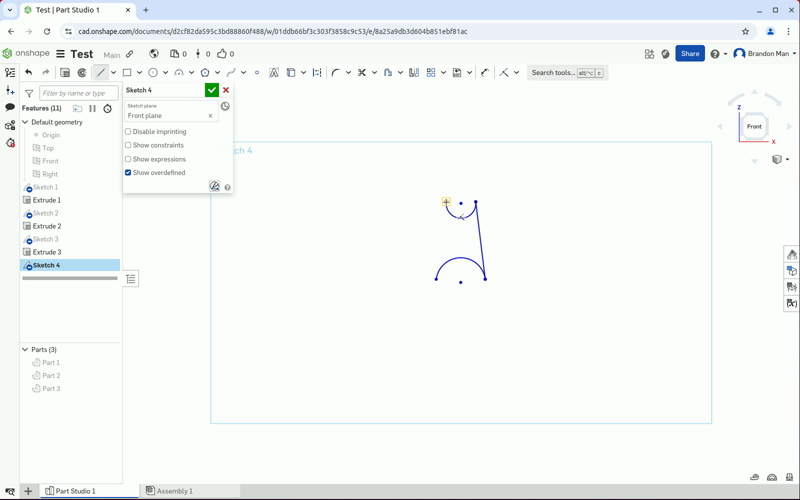
key_down(shift)
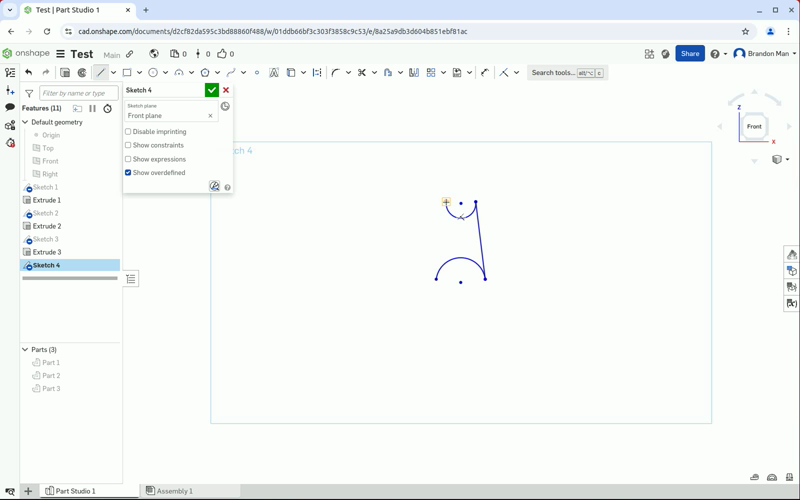
mouse_move(436, 279)
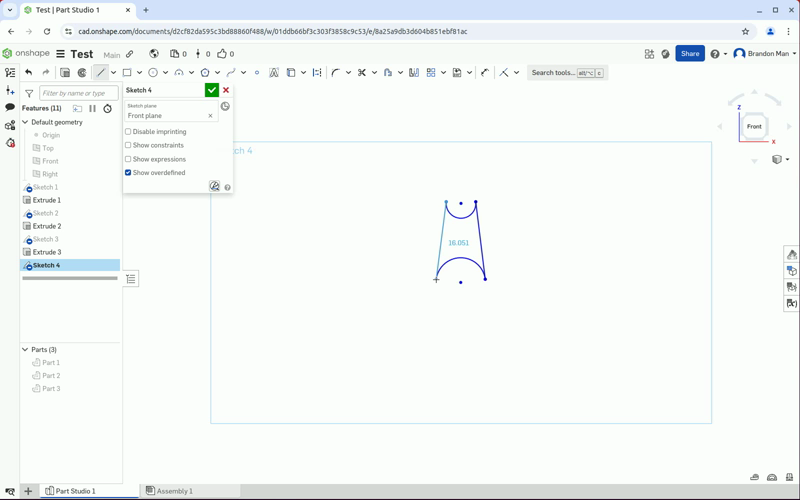
key_up(shift)
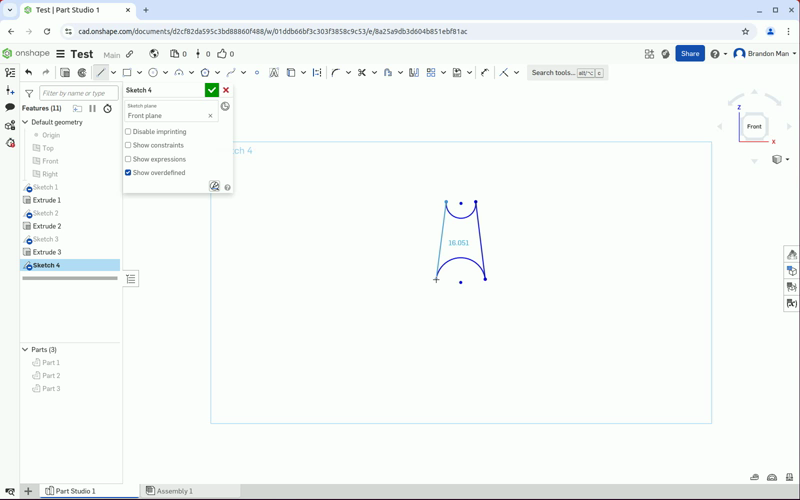
click(436, 279)
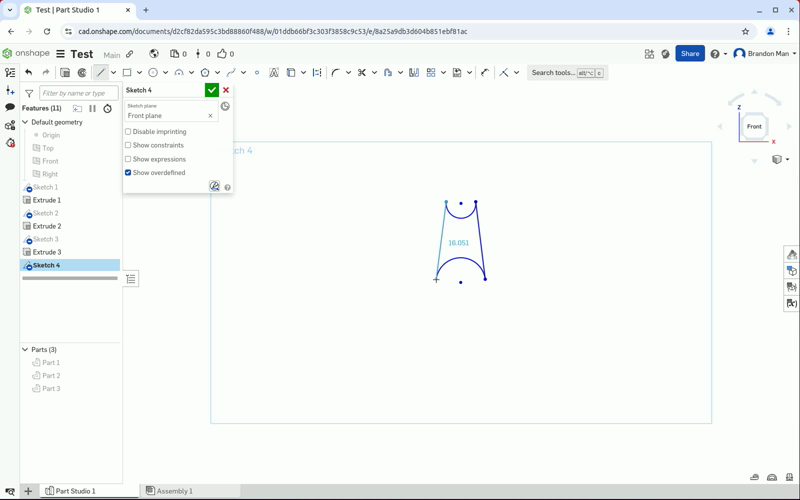
key(esc)
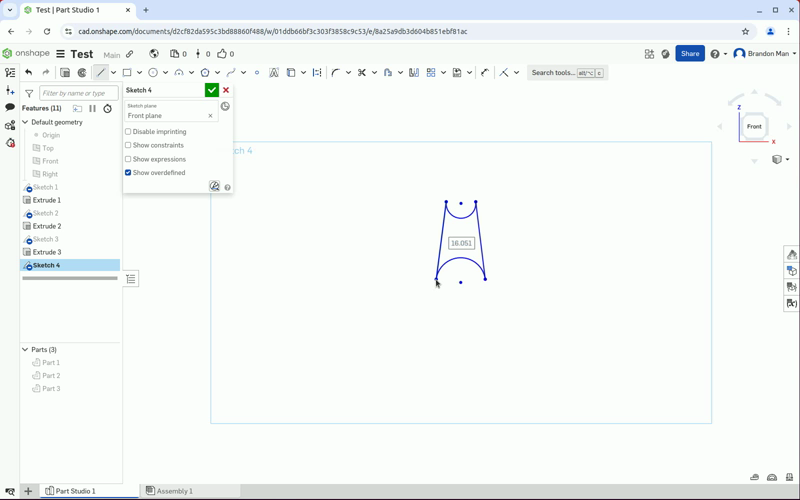
mouse_move(477, 236)
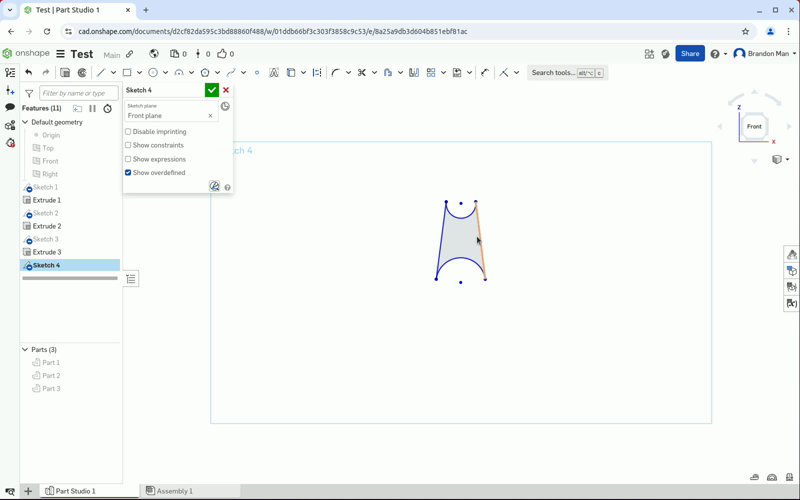
click(477, 236)
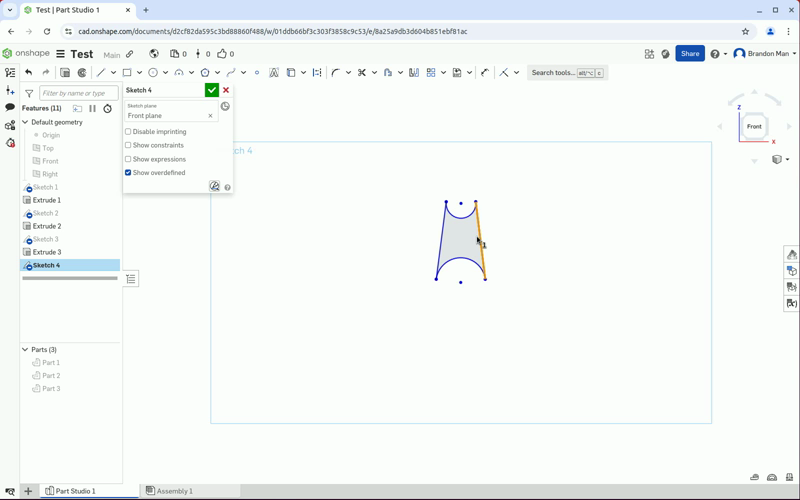
mouse_move(73, 352)
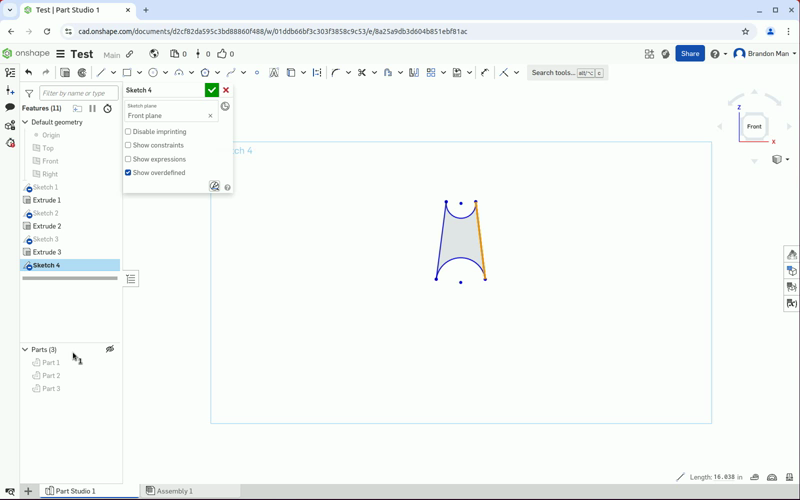
key(shift+y)
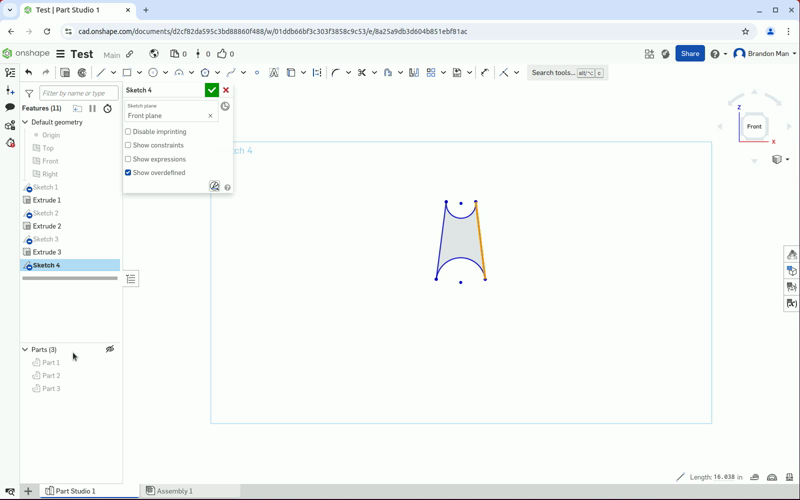
key(shift+e)
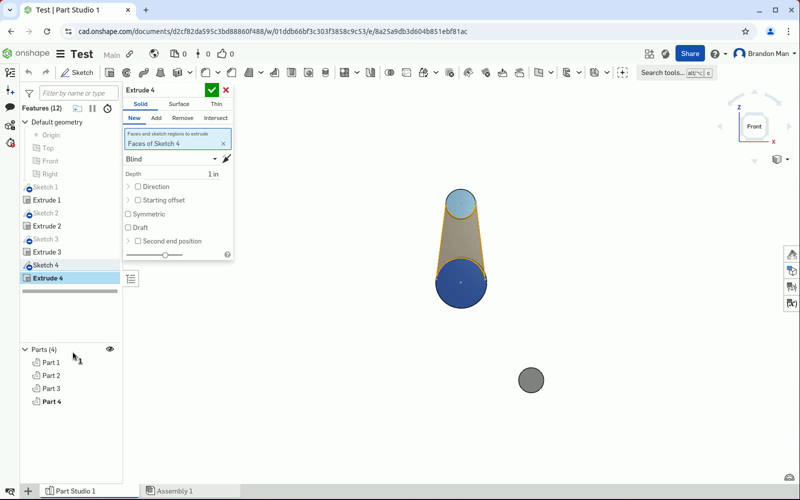
mouse_move(143, 106)
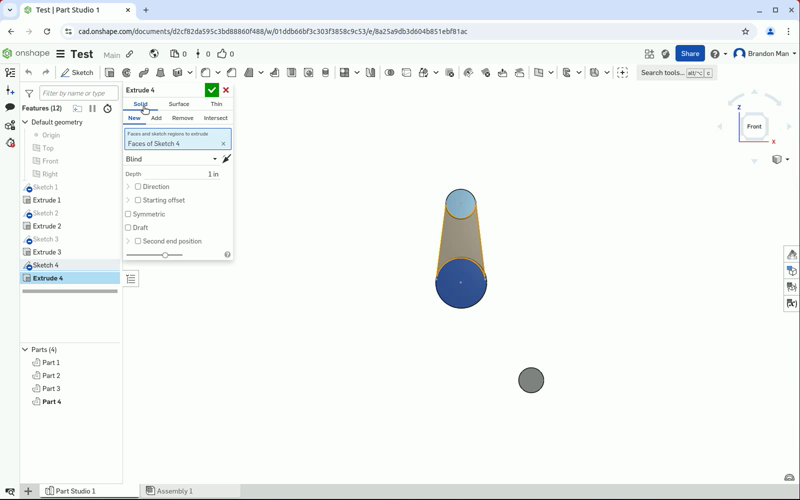
click(143, 106)
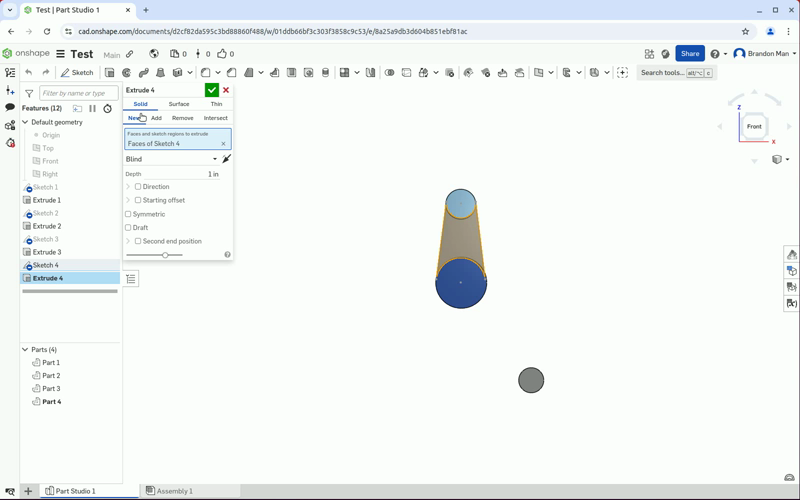
mouse_move(137, 120)
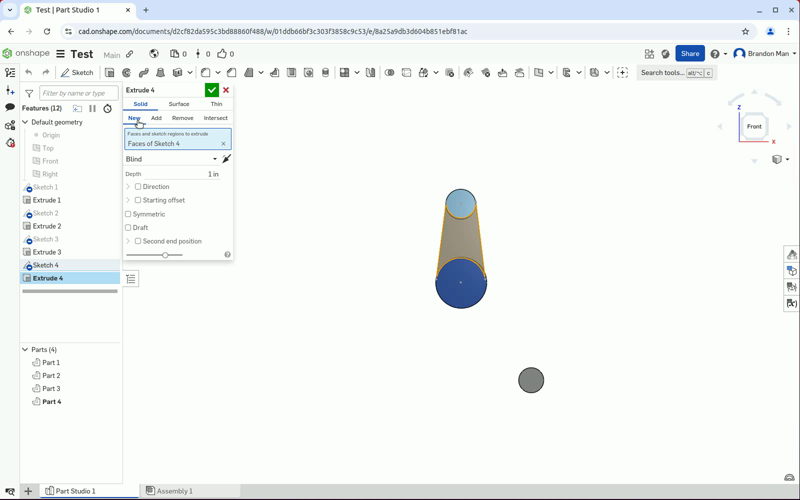
click(137, 120)
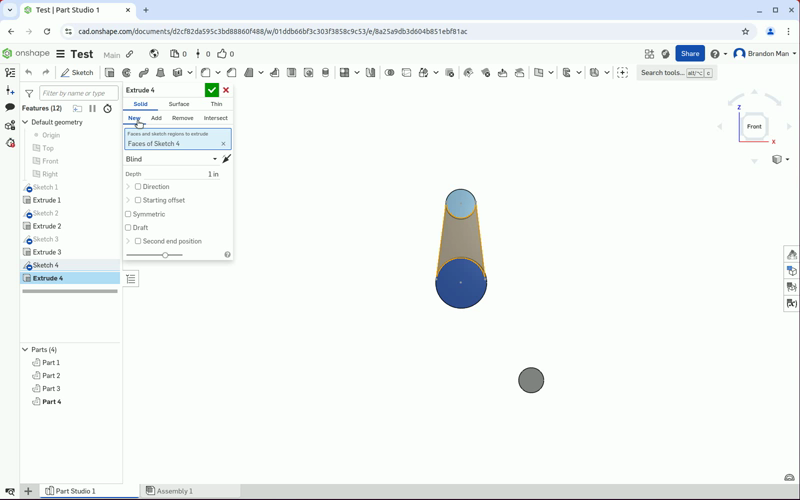
key(tab, 4)
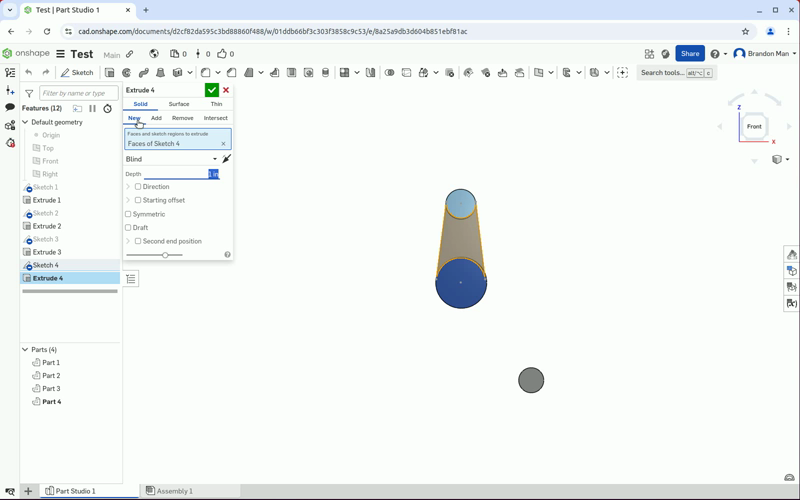
text(7.943)
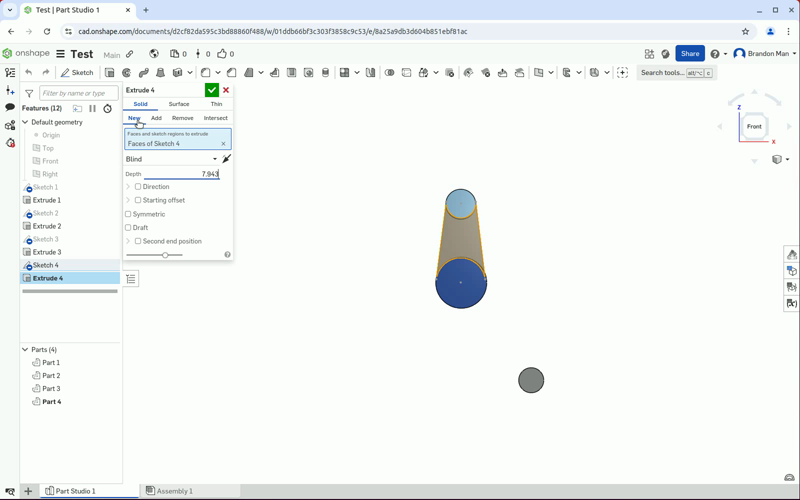
key(enter)
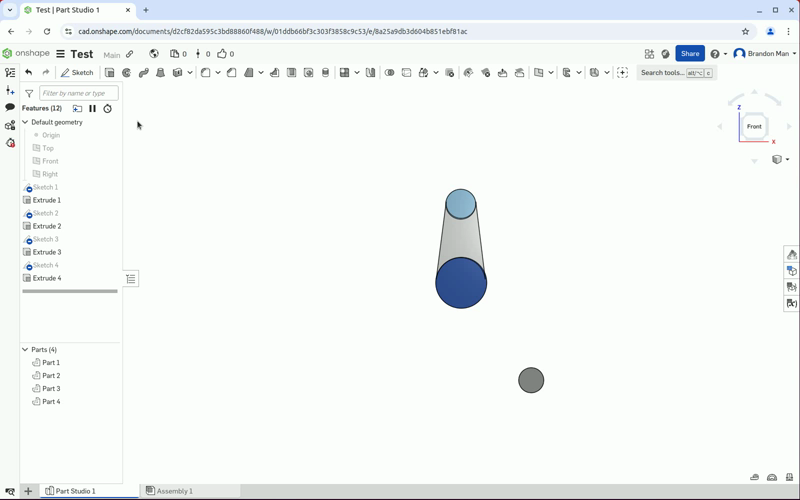
key(shift+h)
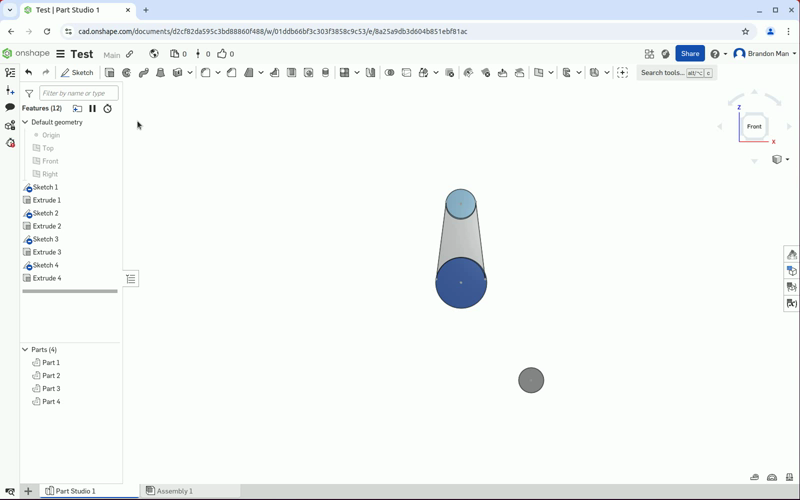
key(shift+h)
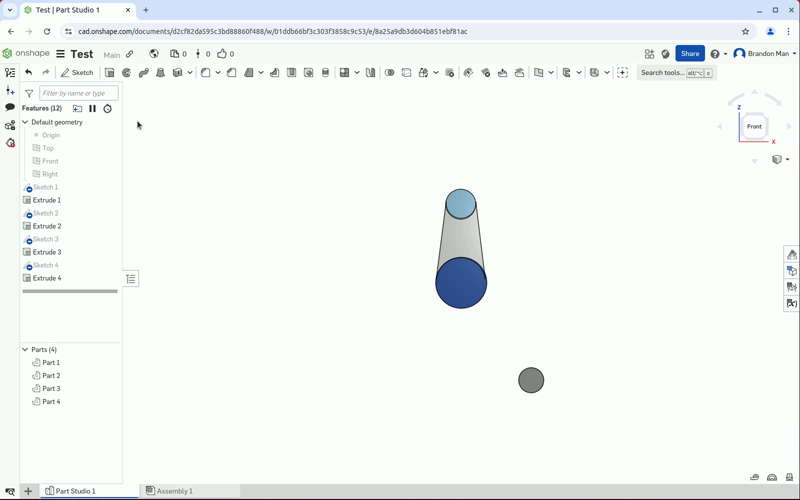
mouse_move(73, 189)
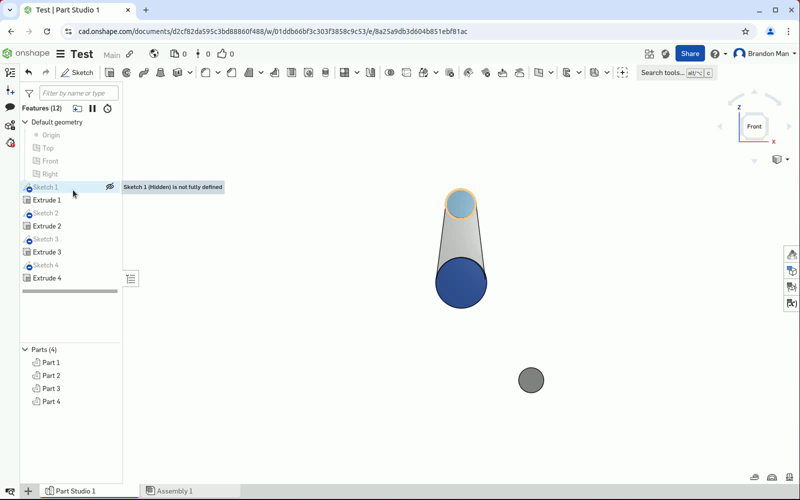
click(73, 189)
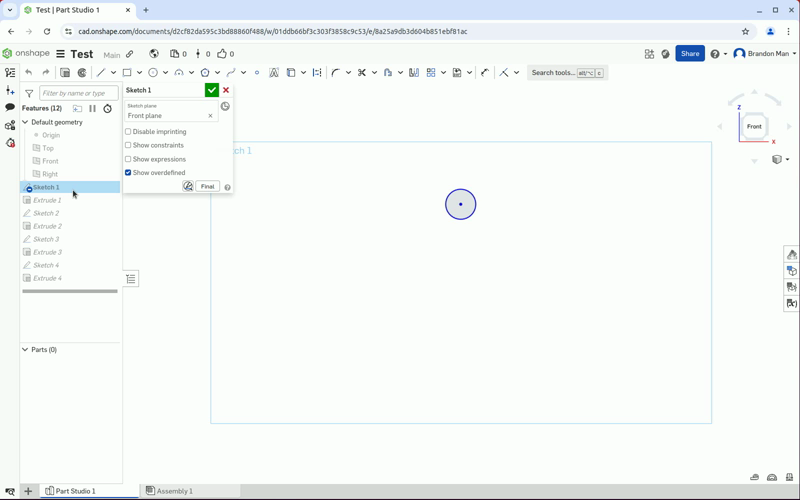
mouse_move(229, 92)
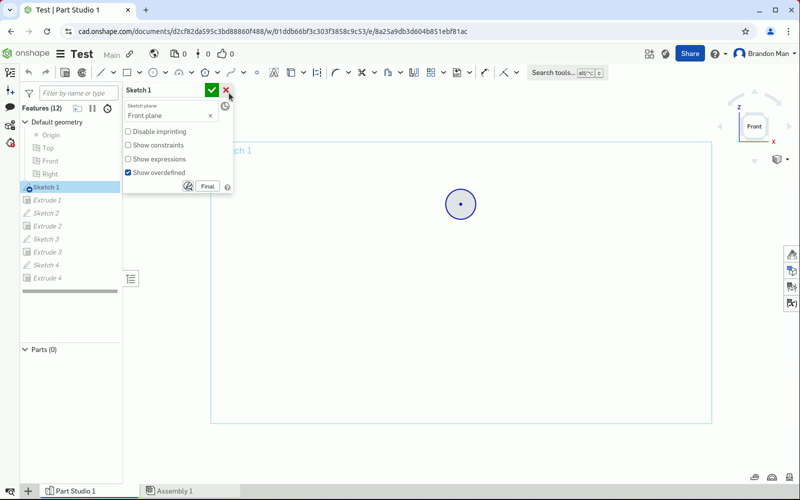
click(229, 92)
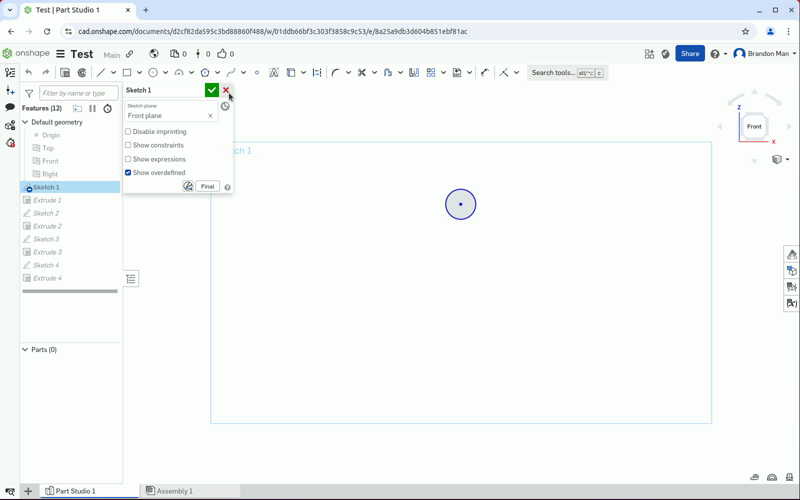
key(shift+s)
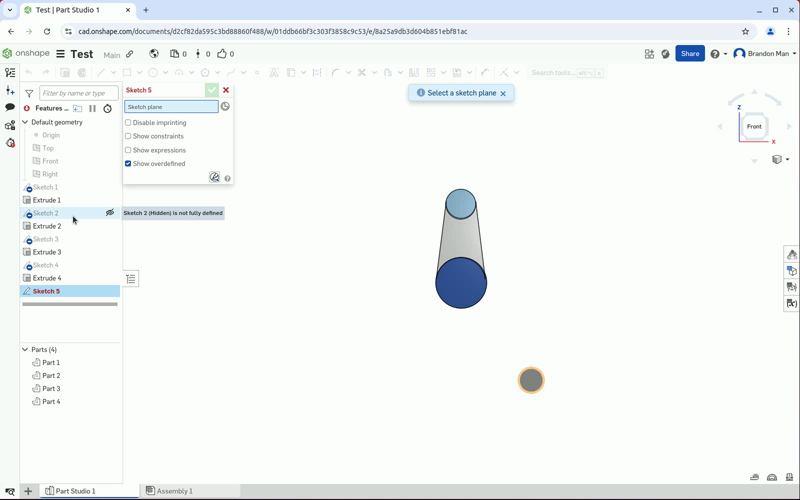
scroll(3)
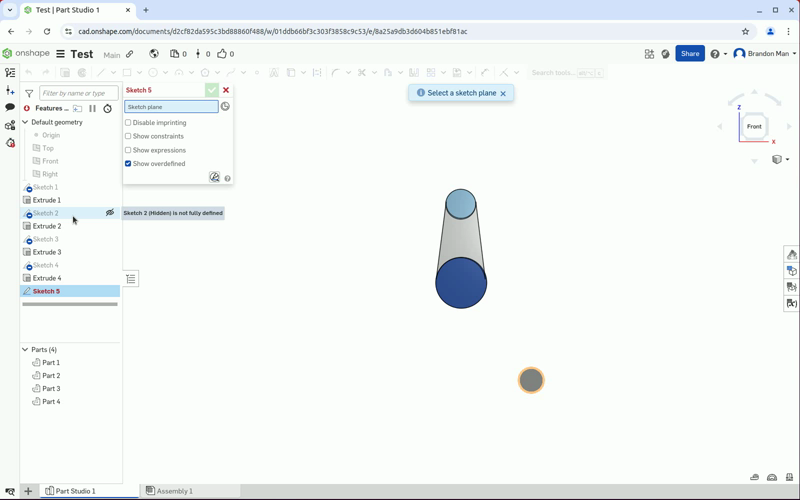
mouse_move(73, 163)
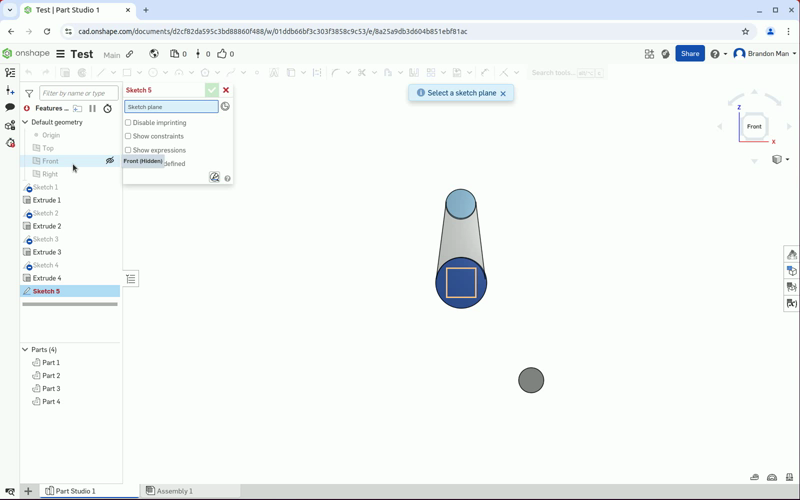
click(73, 163)
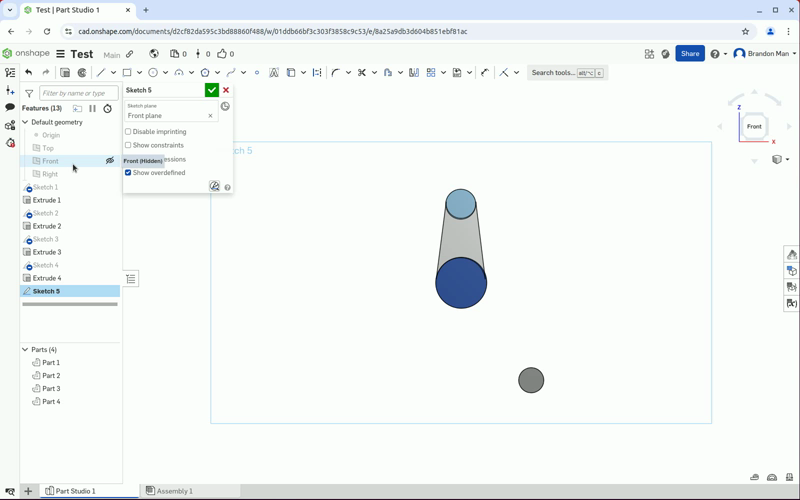
mouse_move(73, 352)
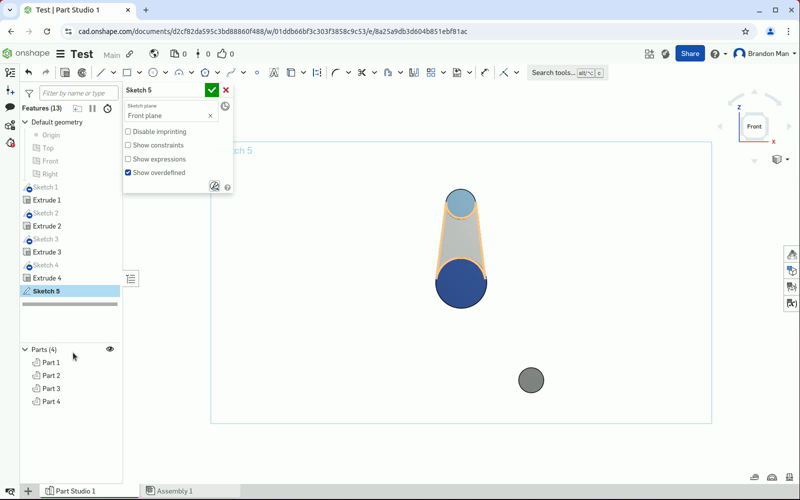
key(y)
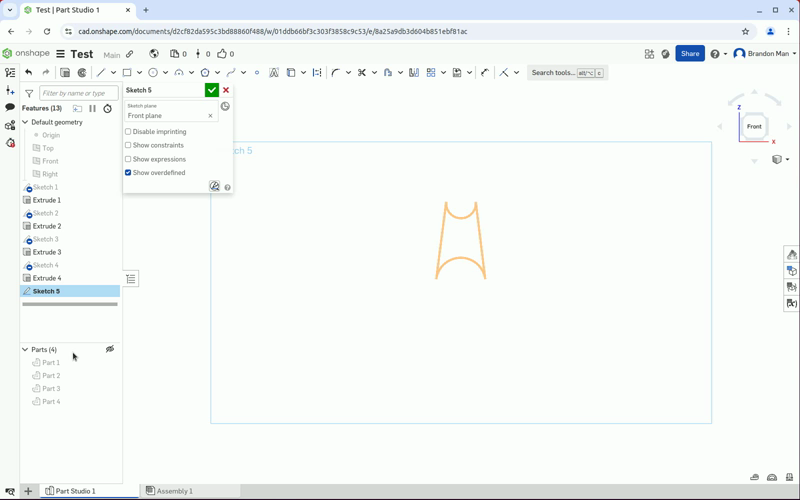
key(l)
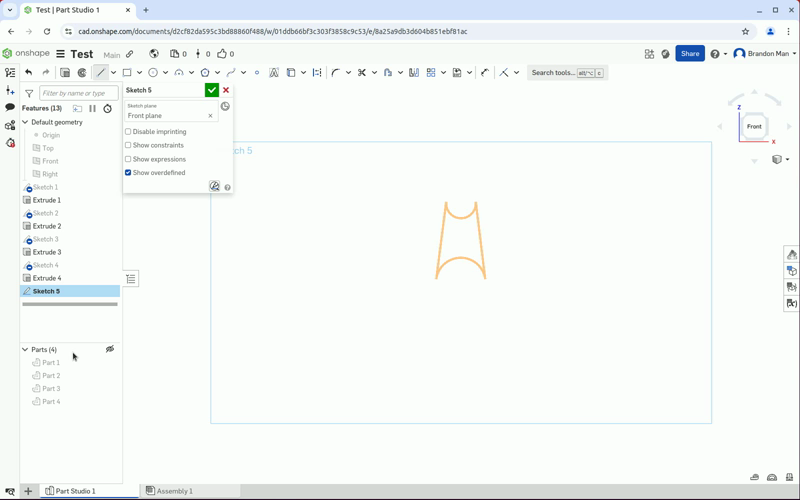
key_down(shift)
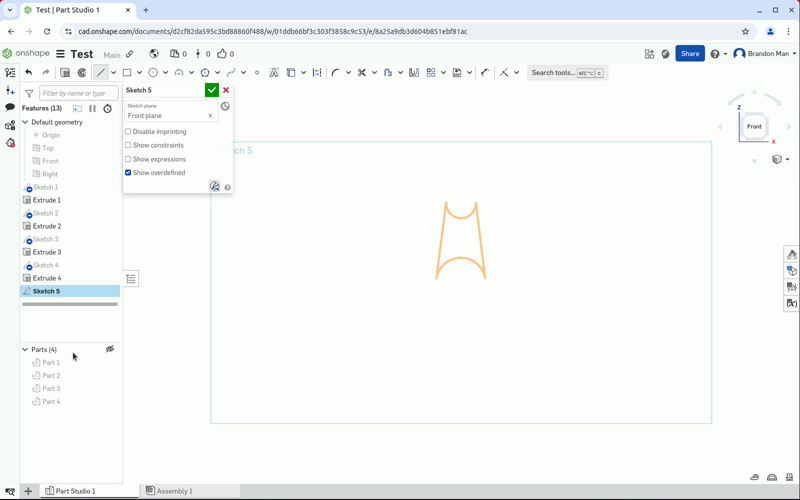
mouse_move(436, 285)
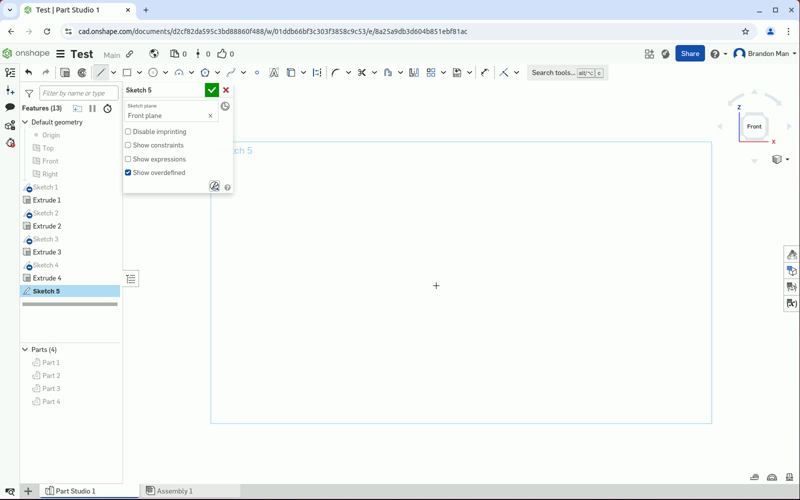
click(436, 285)
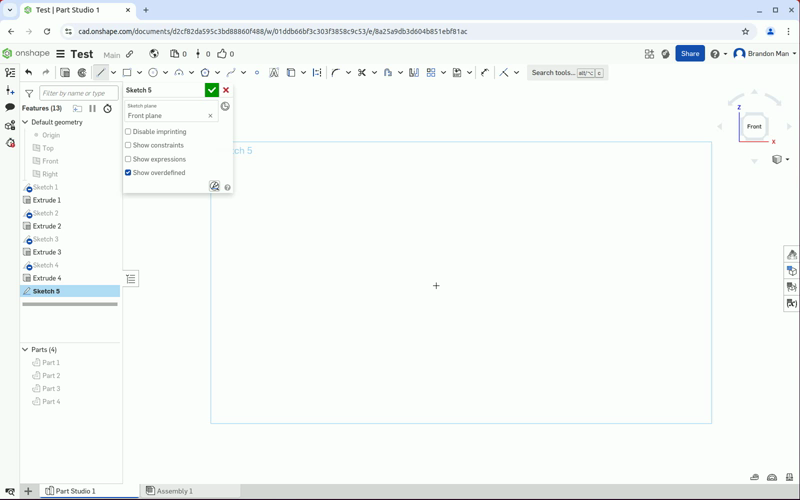
key_up(shift)
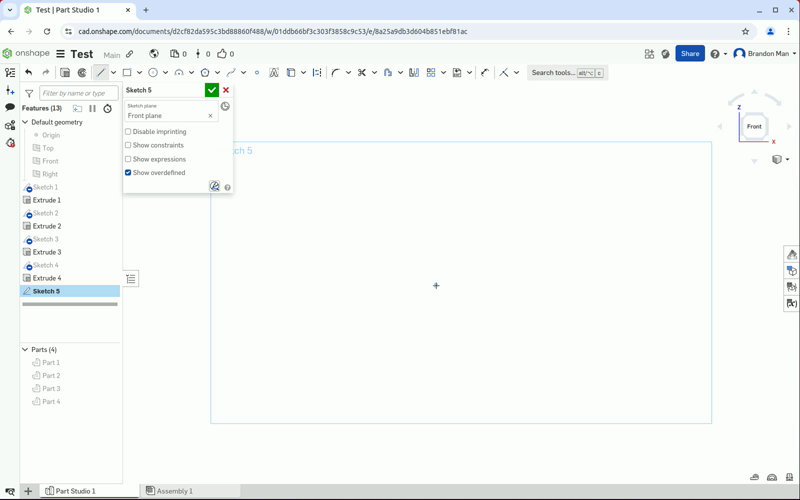
key_down(shift)
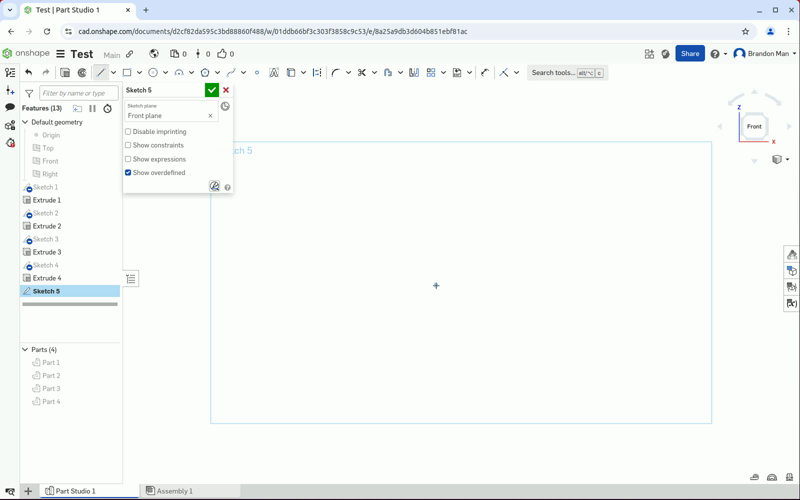
mouse_move(446, 382)
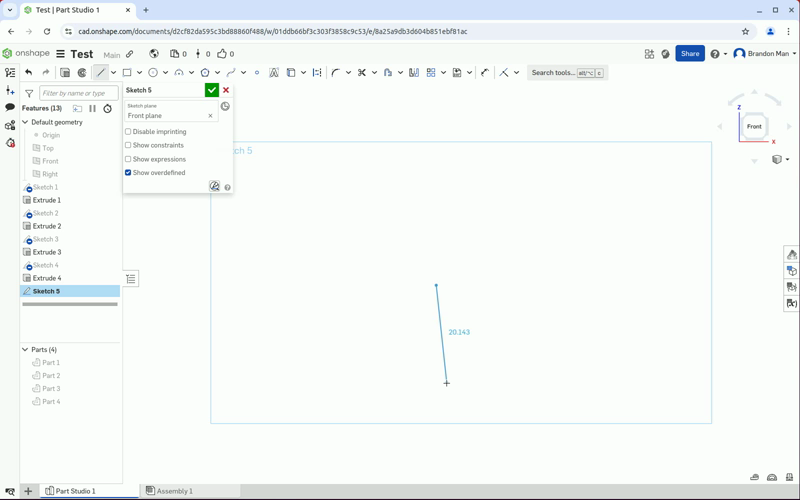
click(446, 382)
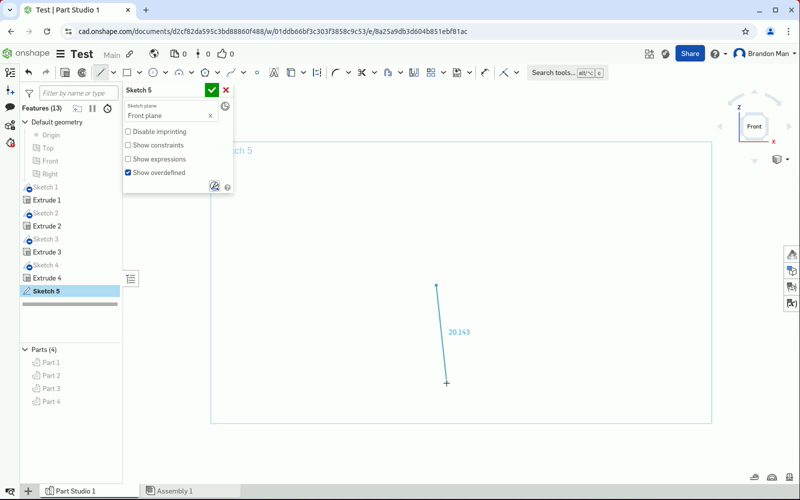
key_up(shift)
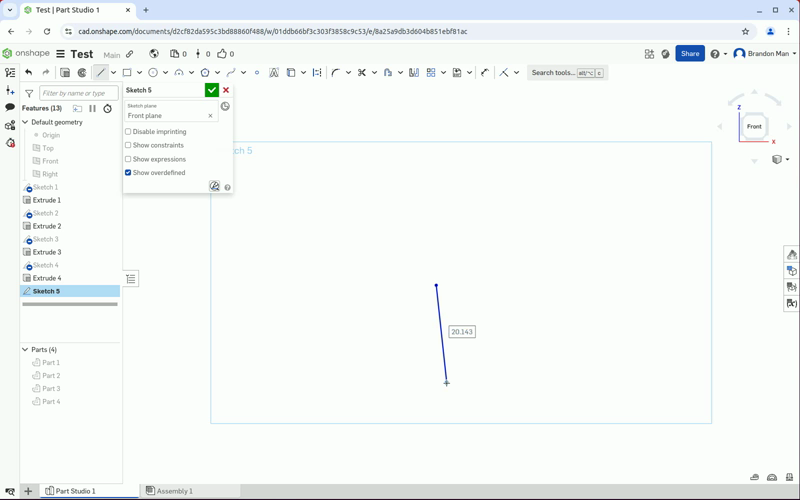
key(esc)
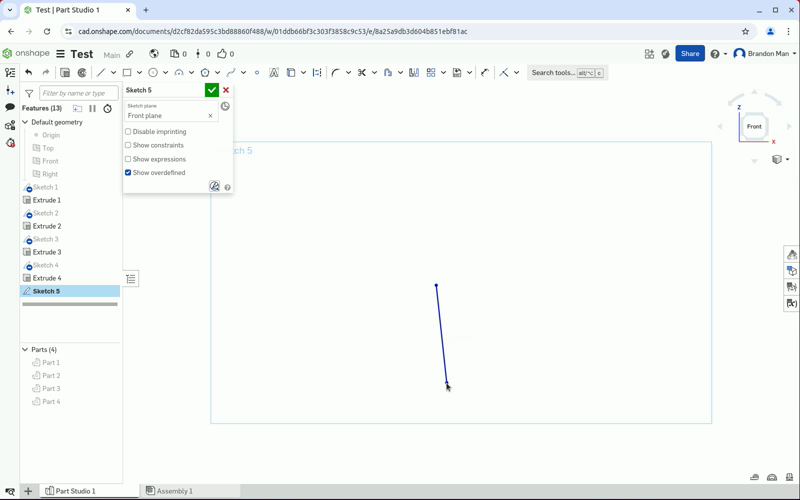
key(a)
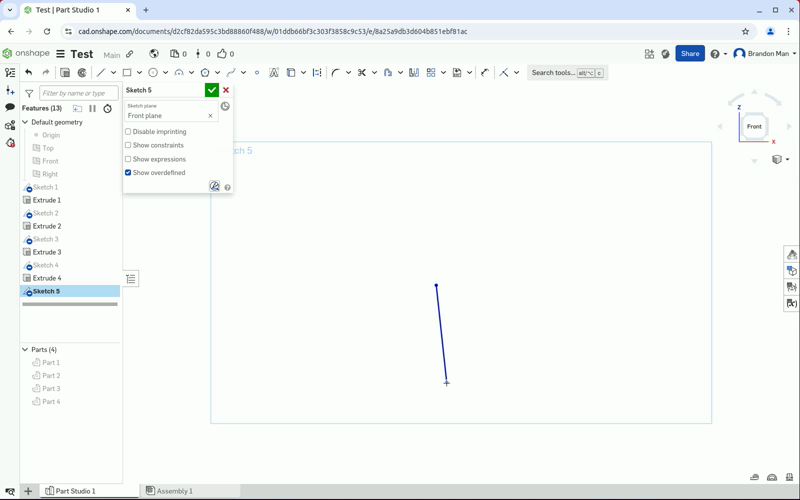
mouse_move(446, 382)
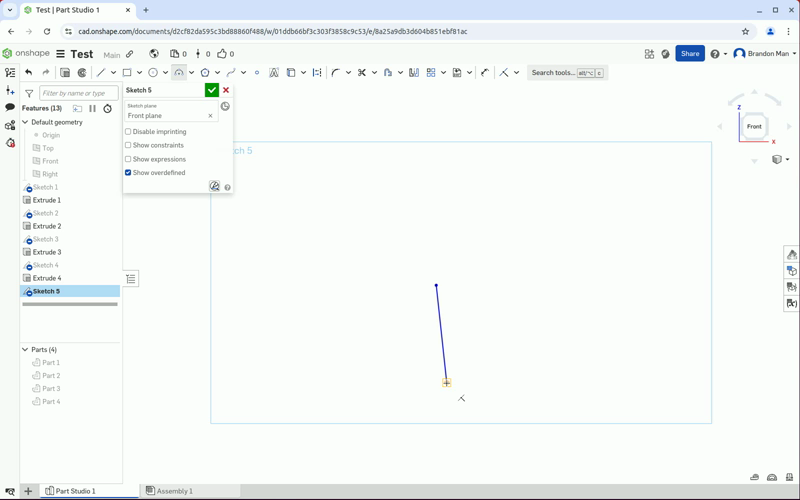
click(446, 382)
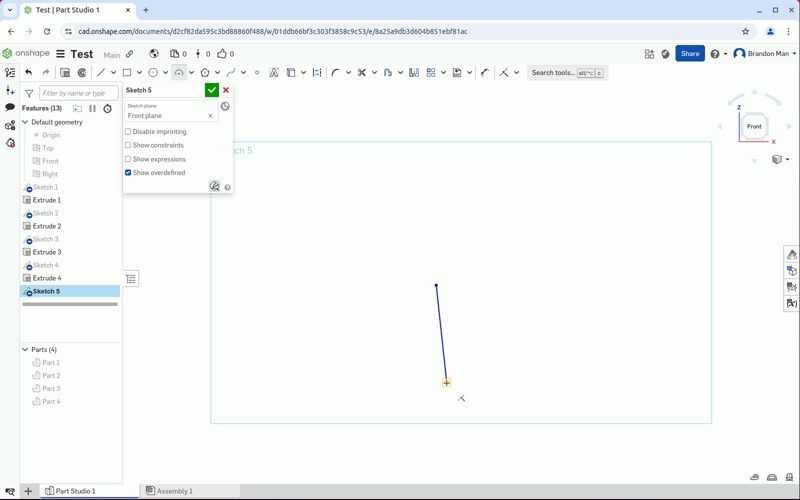
key_down(shift)
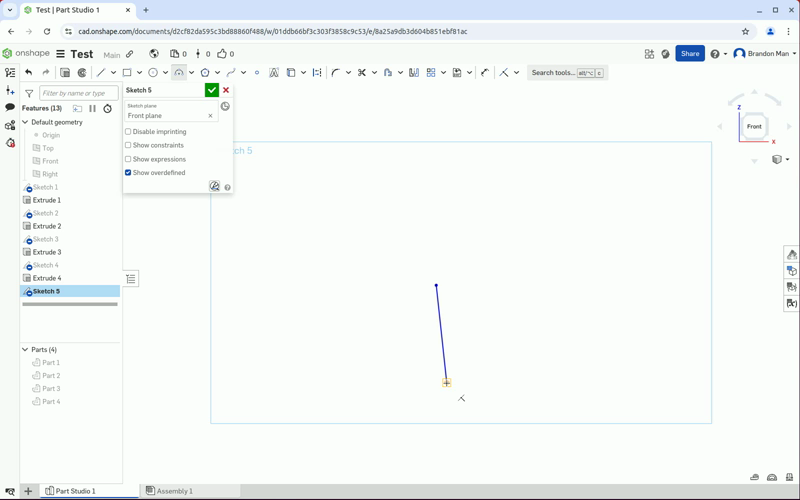
mouse_move(461, 395)
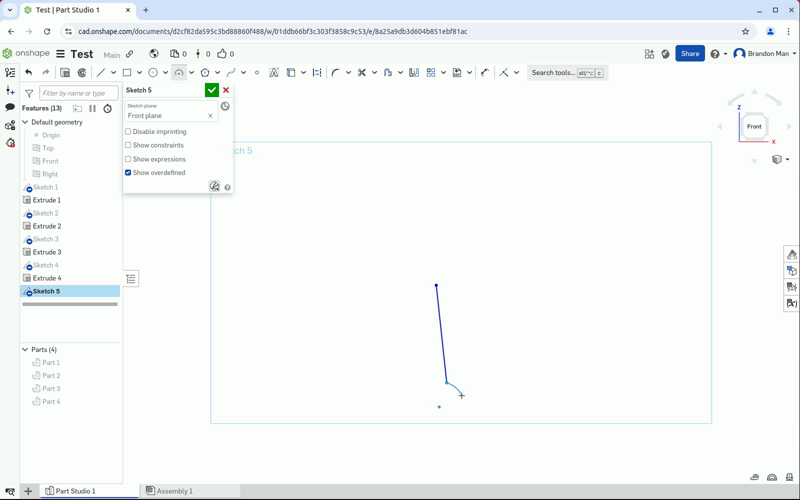
click(461, 395)
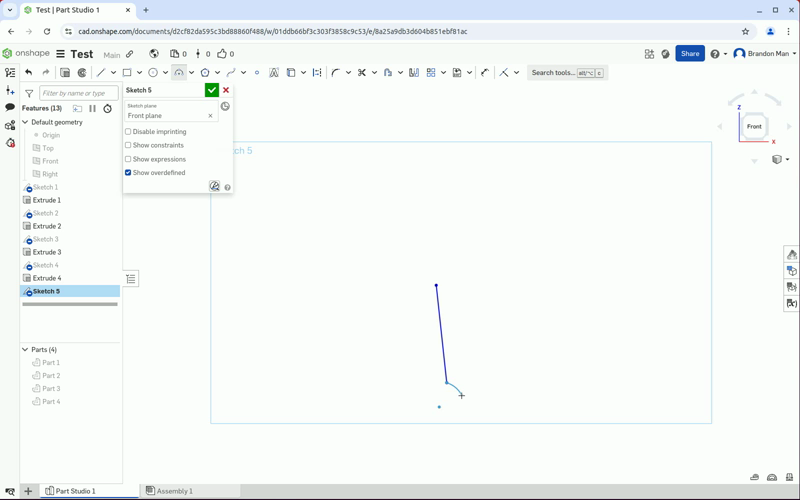
mouse_move(451, 392)
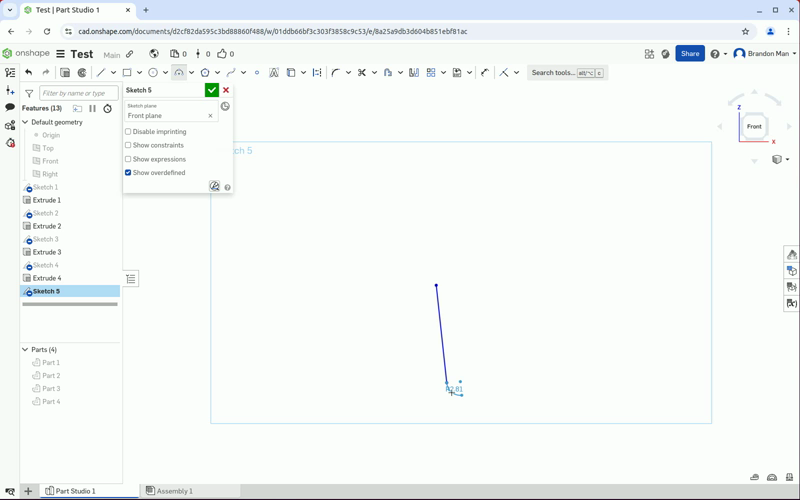
click(451, 392)
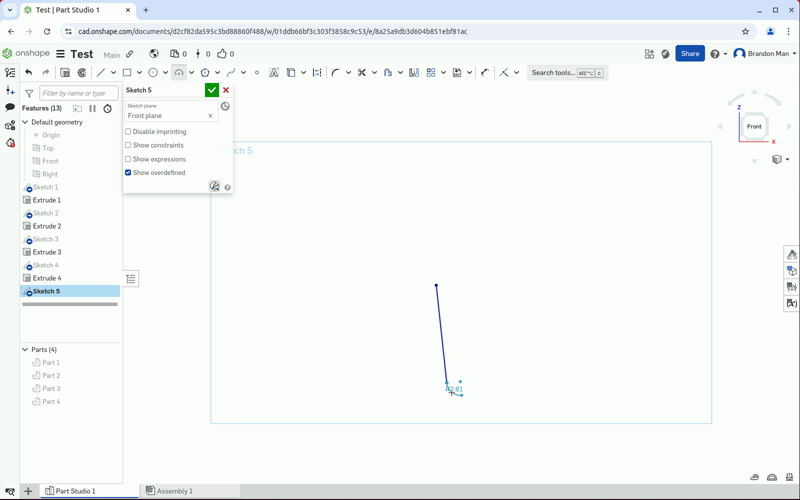
key_up(shift)
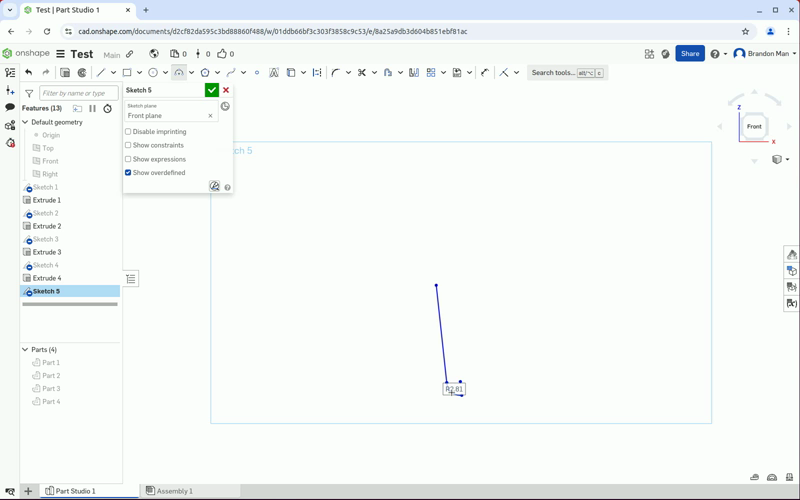
key(esc)
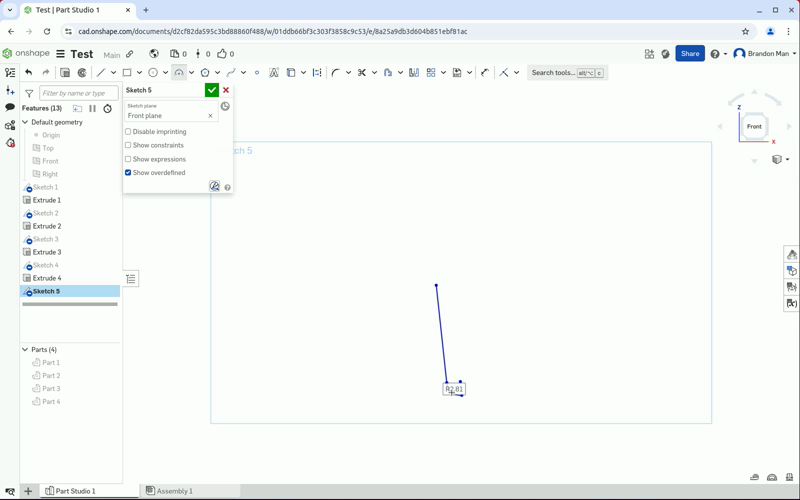
key(l)
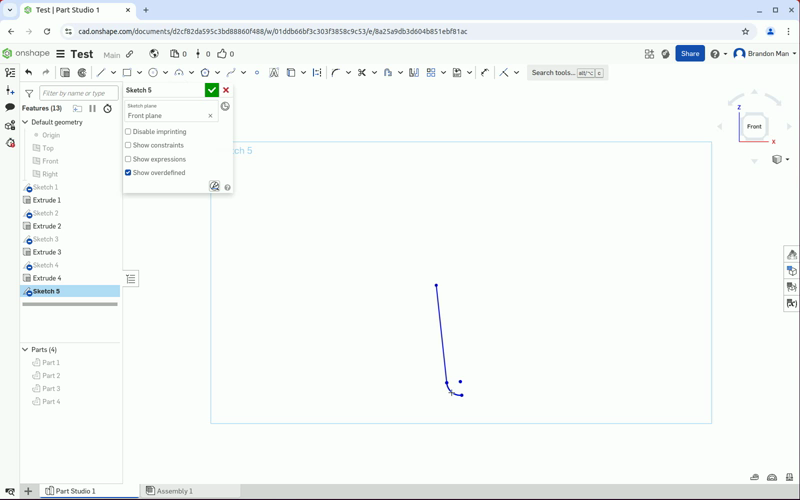
mouse_move(461, 395)
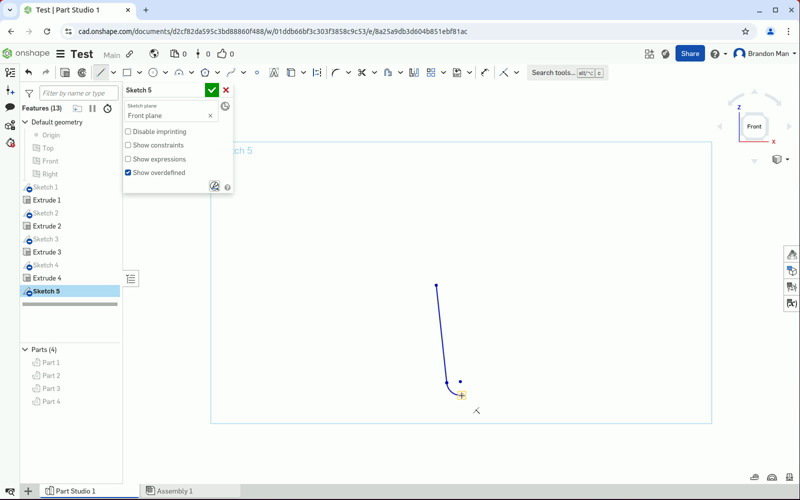
click(461, 395)
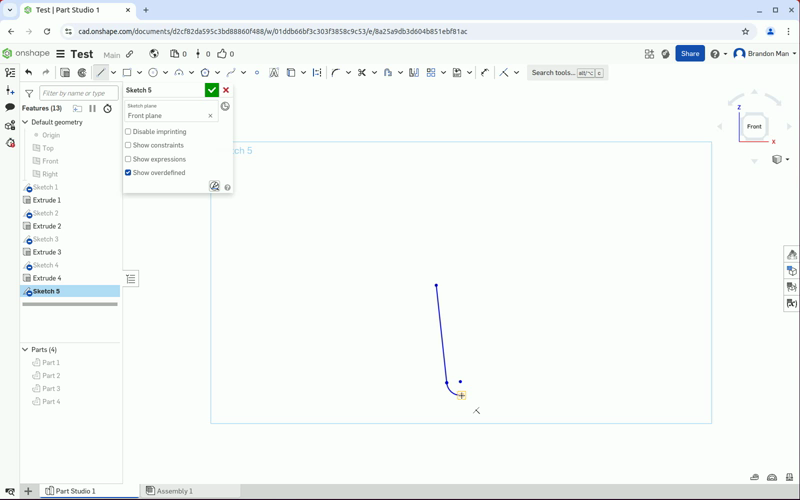
key_down(shift)
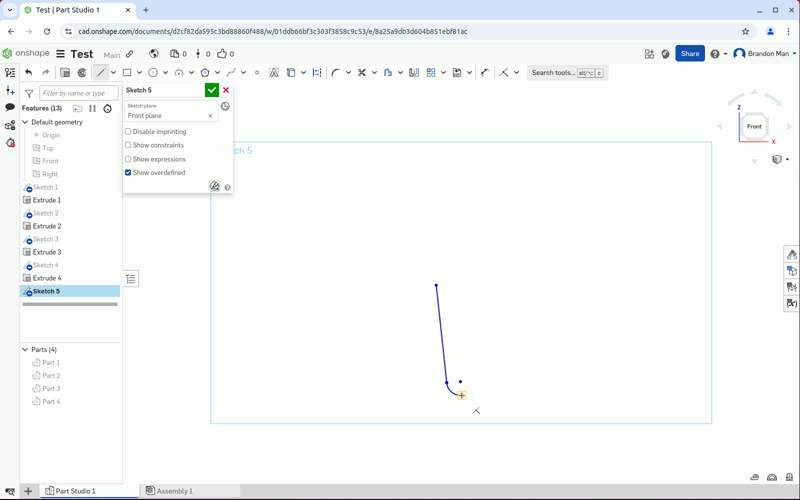
mouse_move(530, 393)
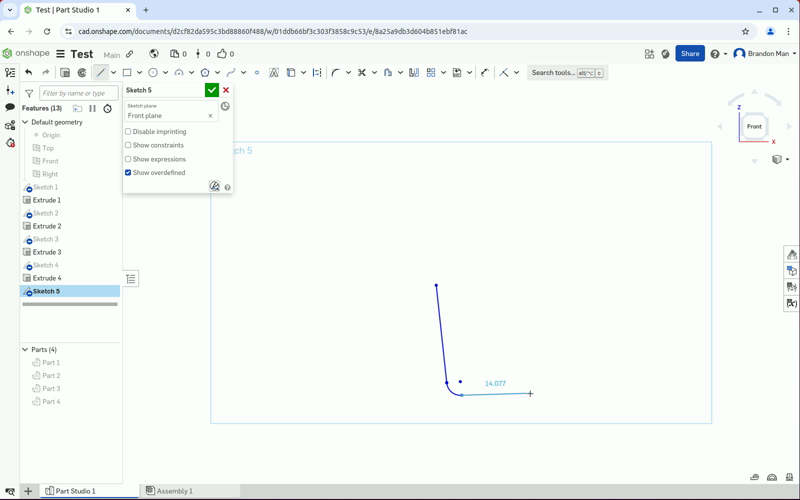
click(530, 393)
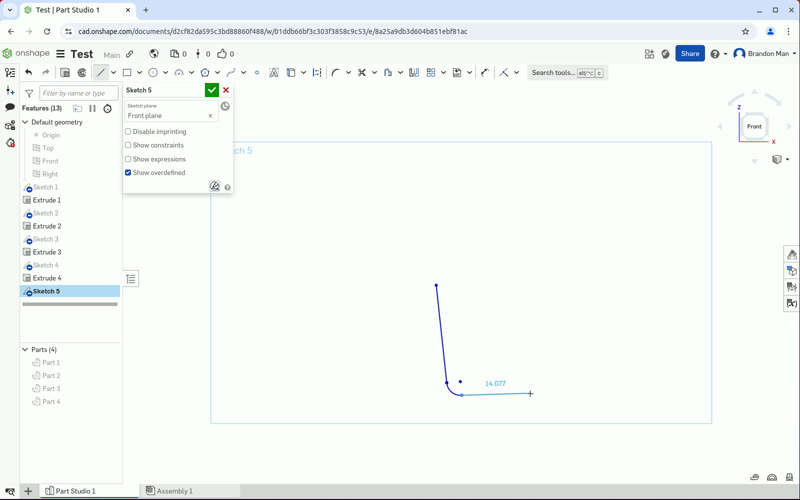
key_up(shift)
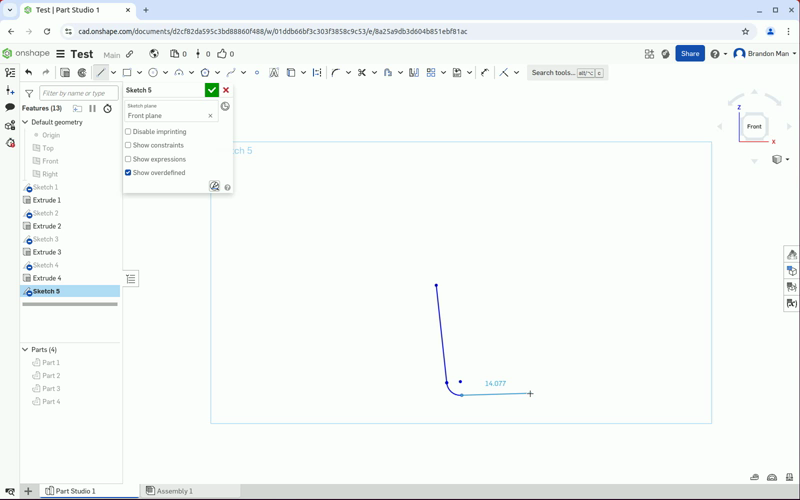
key(esc)
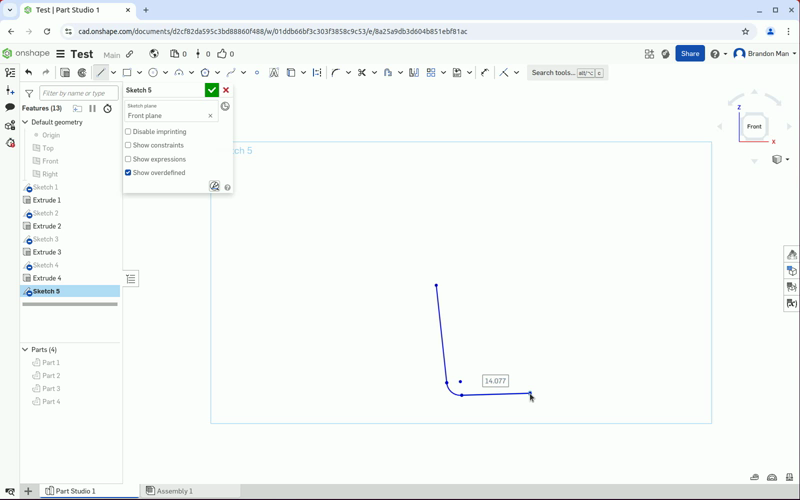
key(a)
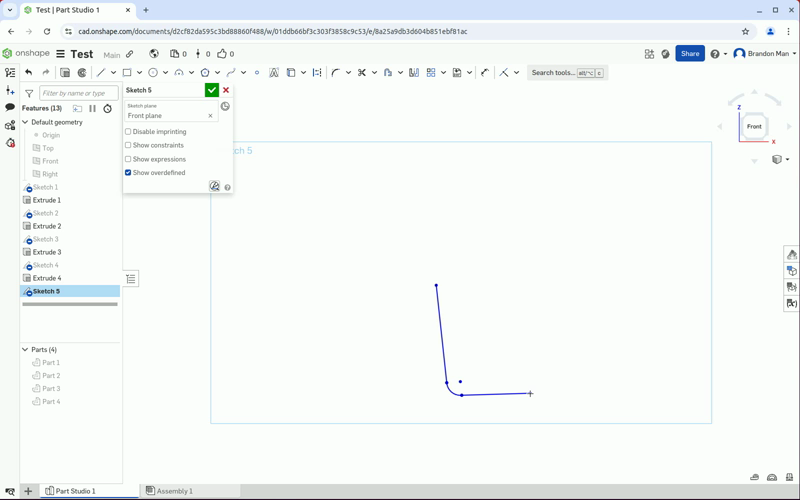
mouse_move(530, 393)
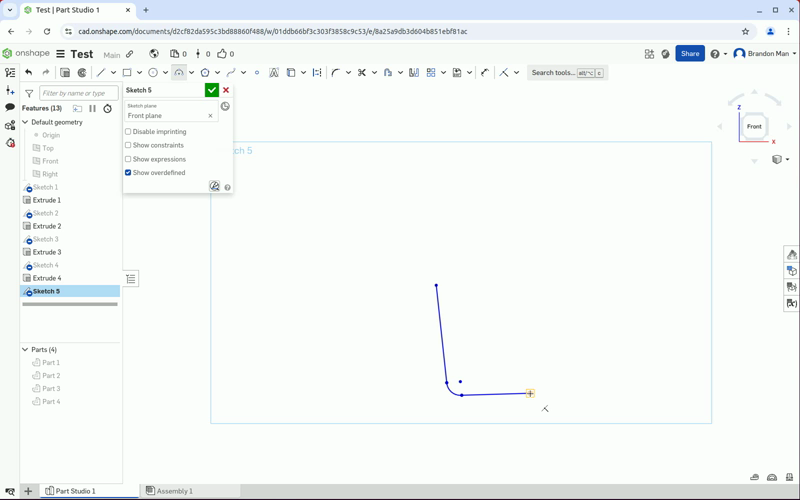
click(530, 393)
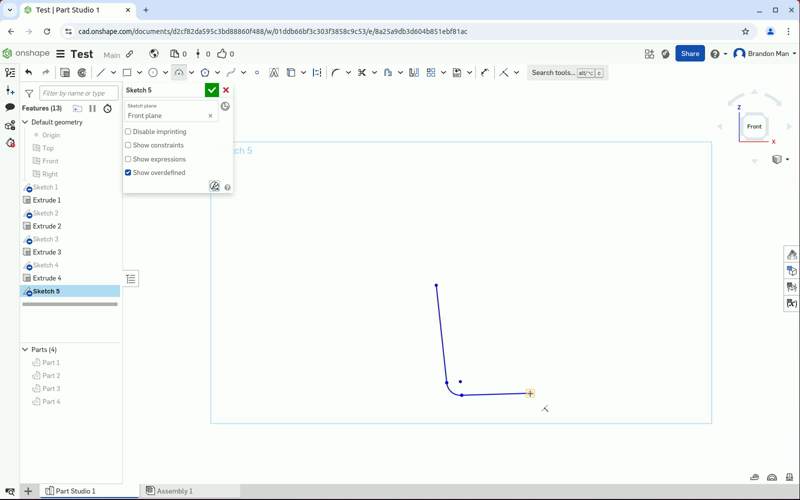
key_down(shift)
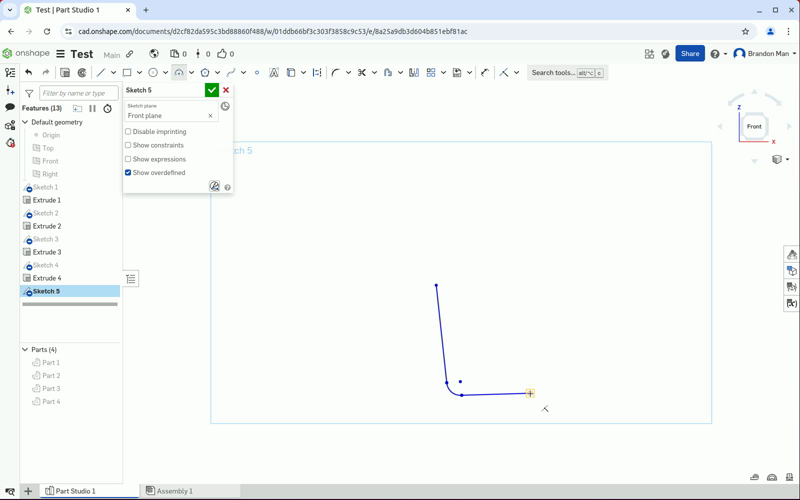
mouse_move(530, 368)
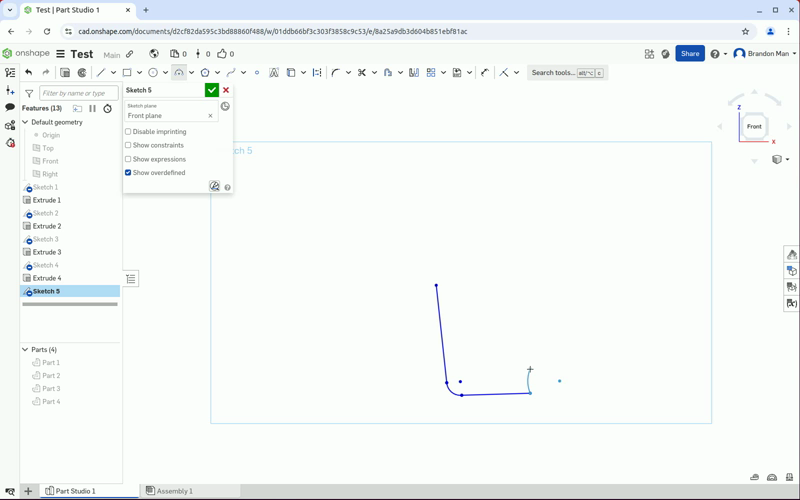
click(530, 368)
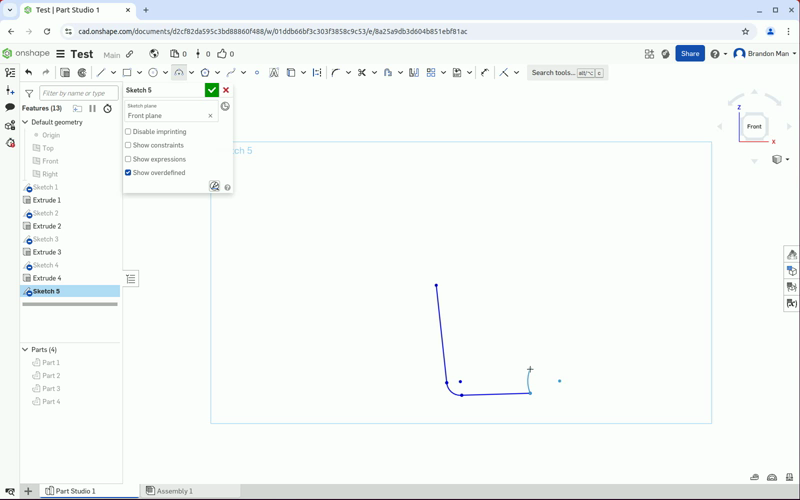
mouse_move(517, 381)
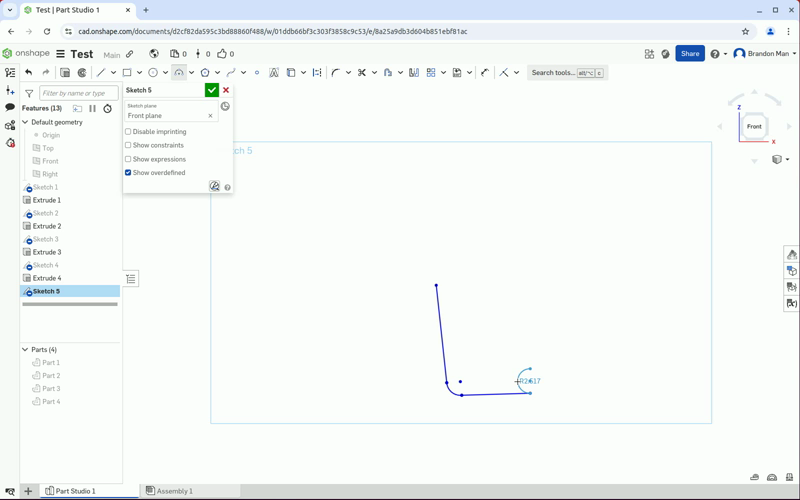
click(517, 381)
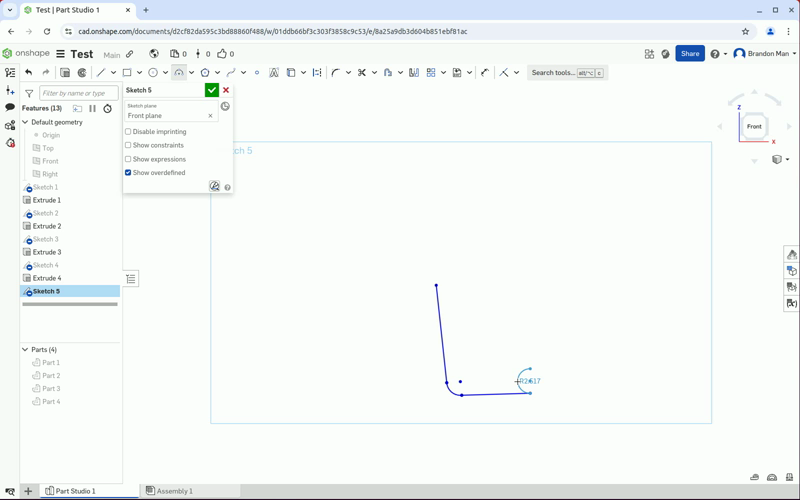
key_up(shift)
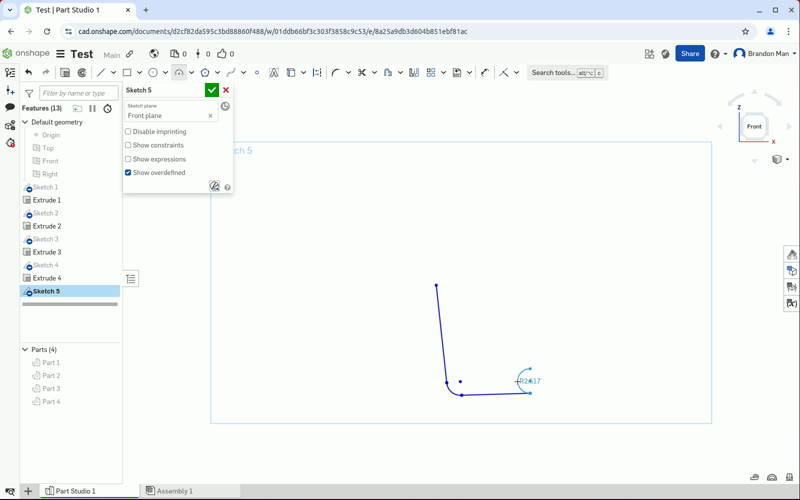
key(esc)
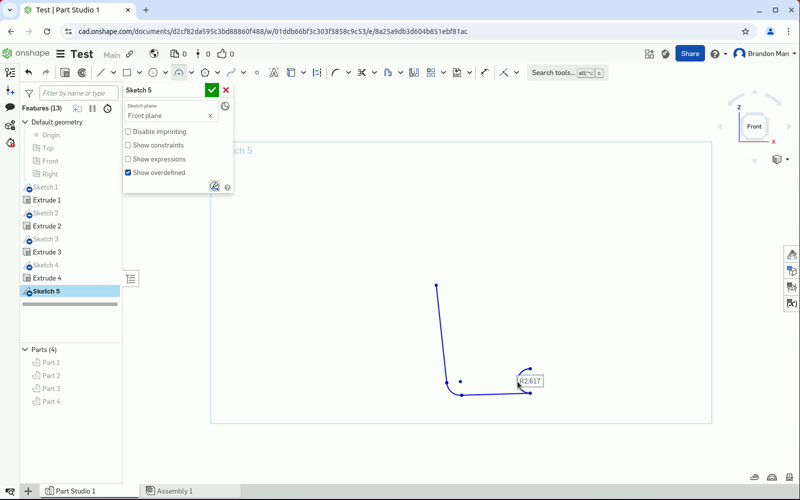
key(l)
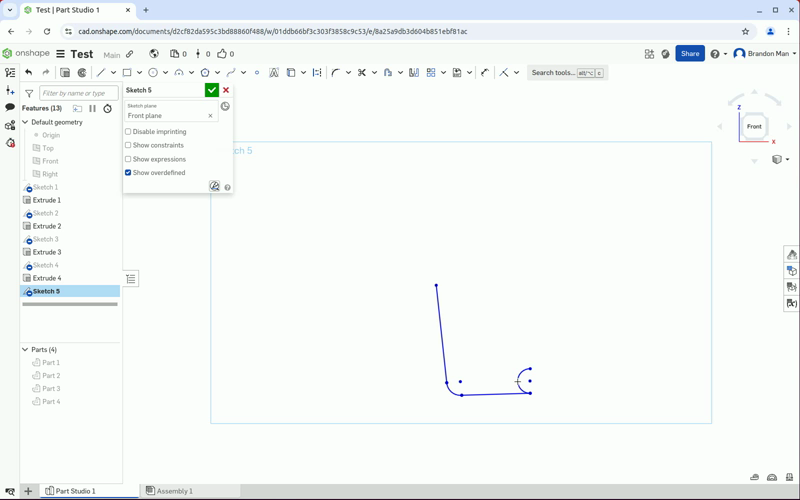
mouse_move(530, 368)
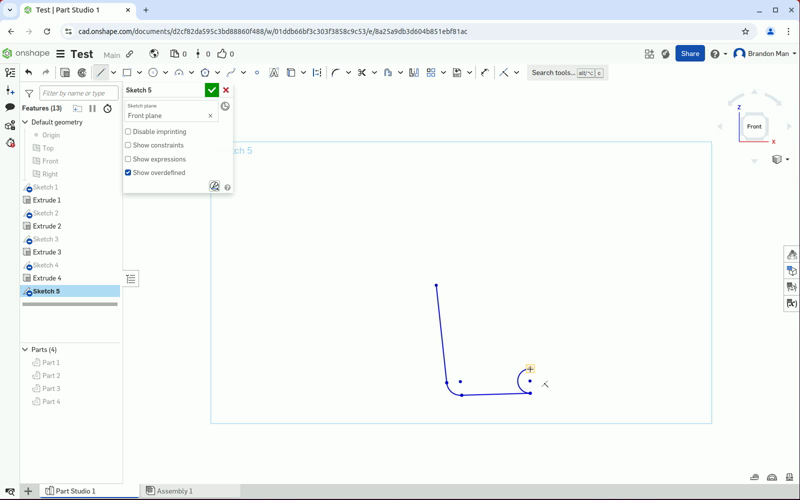
click(530, 368)
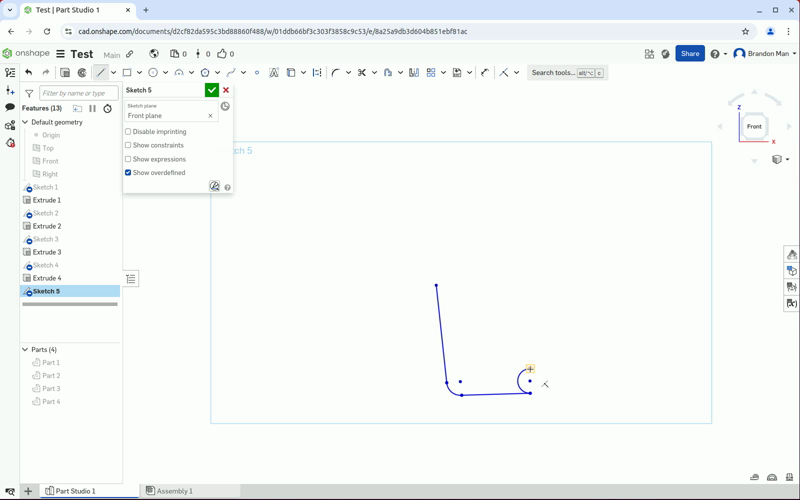
key_down(shift)
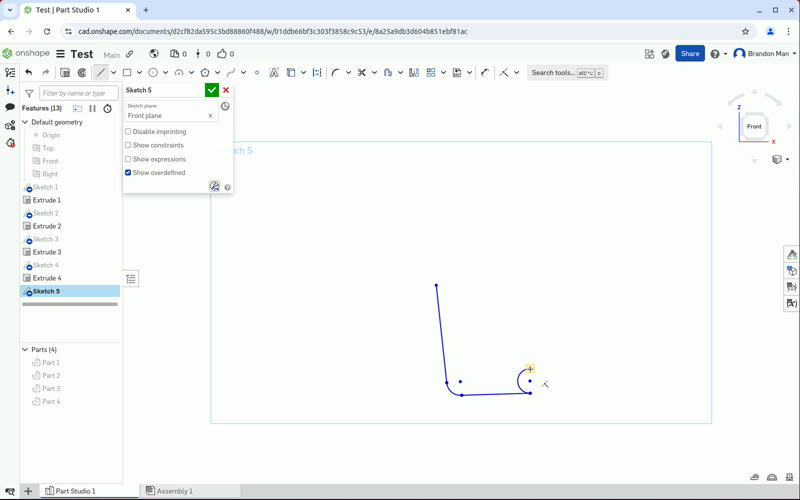
mouse_move(560, 368)
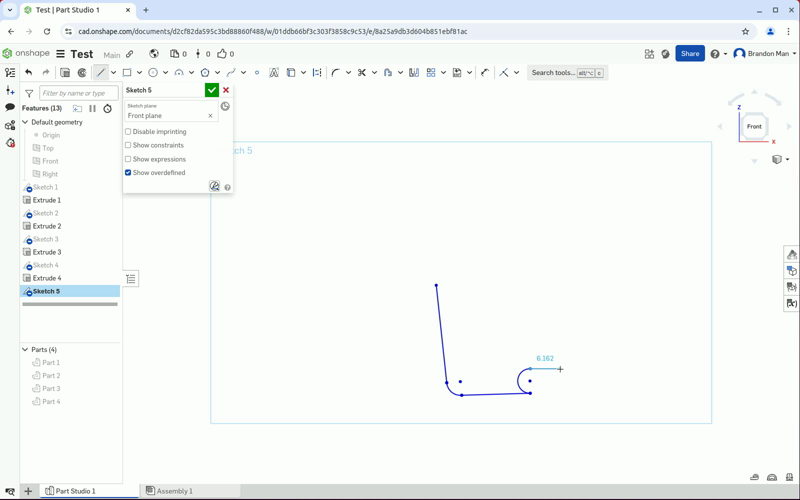
mouse_move(487, 366)
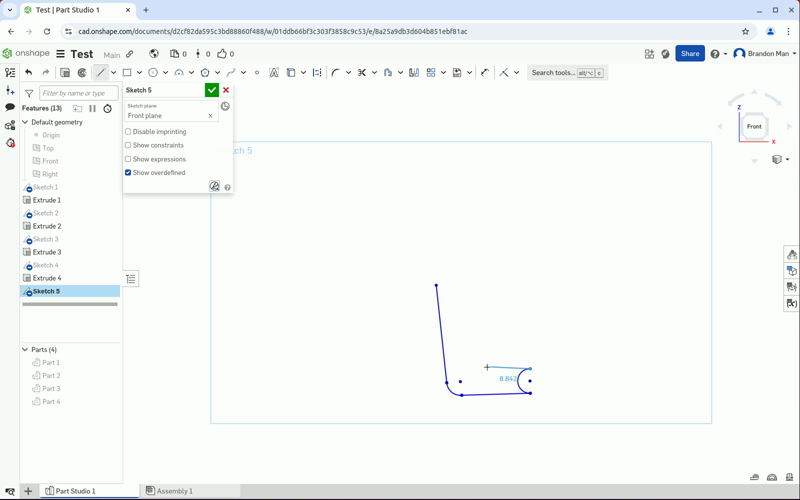
click(487, 366)
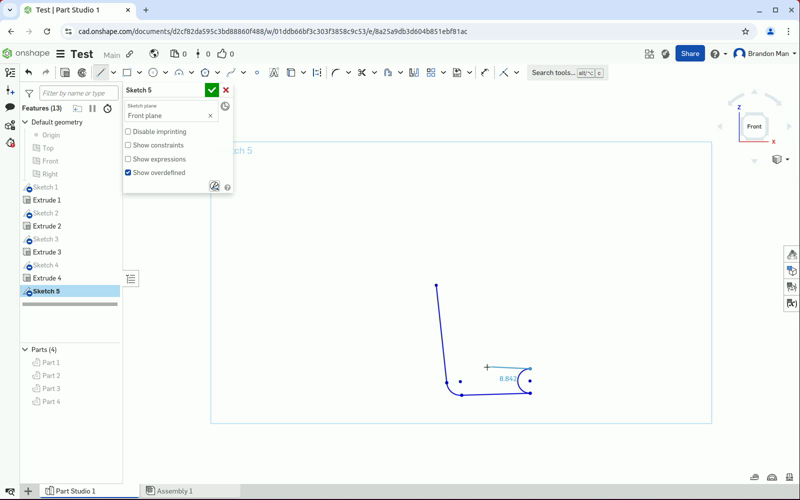
key_up(shift)
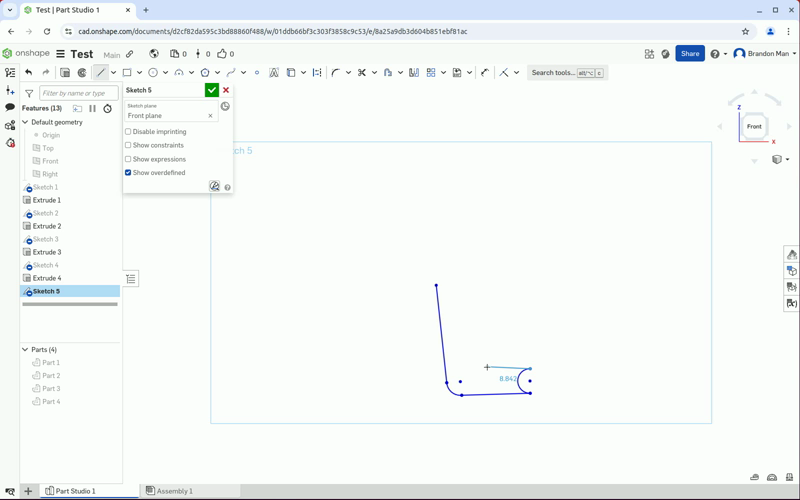
key(esc)
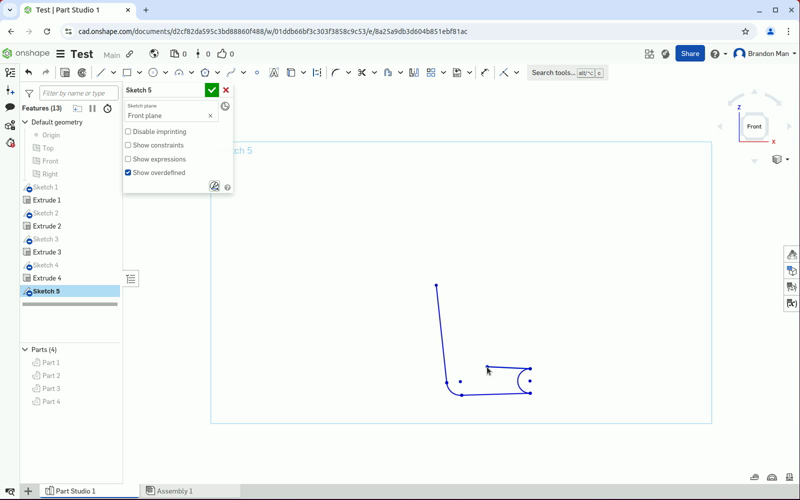
key(a)
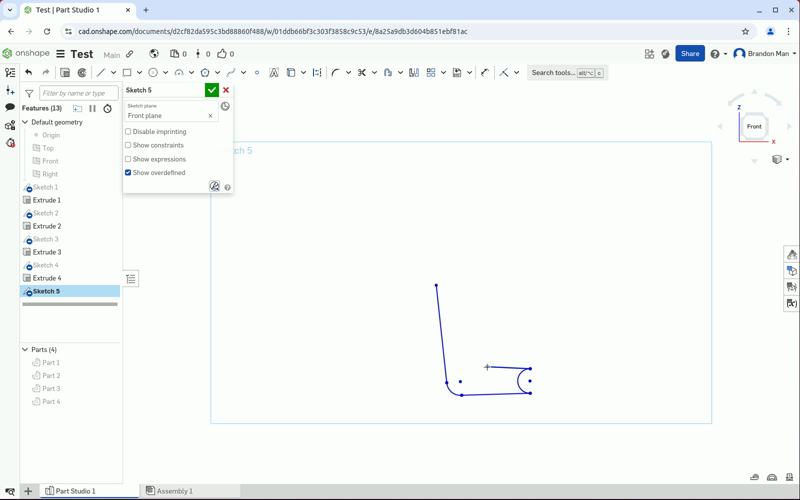
mouse_move(487, 366)
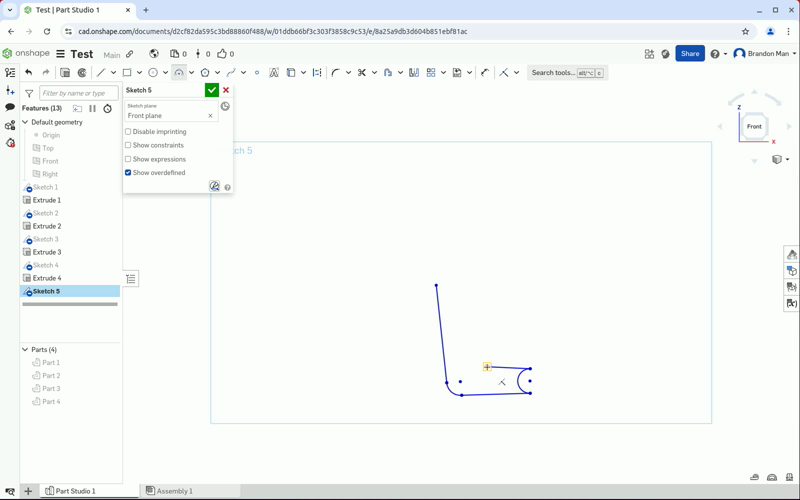
click(487, 366)
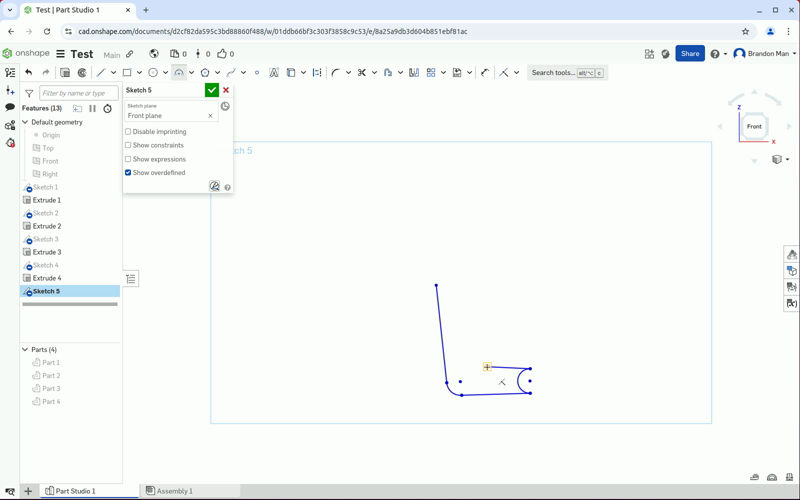
key_down(shift)
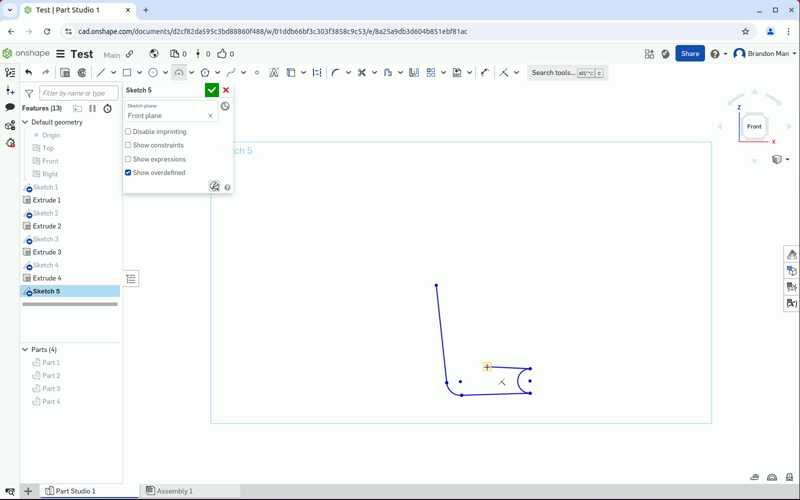
mouse_move(477, 356)
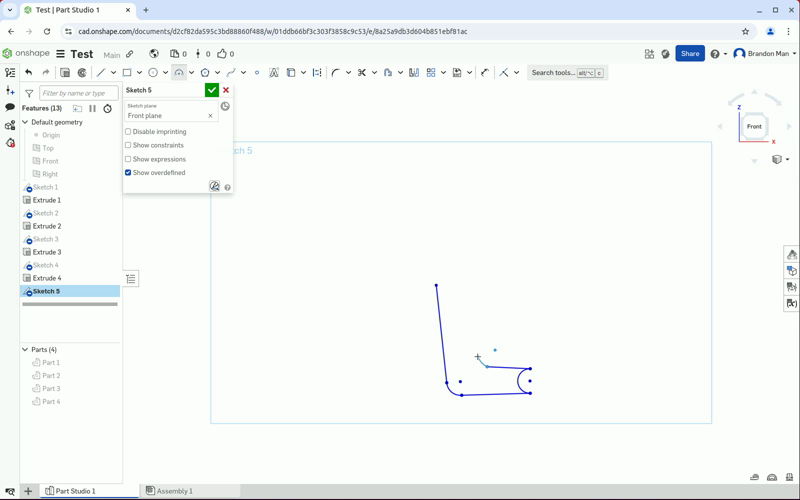
click(477, 356)
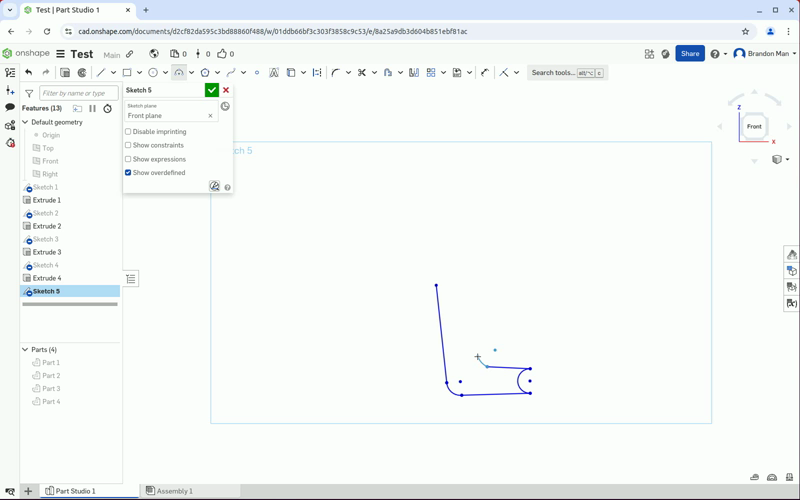
mouse_move(480, 363)
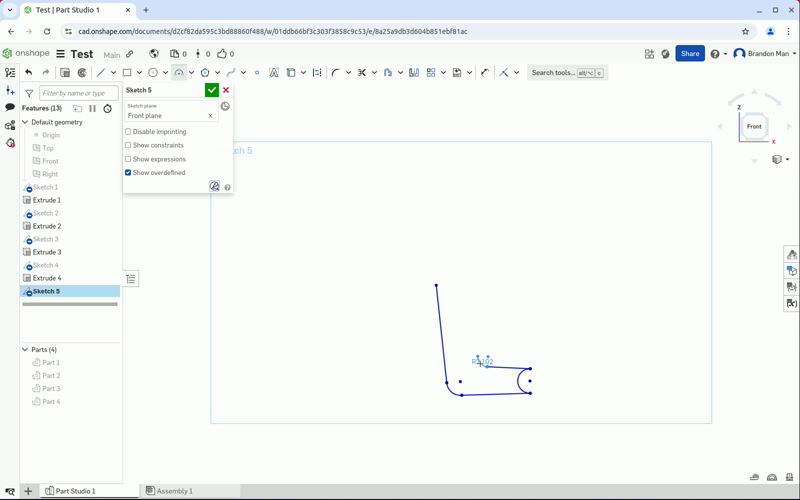
click(480, 363)
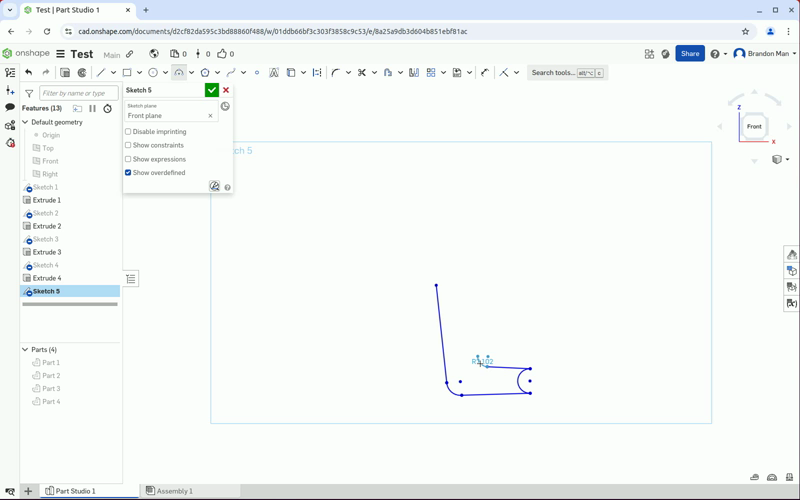
key_up(shift)
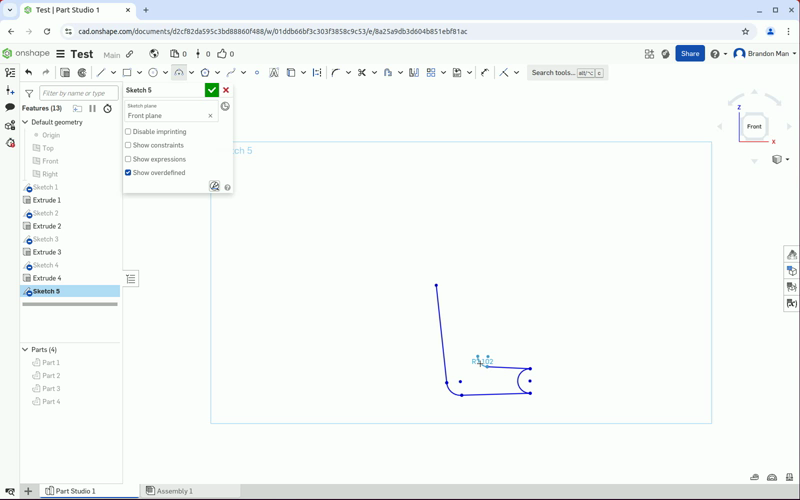
key(esc)
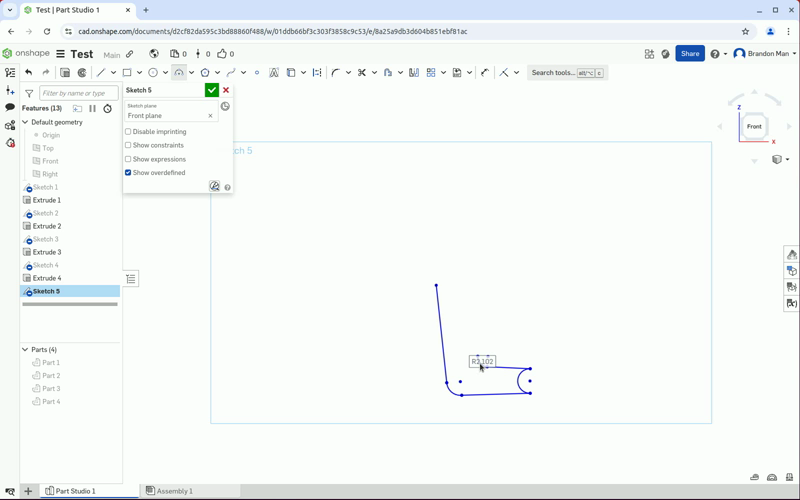
key(l)
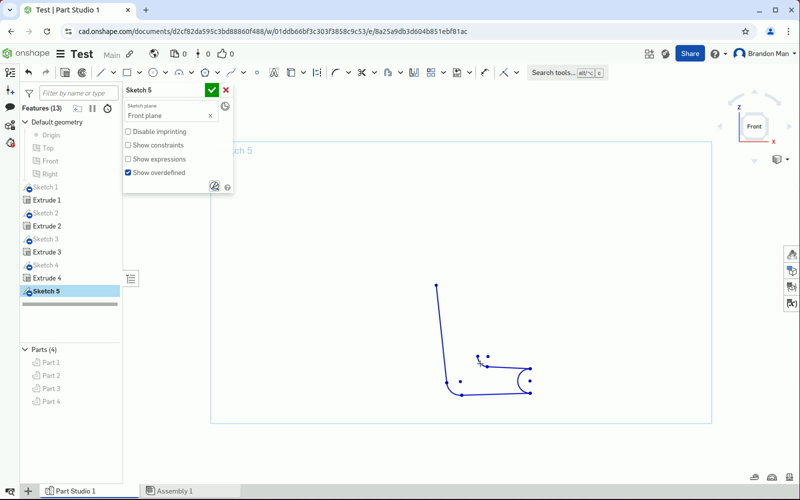
mouse_move(477, 356)
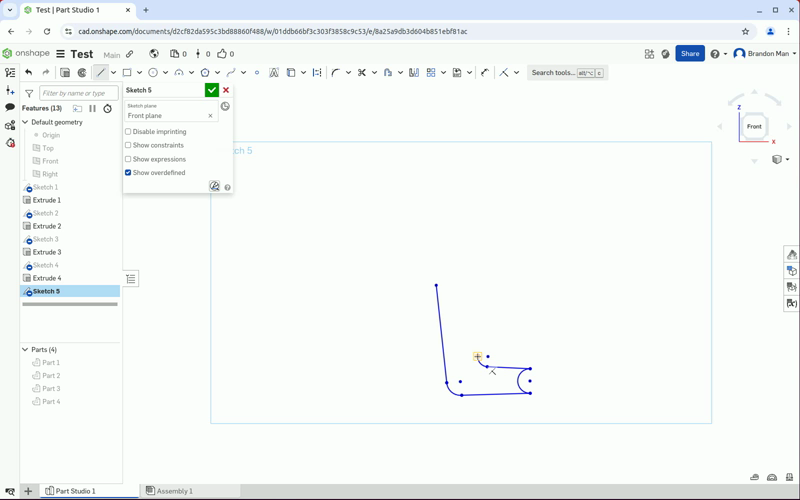
click(477, 356)
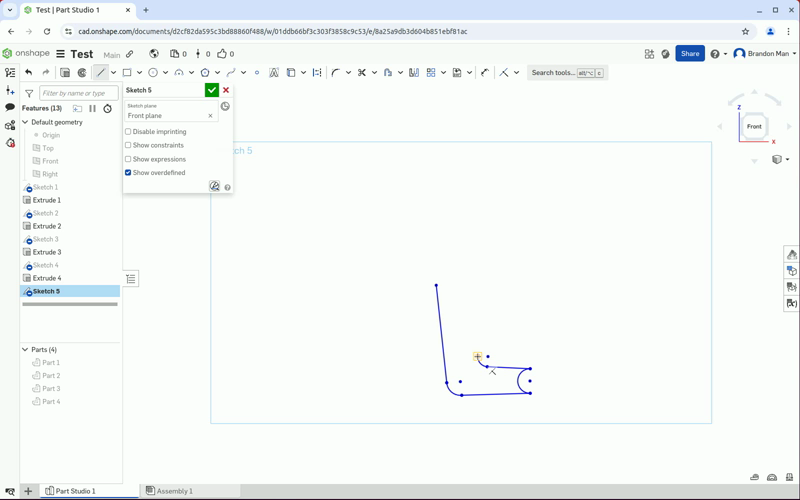
key_down(shift)
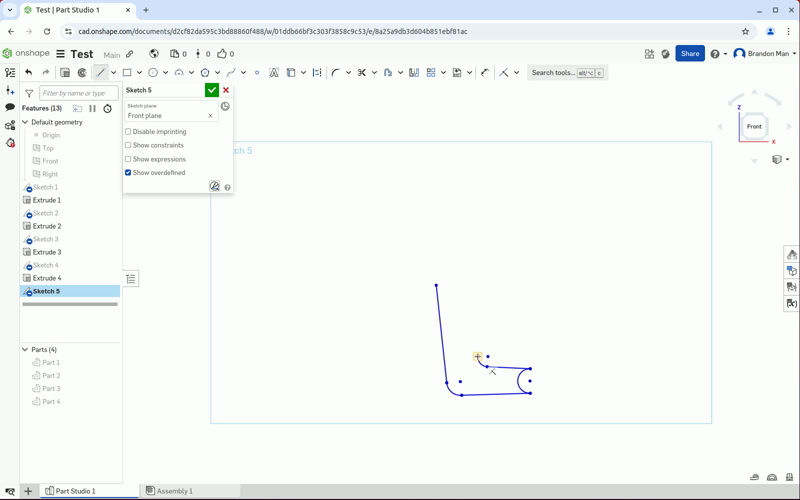
mouse_move(484, 285)
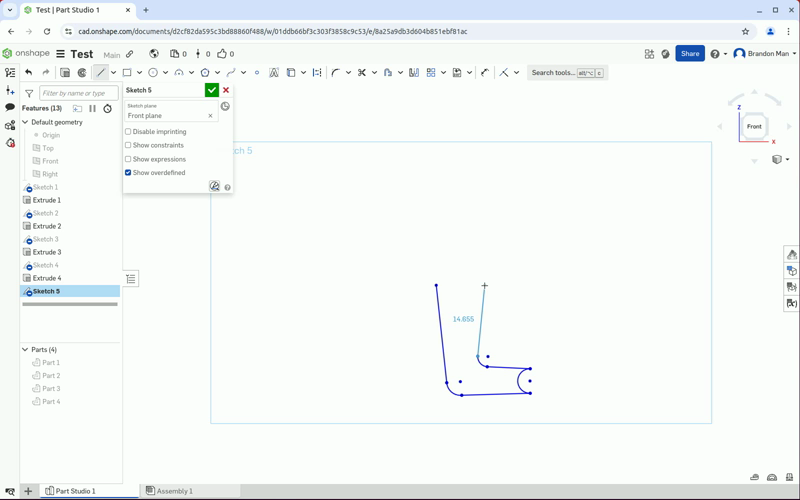
click(484, 285)
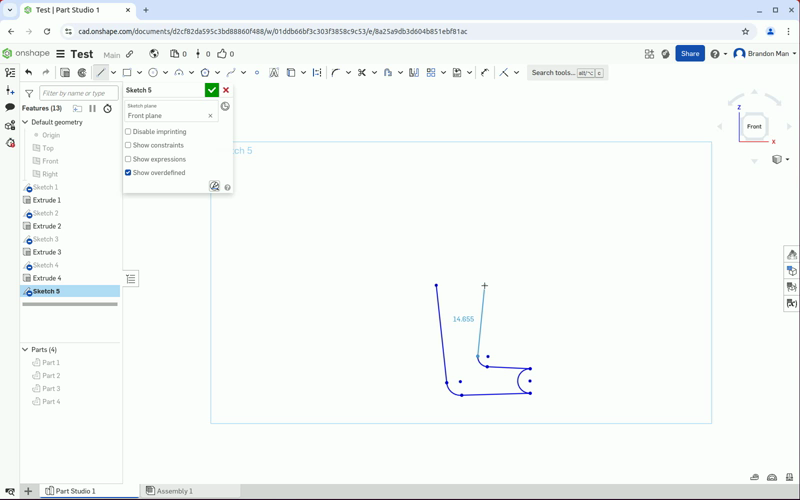
key_up(shift)
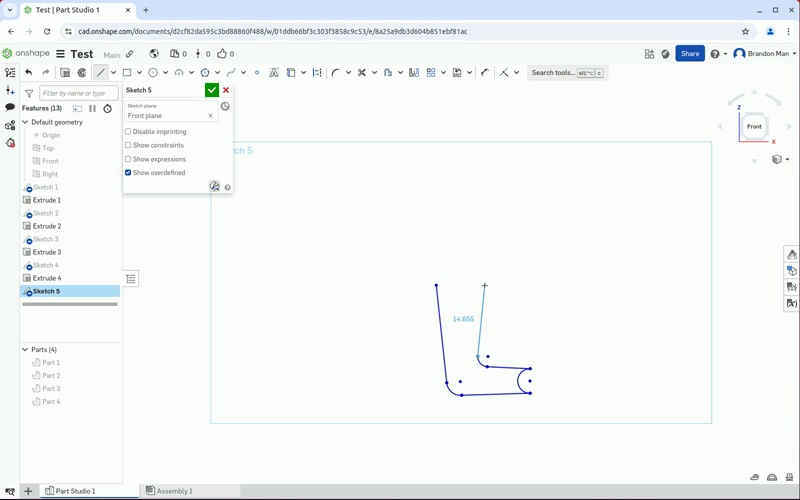
key(esc)
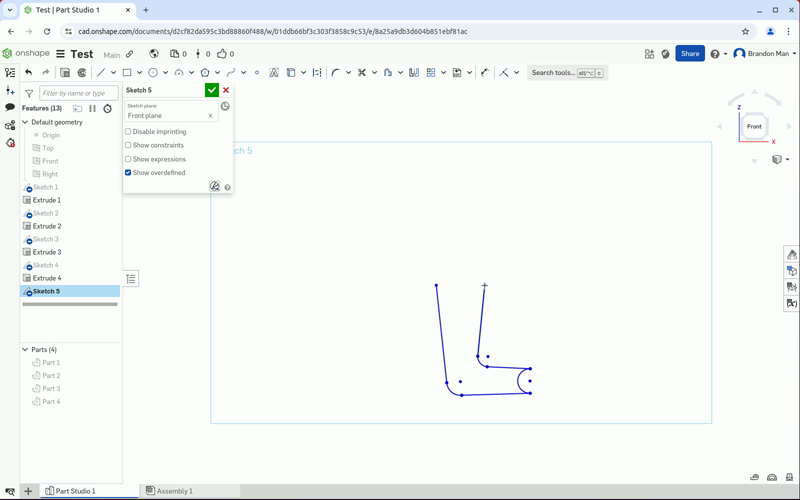
key(a)
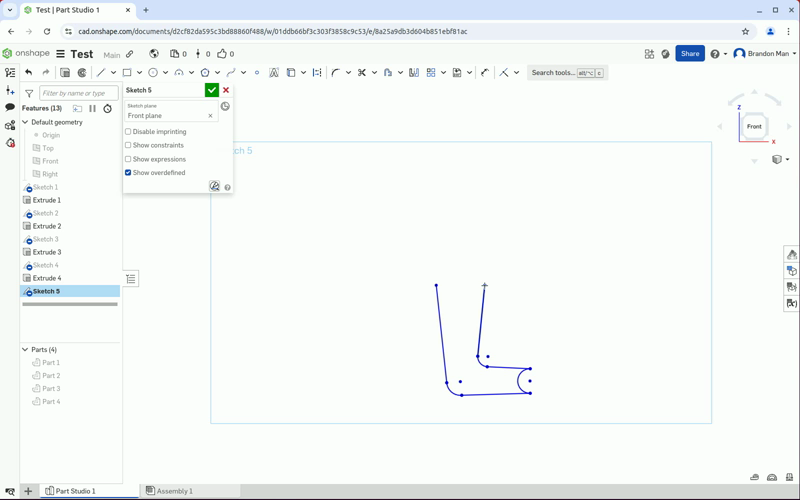
mouse_move(484, 285)
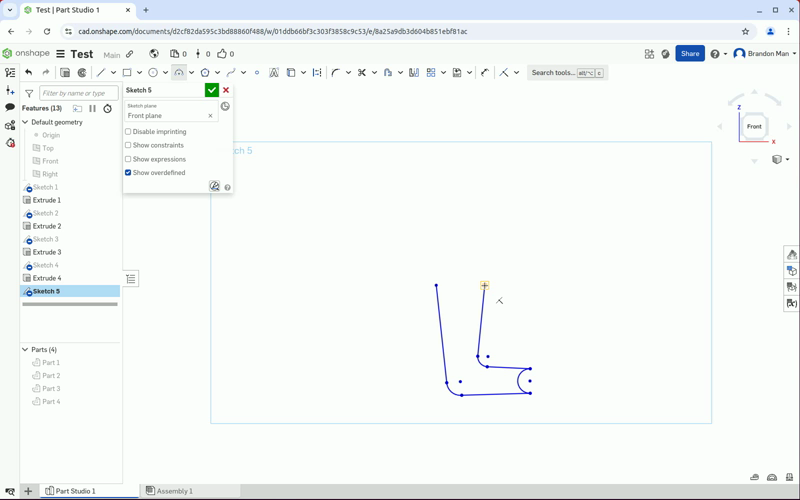
click(484, 285)
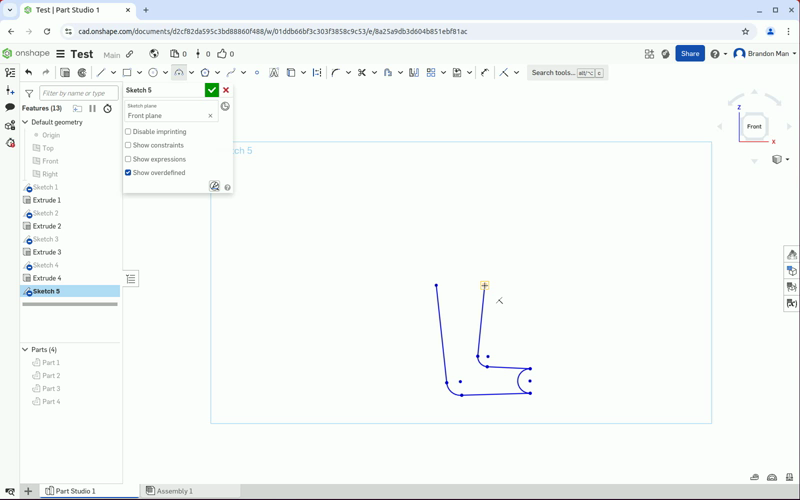
mouse_move(436, 285)
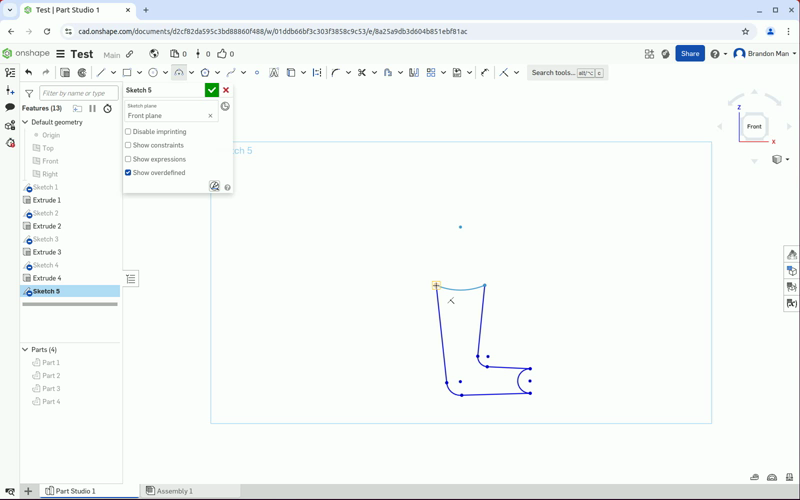
click(436, 285)
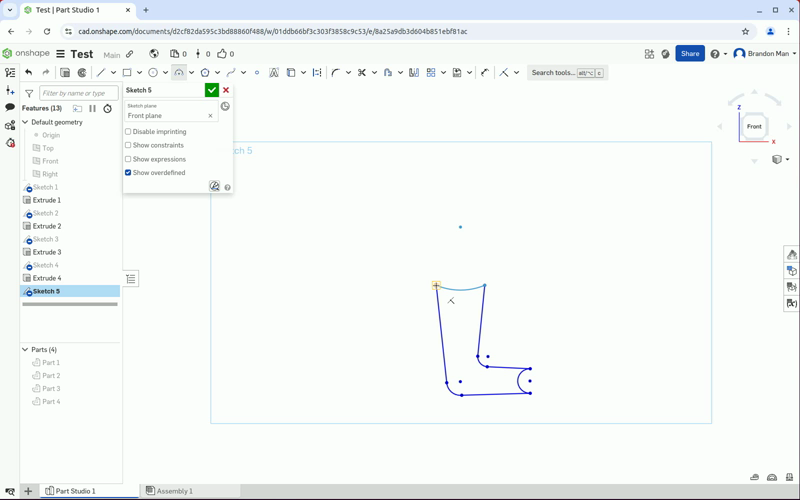
key_down(shift)
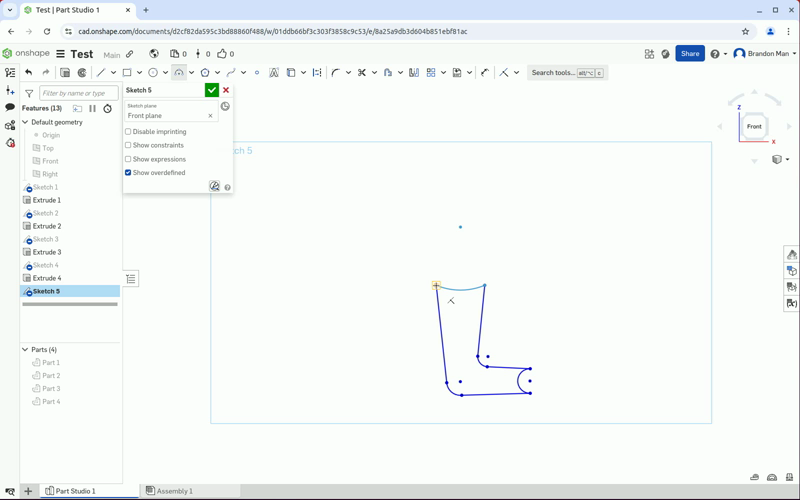
mouse_move(460, 307)
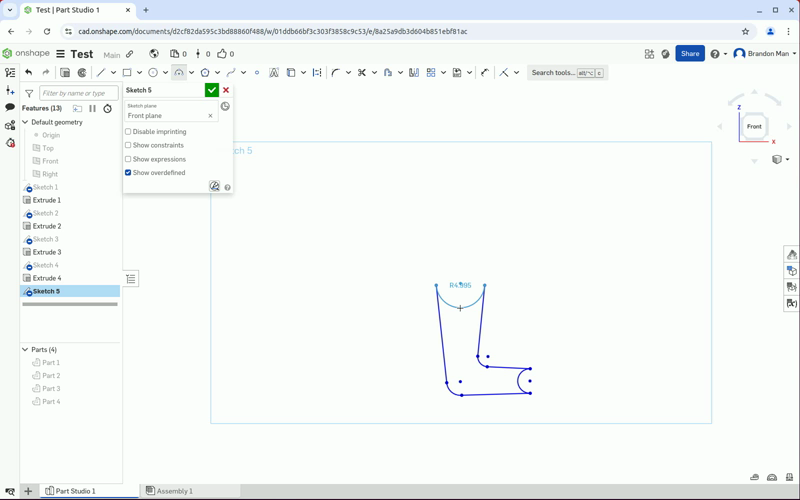
click(460, 307)
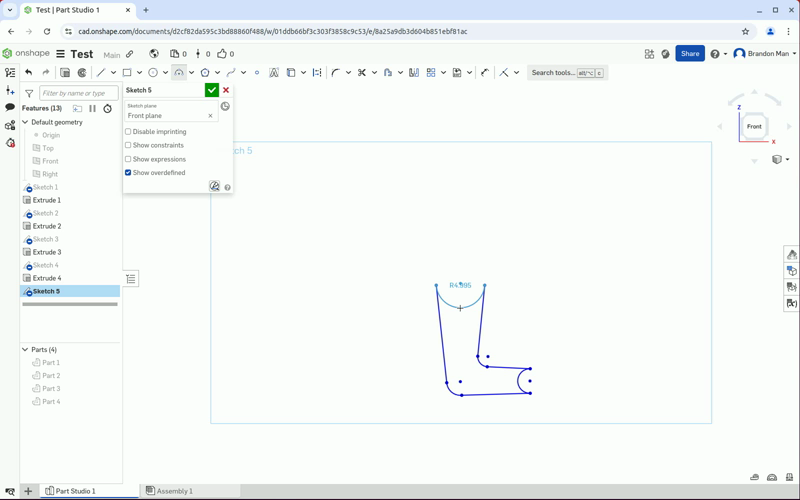
key_up(shift)
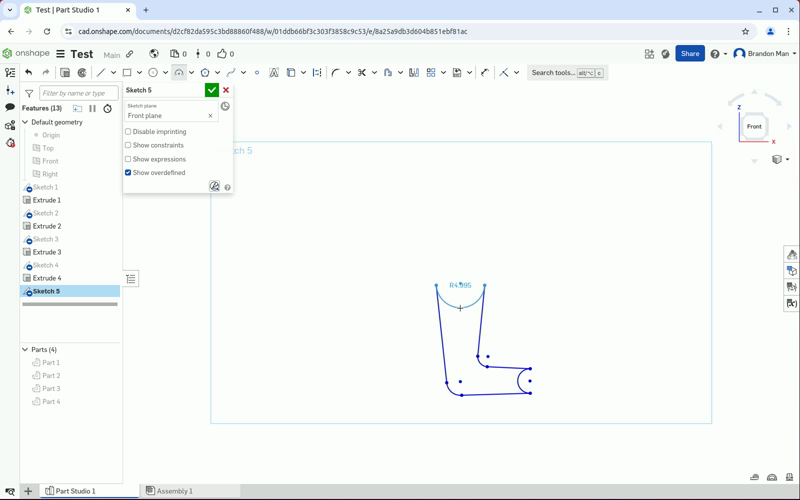
key(esc)
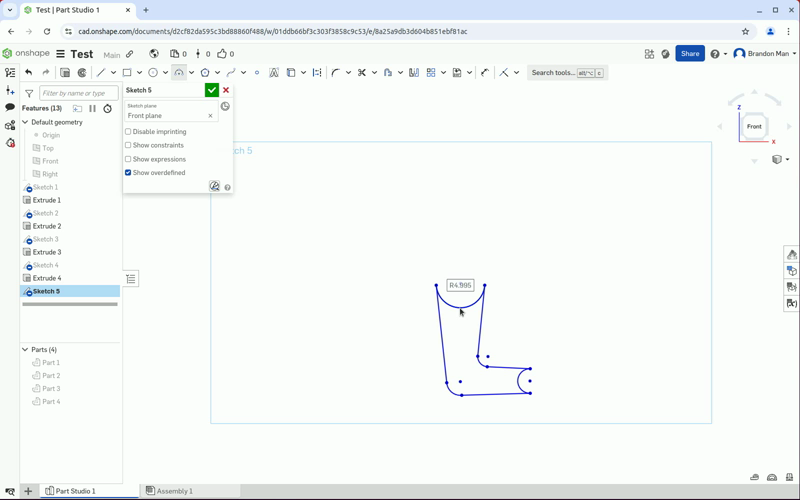
mouse_move(459, 315)
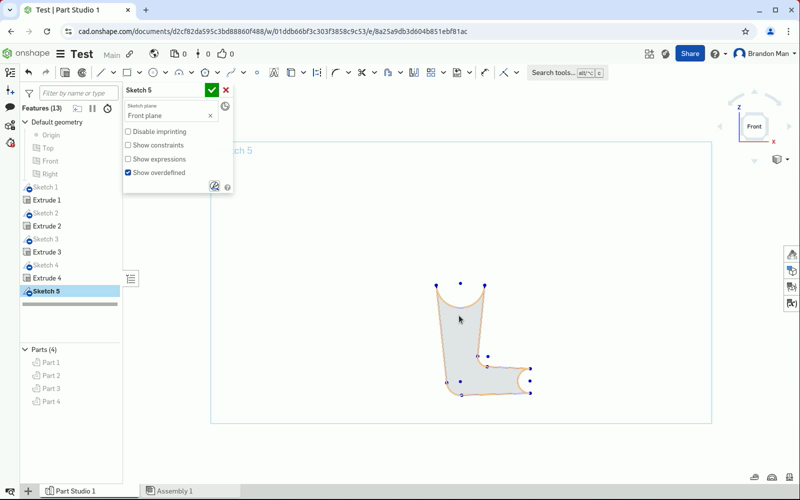
click(459, 315)
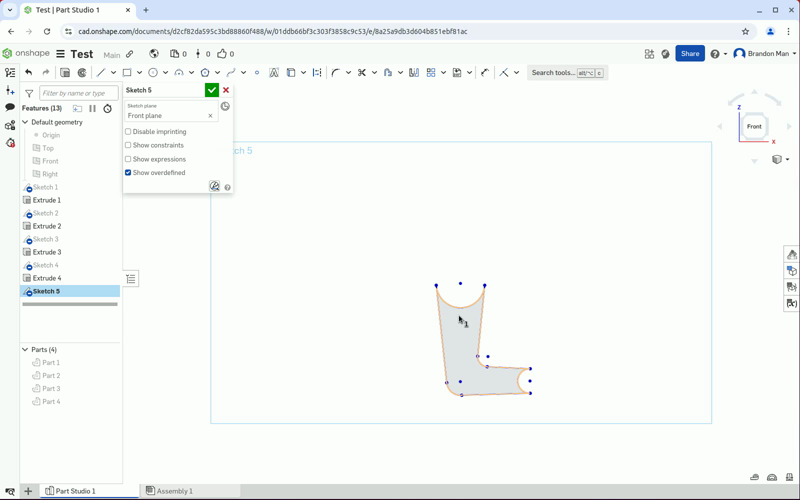
mouse_move(73, 352)
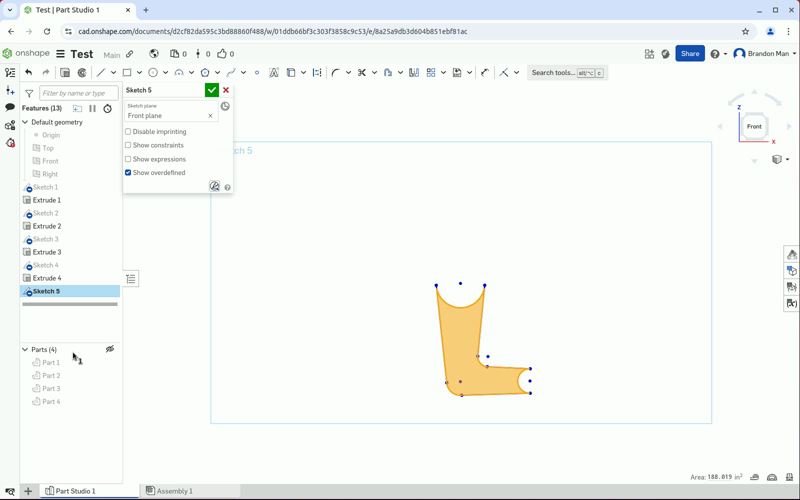
key(shift+y)
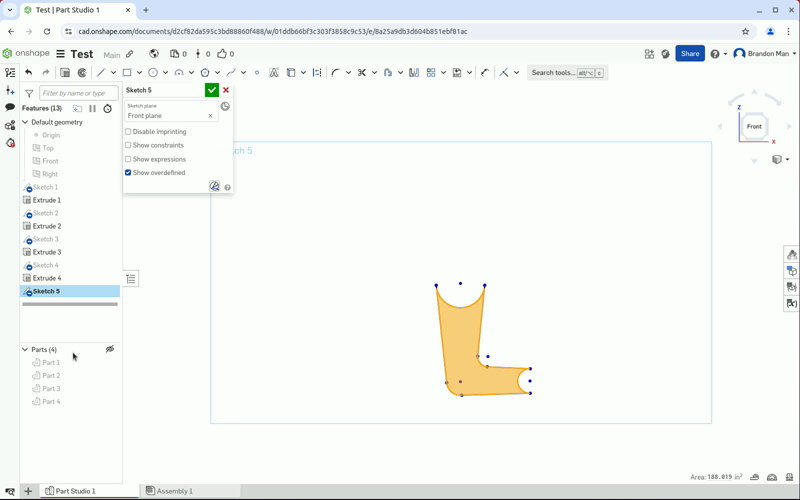
key(shift+e)
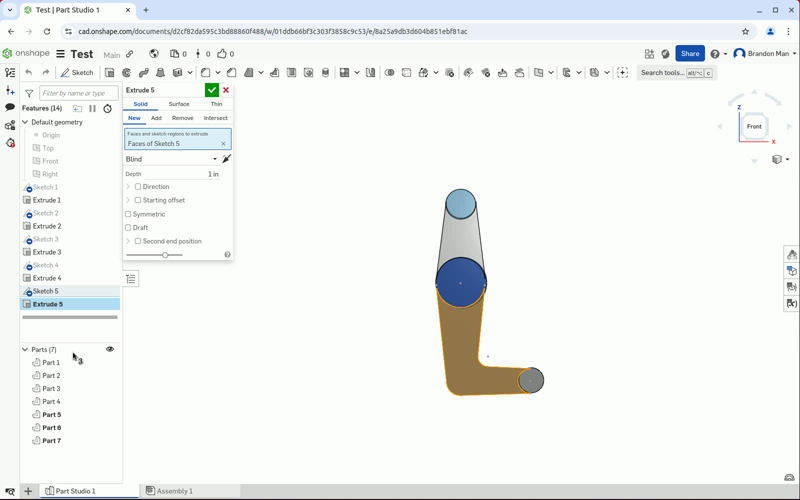
mouse_move(143, 106)
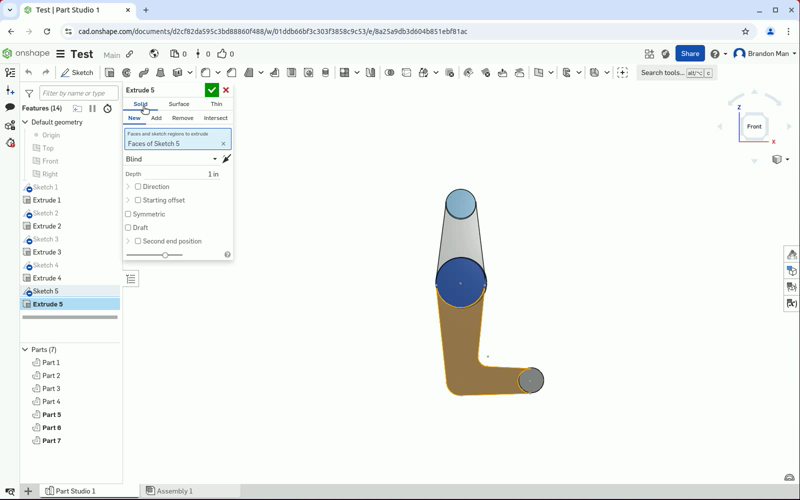
click(143, 106)
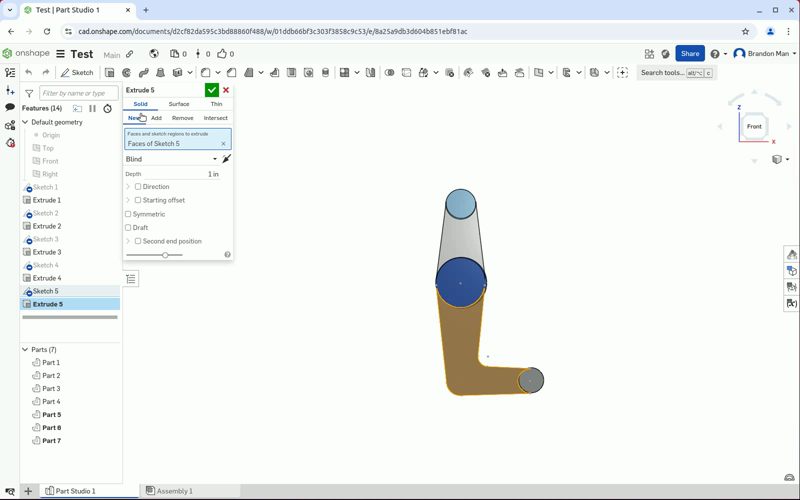
mouse_move(137, 120)
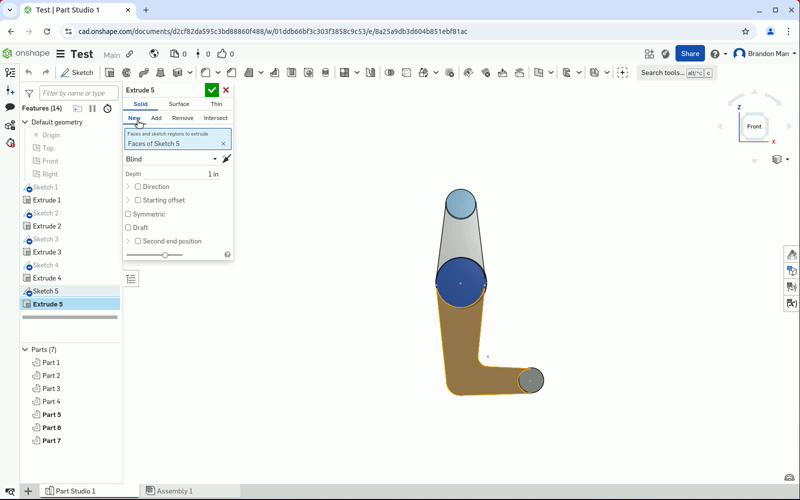
click(137, 120)
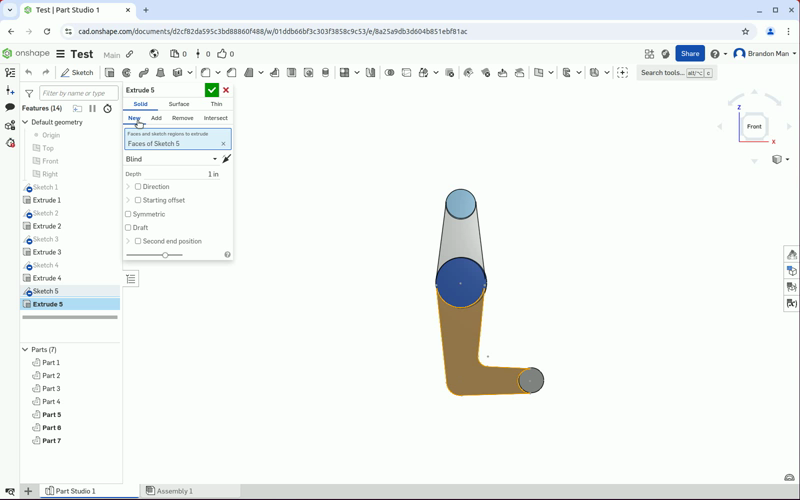
key(tab, 4)
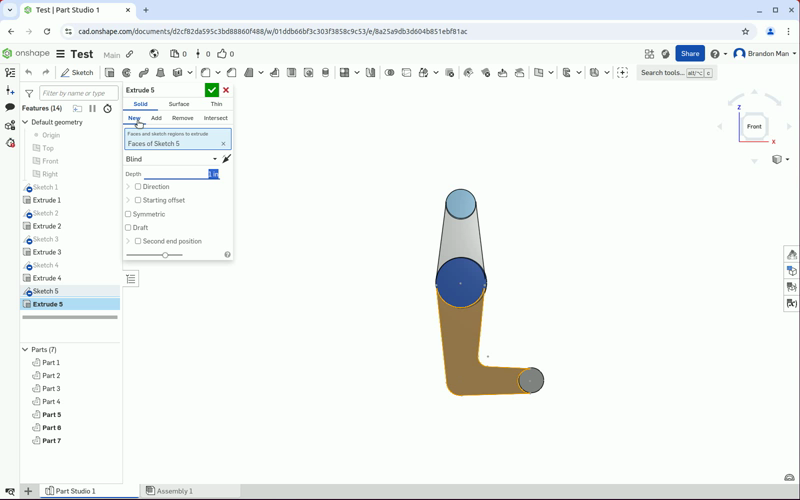
text(7.943)
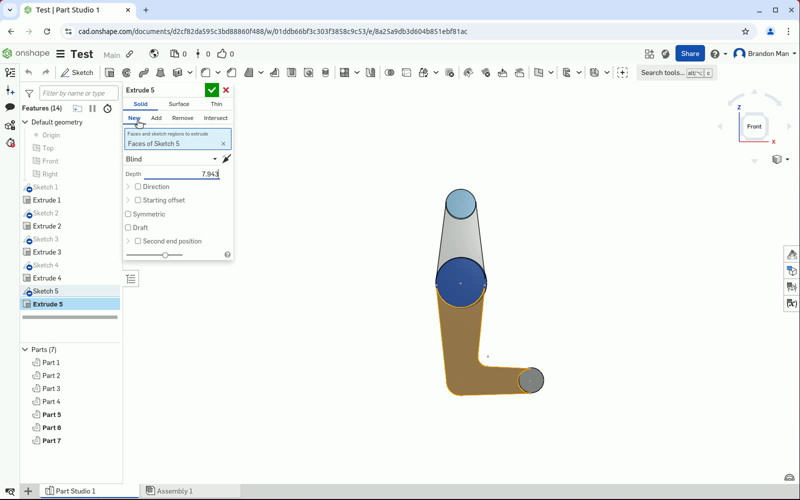
key(enter)
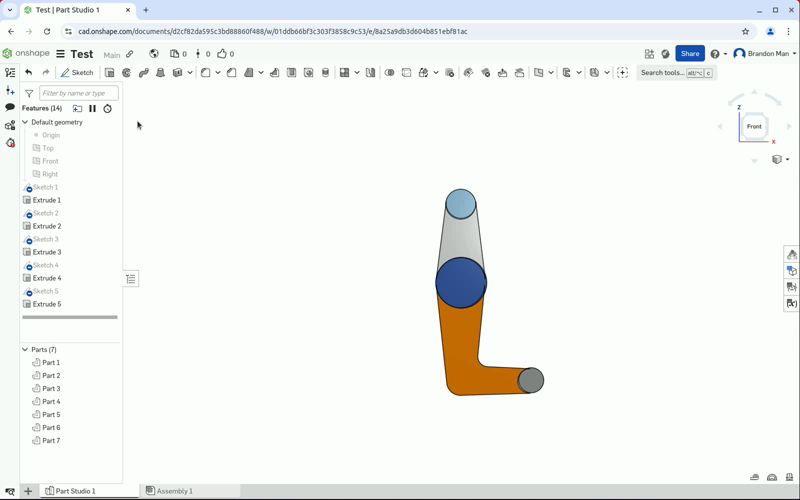
key(shift+h)
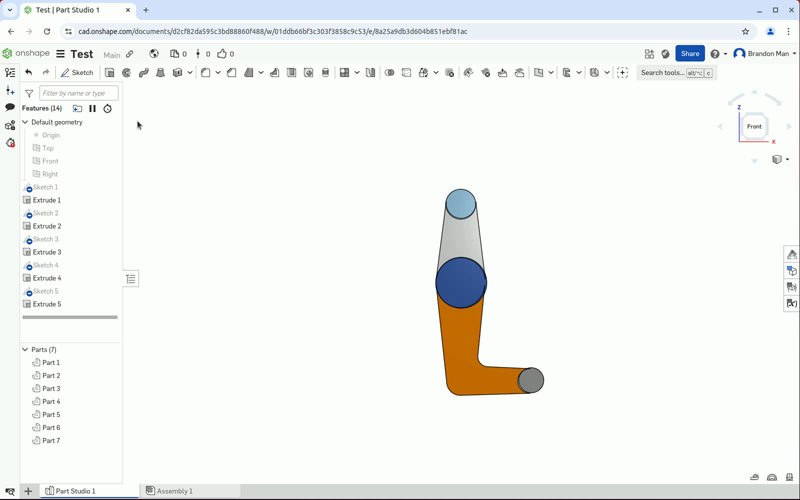
key(shift+h)
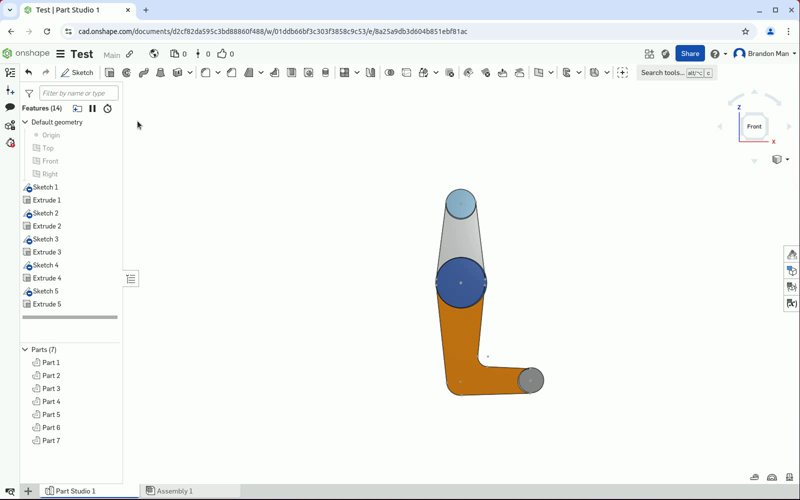
key(shift+7)
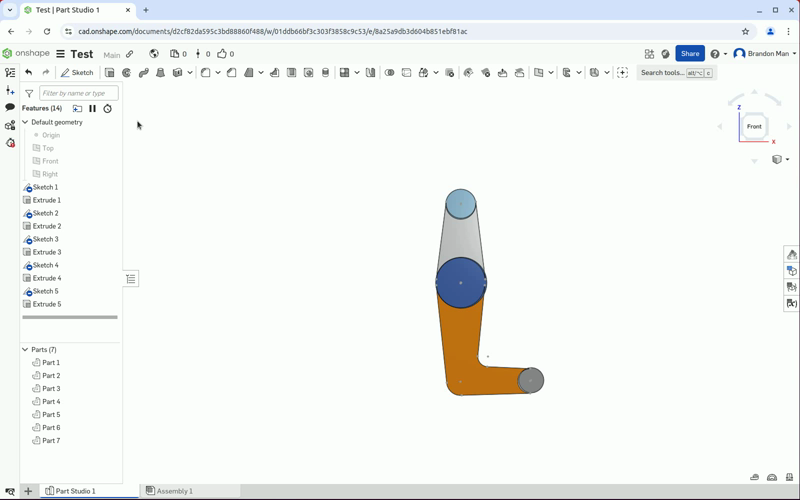
key(left, 2)
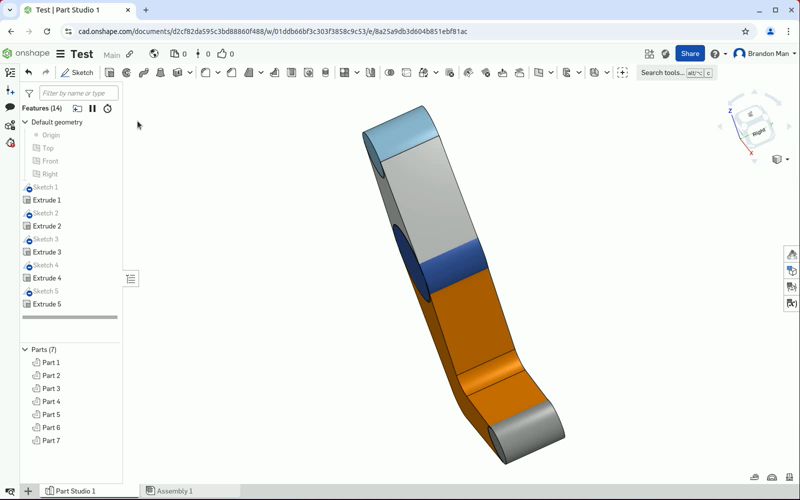
key(down, 2)
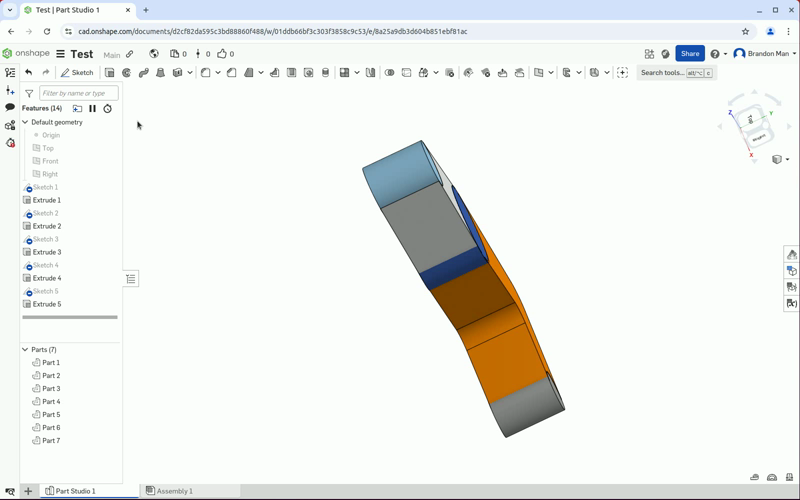
key(up, 2)
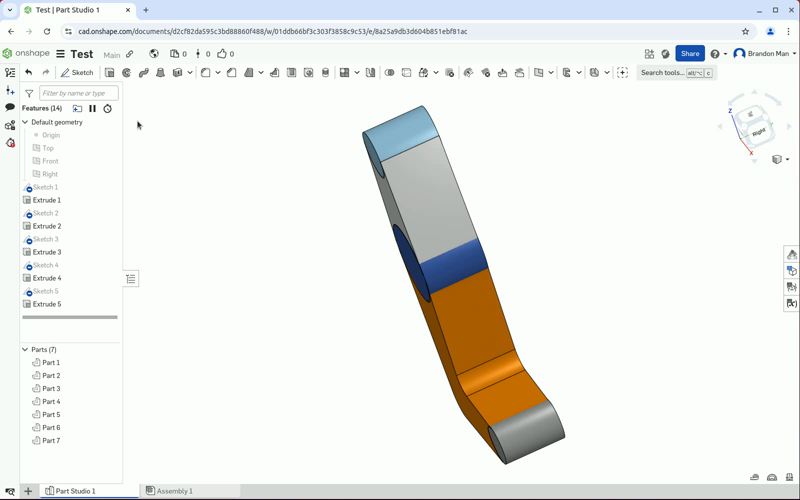
key(right, 2)
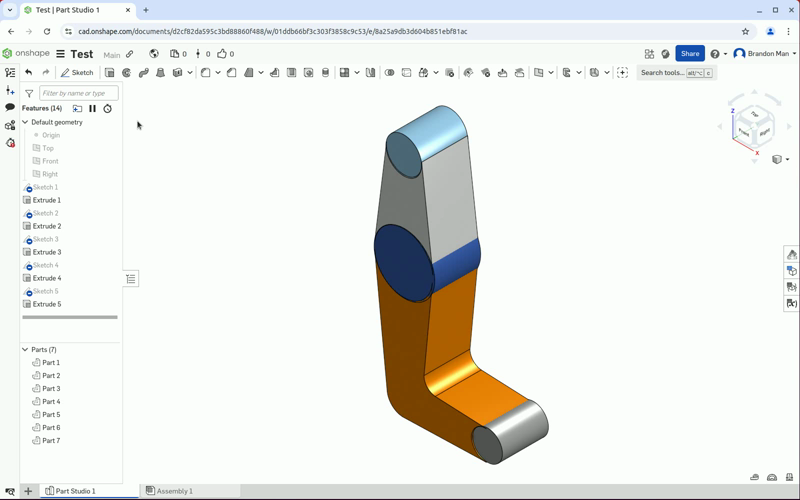
mouse_move(73, 189)
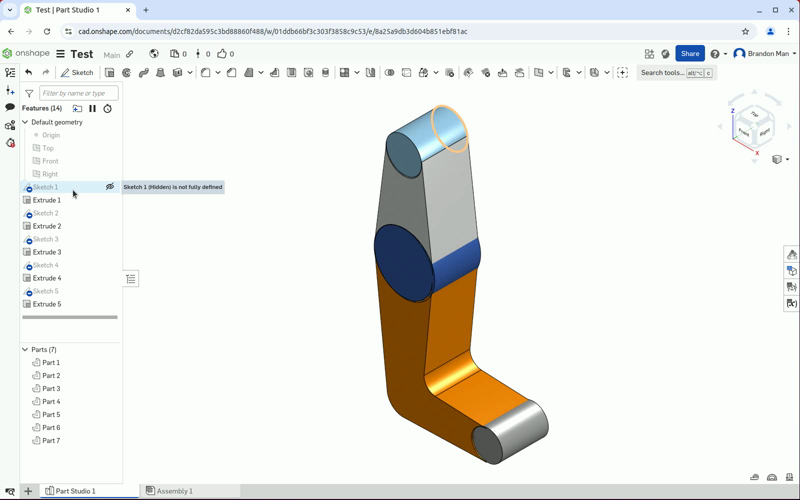
click(73, 189)